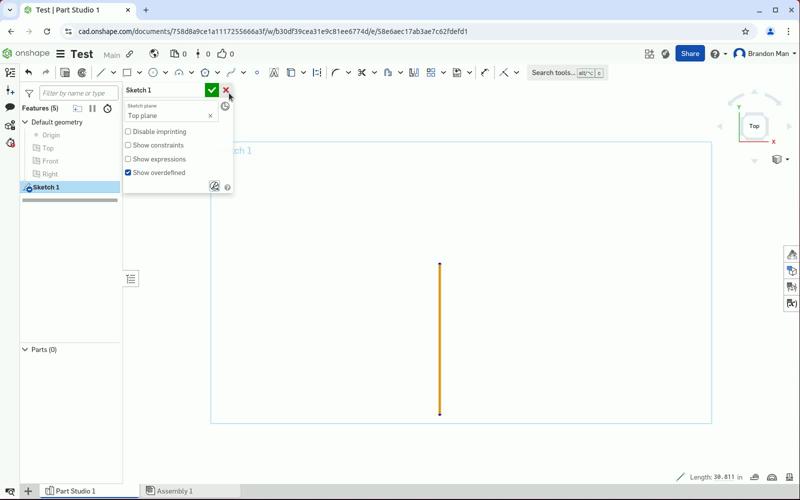
key(shift+h)
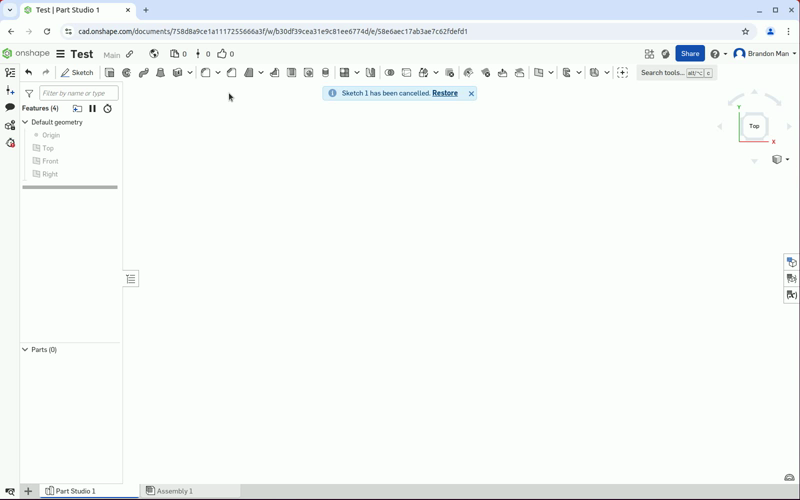
mouse_move(73, 352)
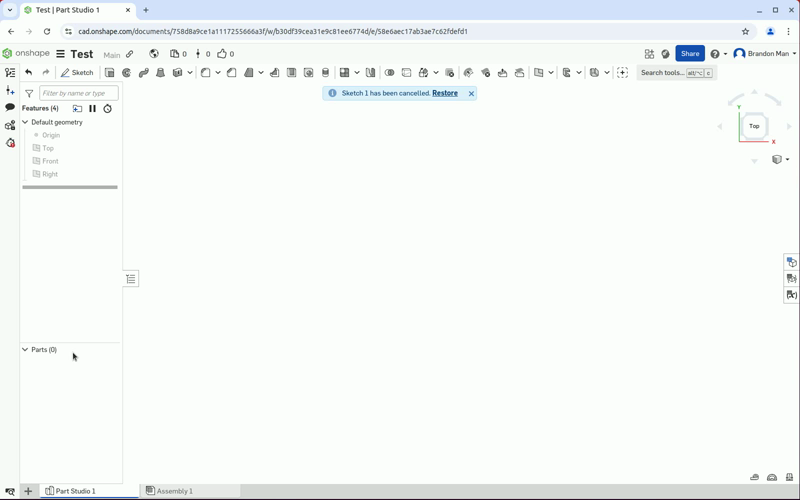
key(y)
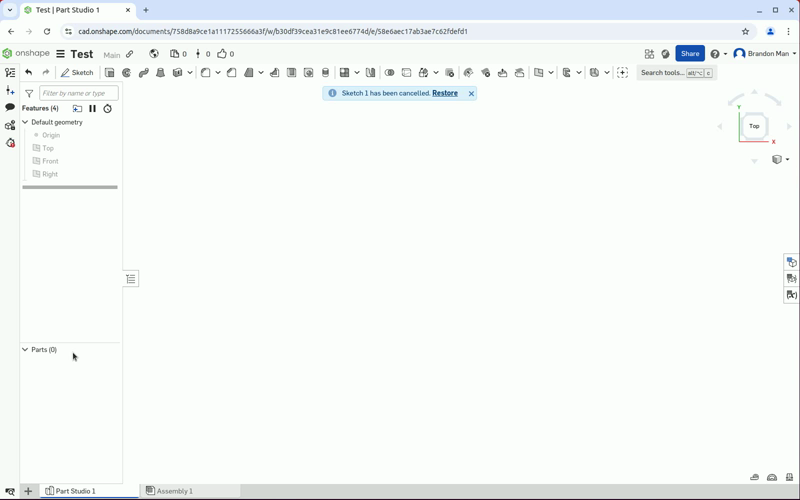
key(shift+p)
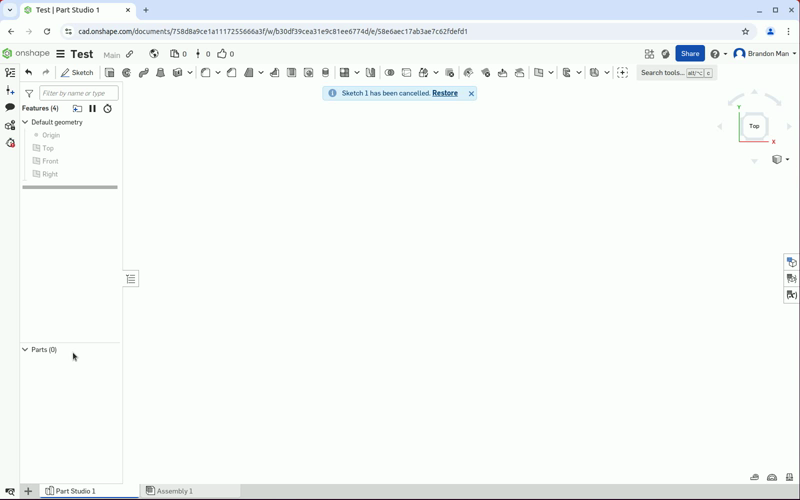
key(space)
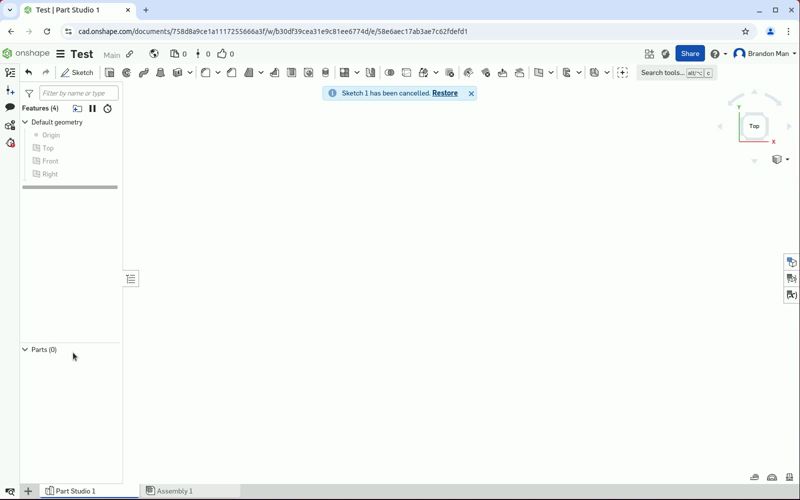
key_down(shift)
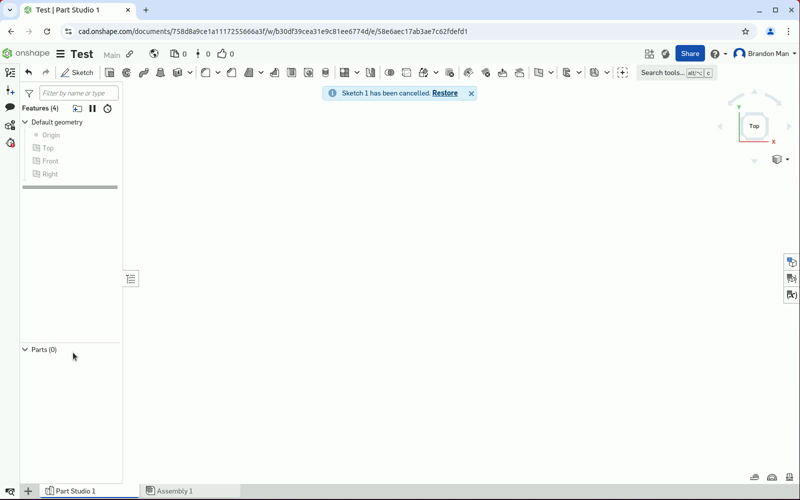
key(up)
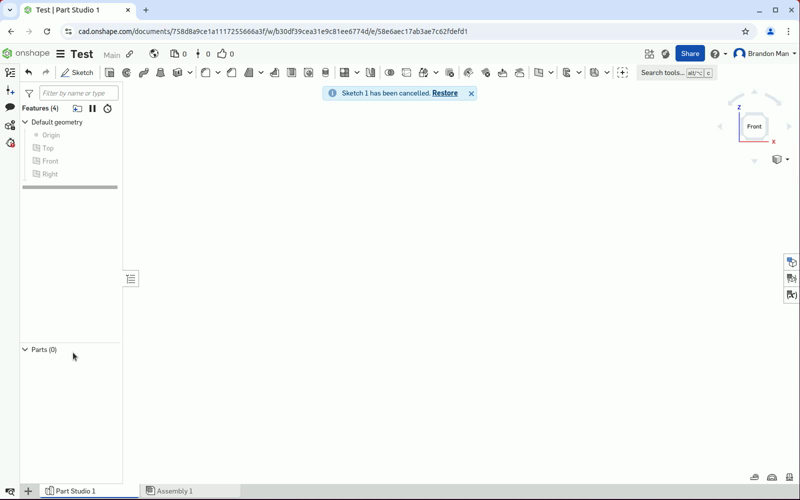
key_up(shift)
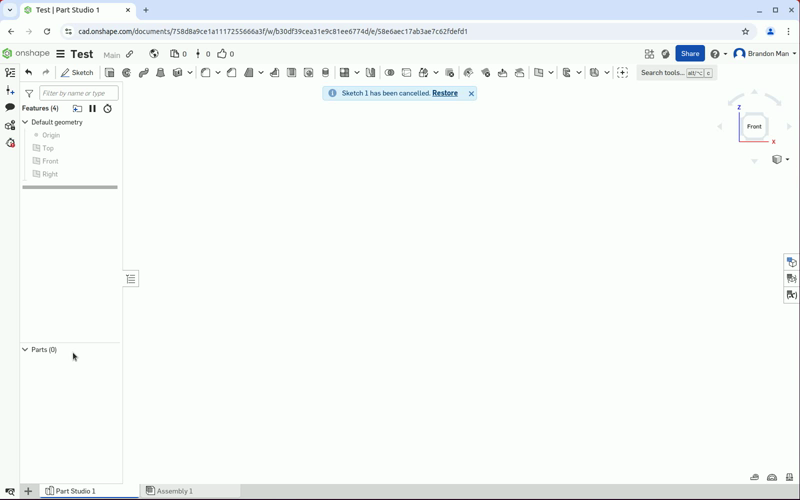
mouse_move(73, 352)
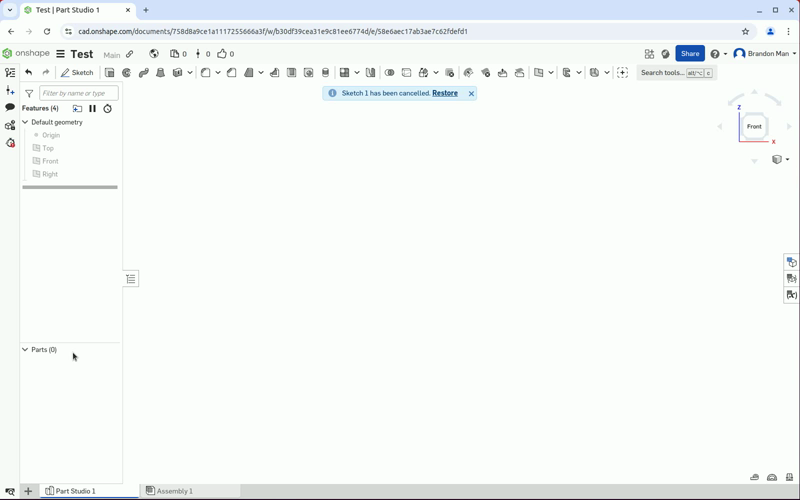
key(shift+y)
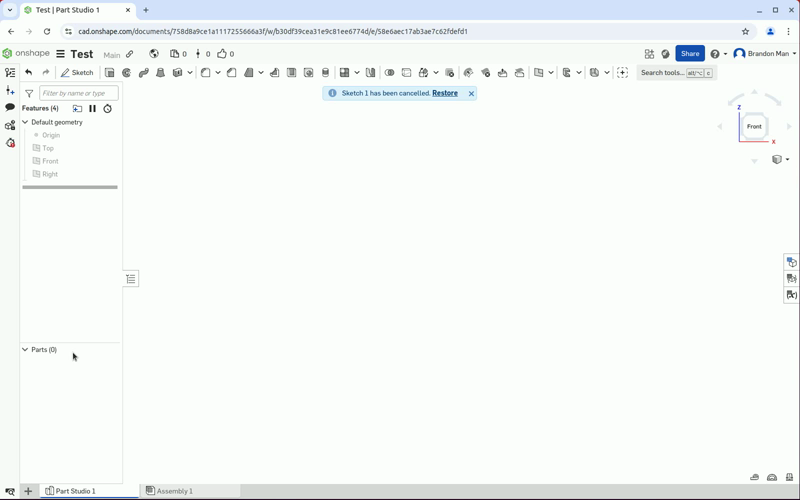
key(shift+s)
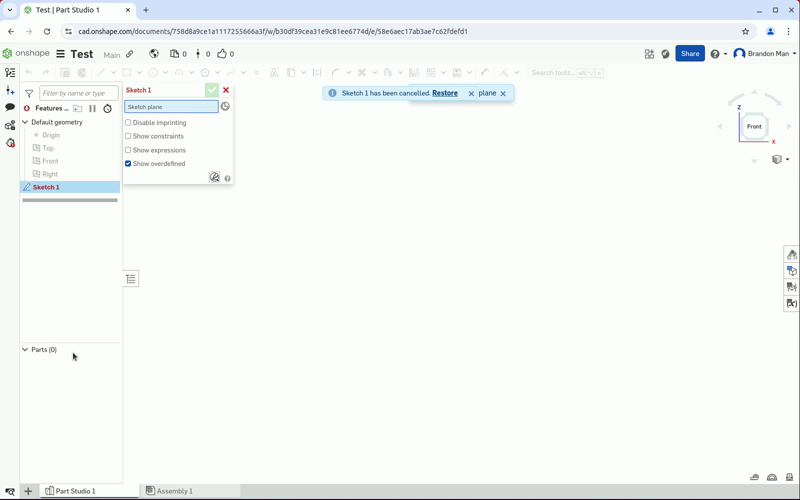
mouse_move(73, 163)
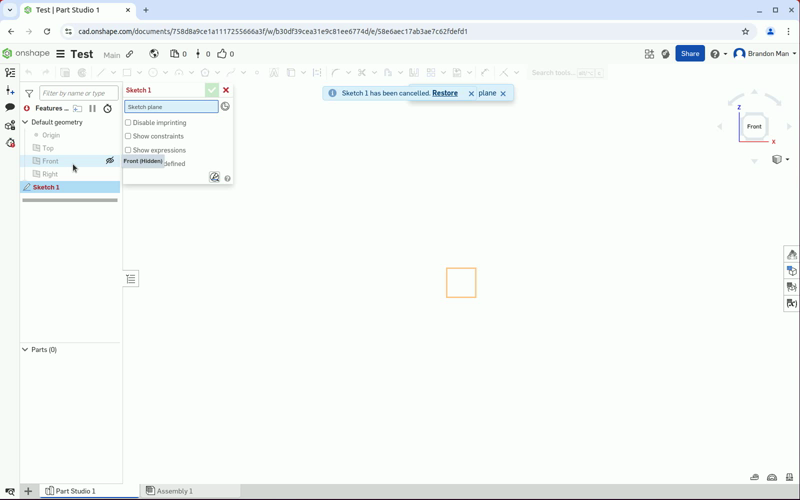
click(73, 163)
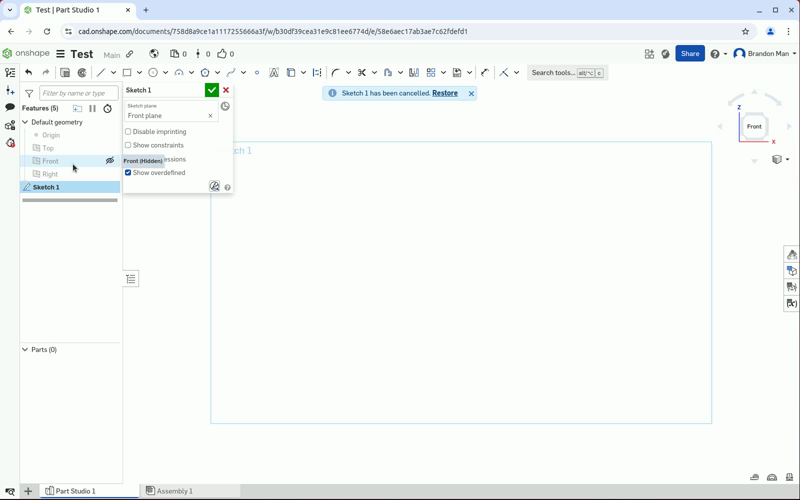
mouse_move(73, 352)
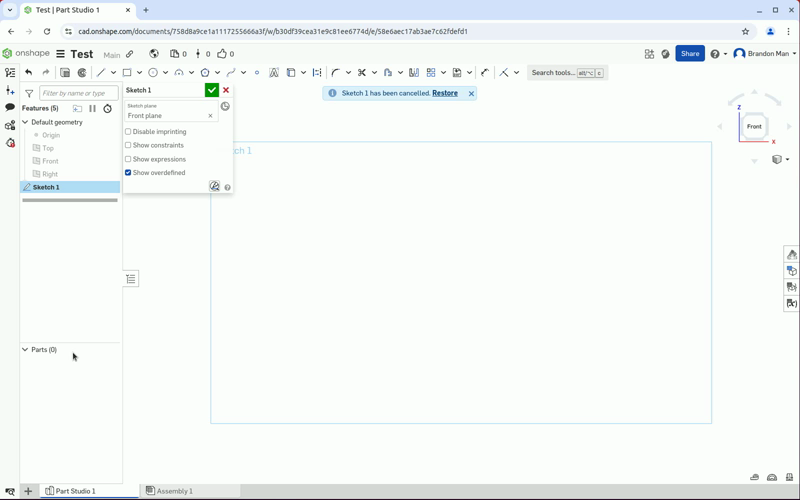
key(y)
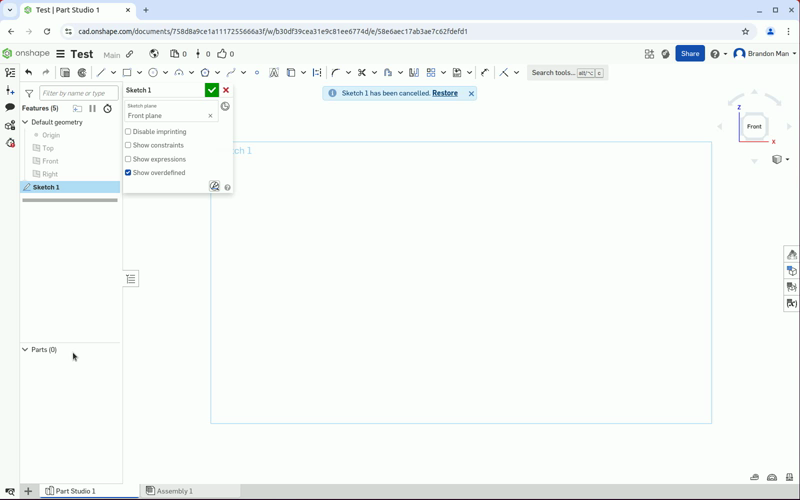
key(c)
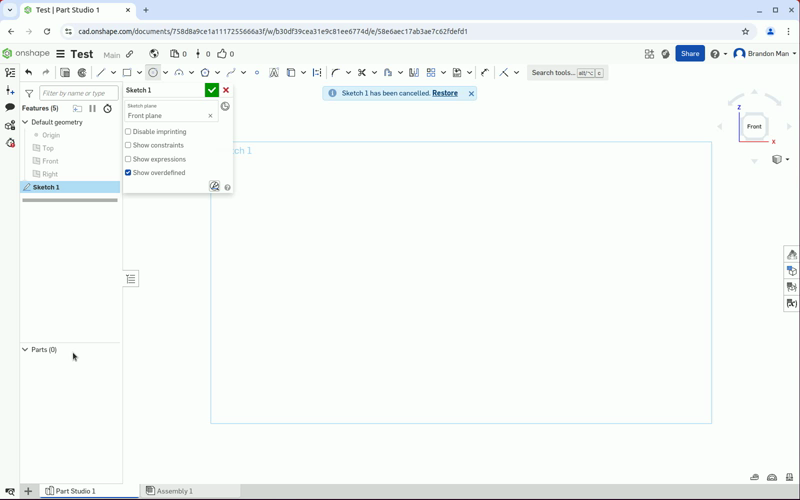
key_down(shift)
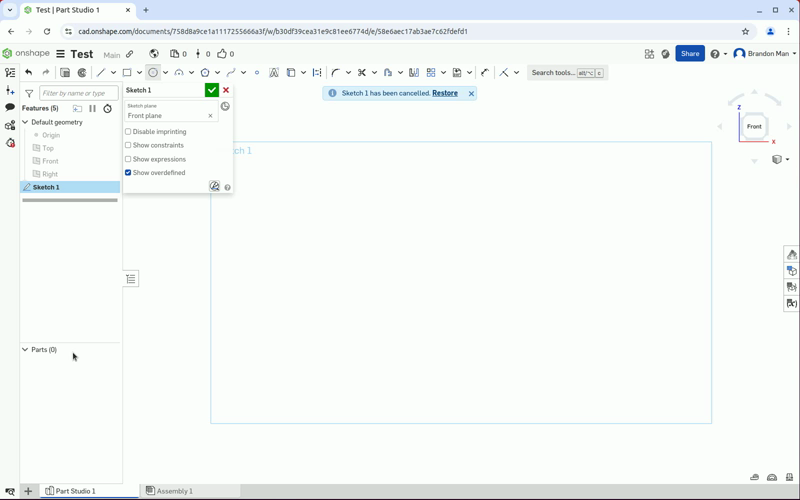
mouse_move(460, 282)
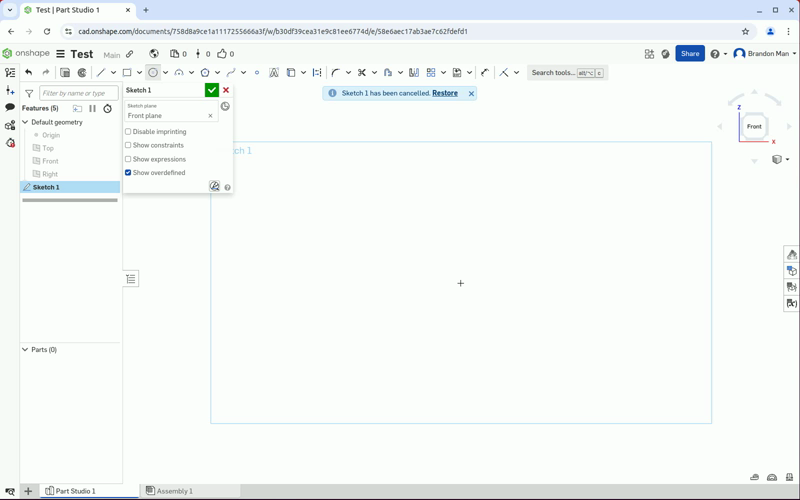
click(460, 282)
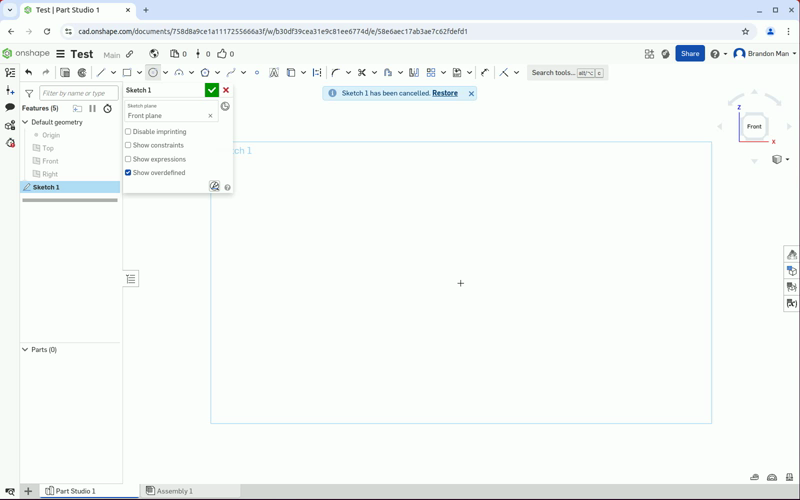
key_up(shift)
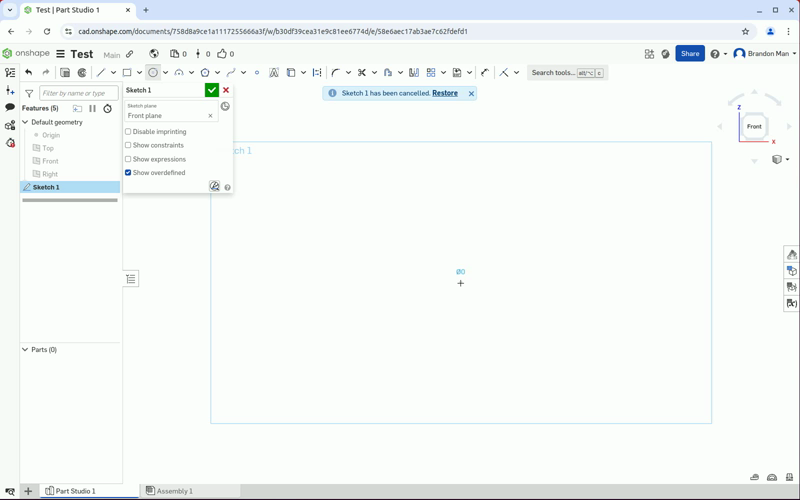
mouse_move(508, 282)
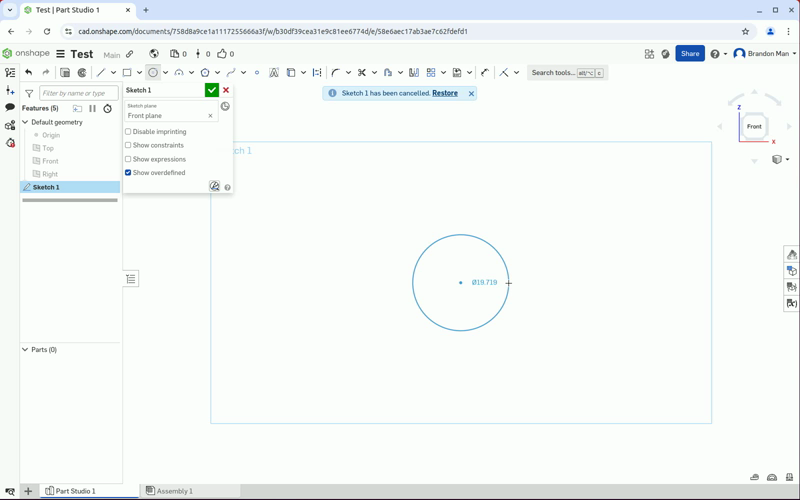
click(508, 282)
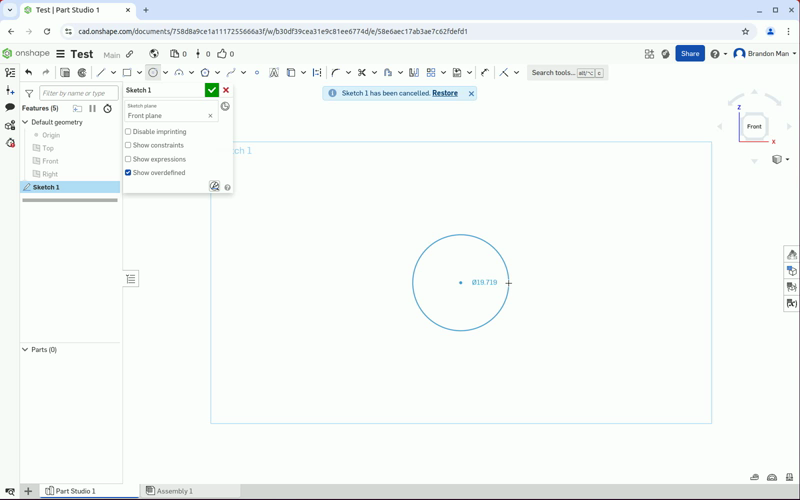
key(esc)
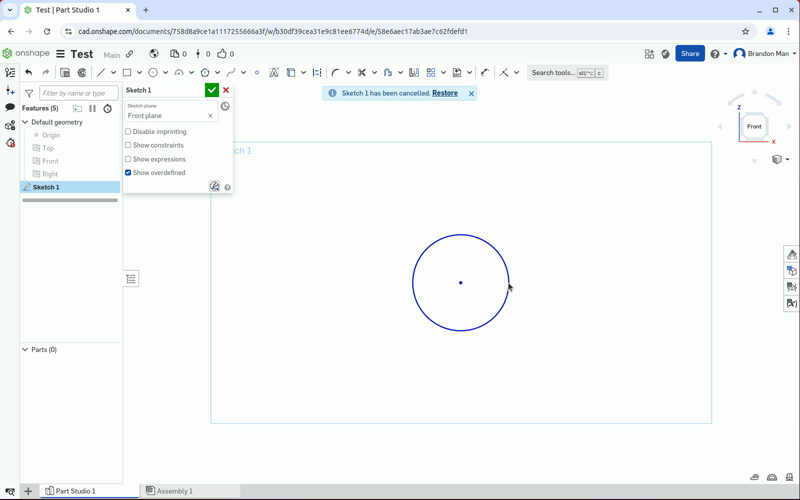
key(c)
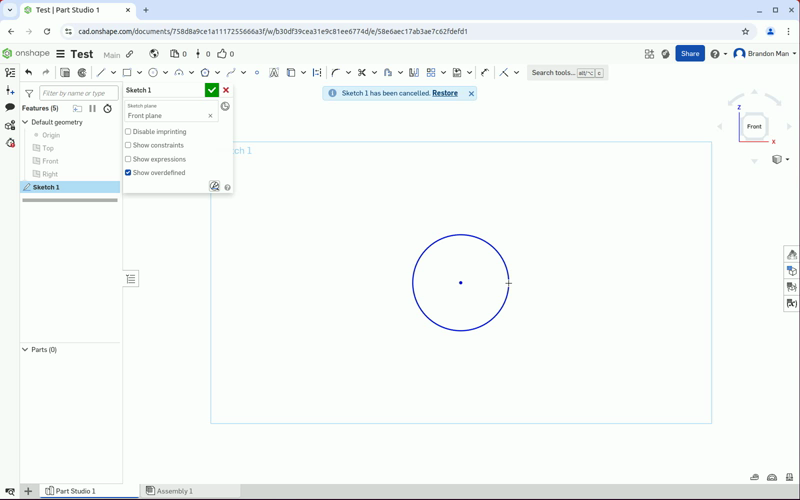
key_down(shift)
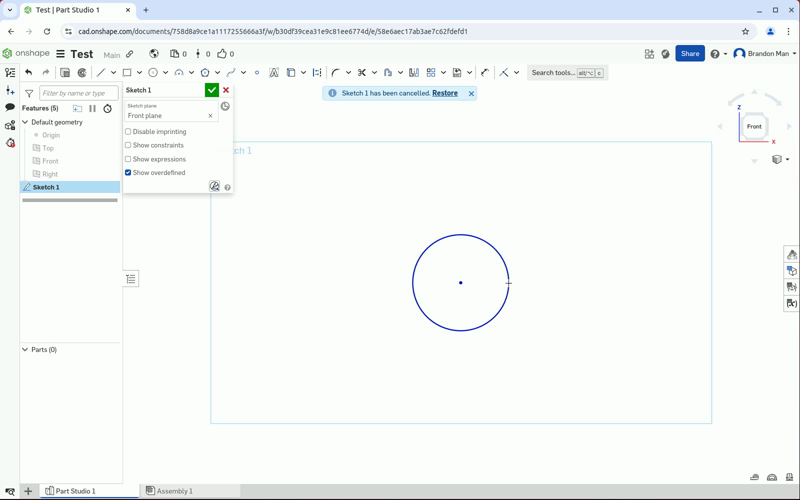
mouse_move(460, 282)
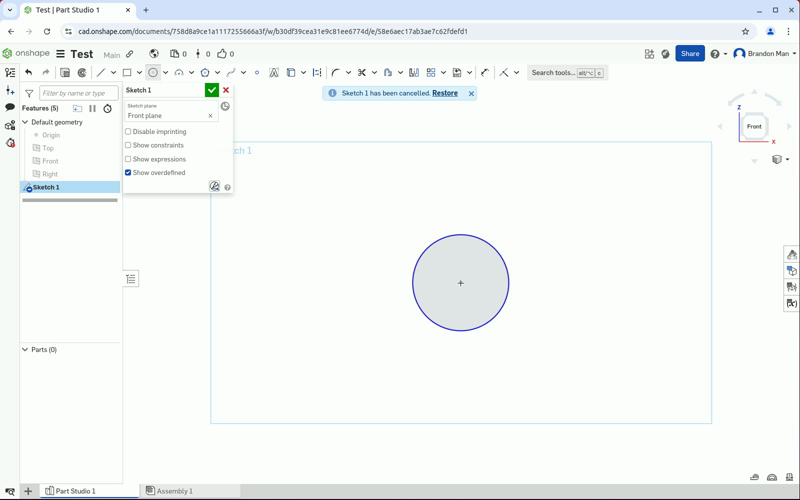
click(460, 282)
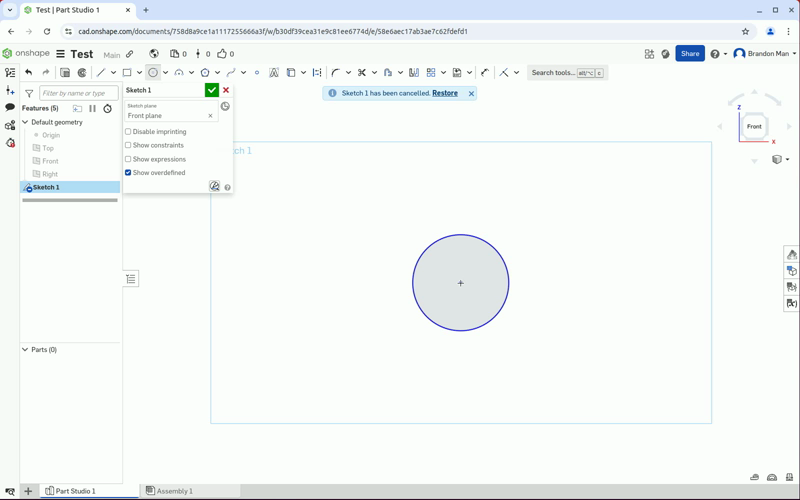
key_up(shift)
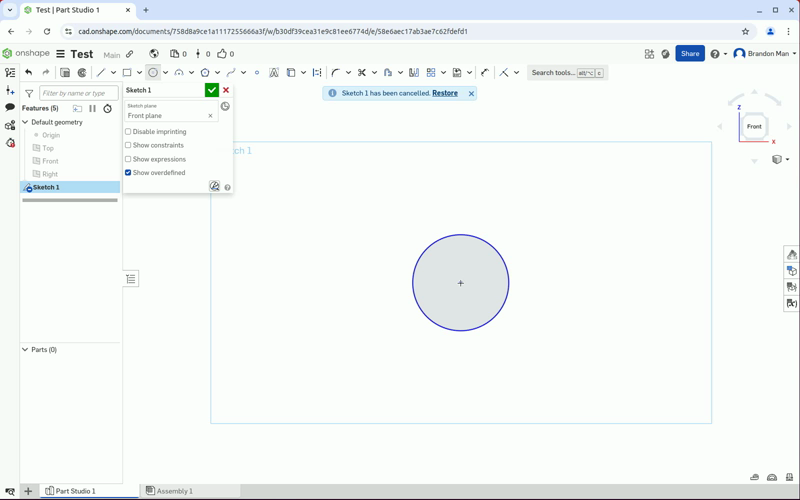
mouse_move(500, 282)
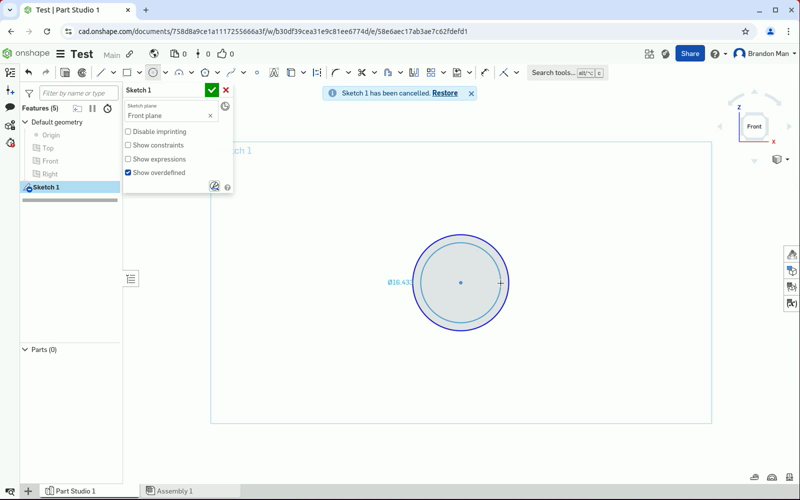
click(500, 282)
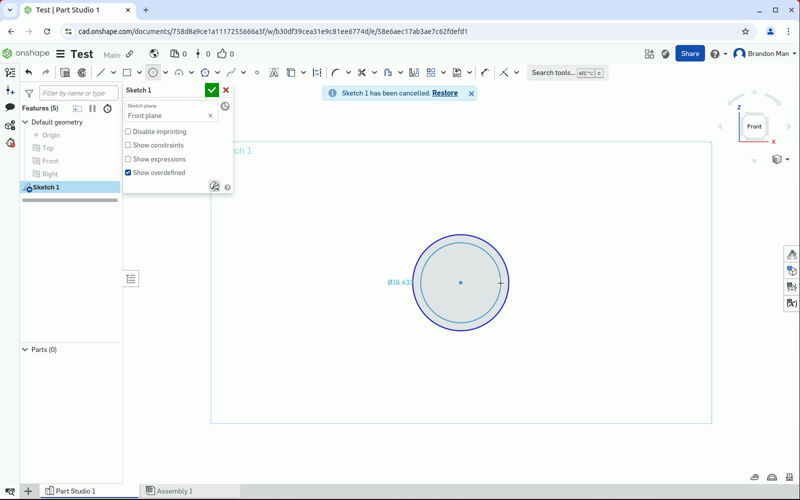
key(esc)
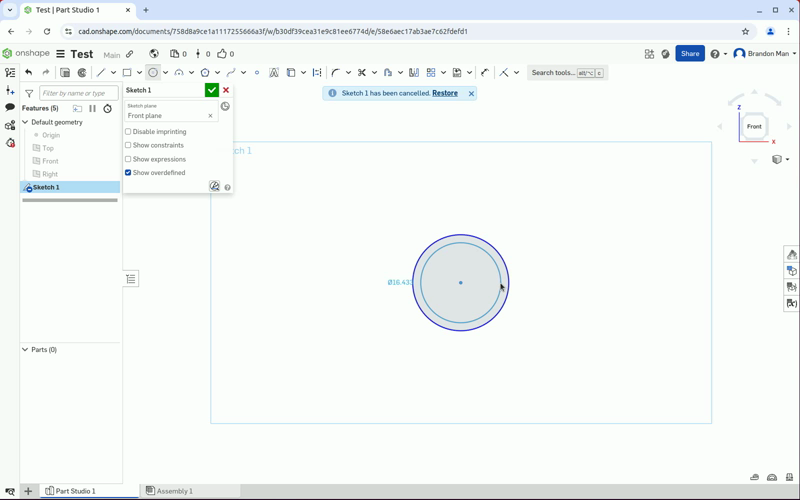
mouse_move(456, 327)
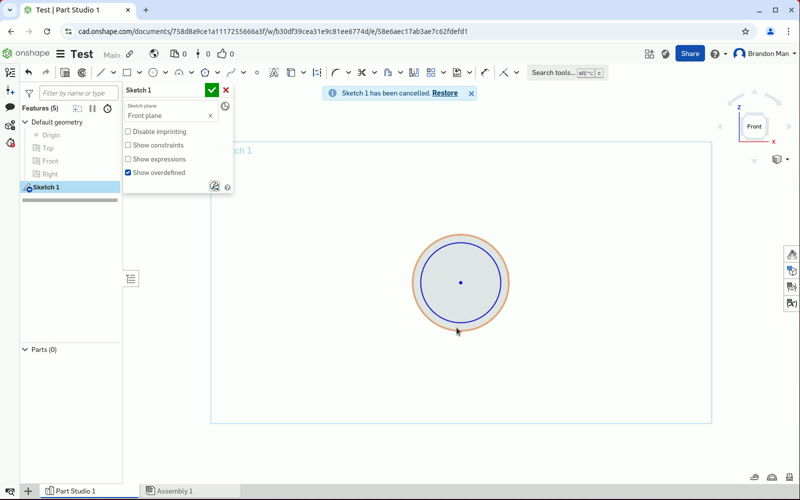
click(456, 327)
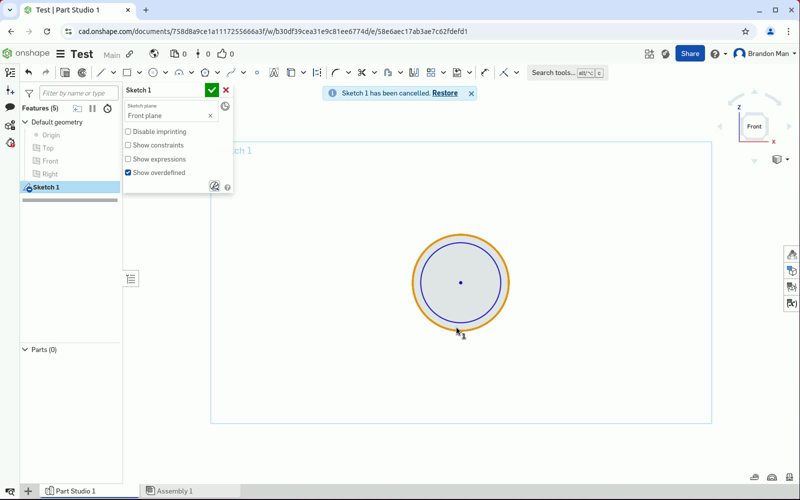
mouse_move(73, 352)
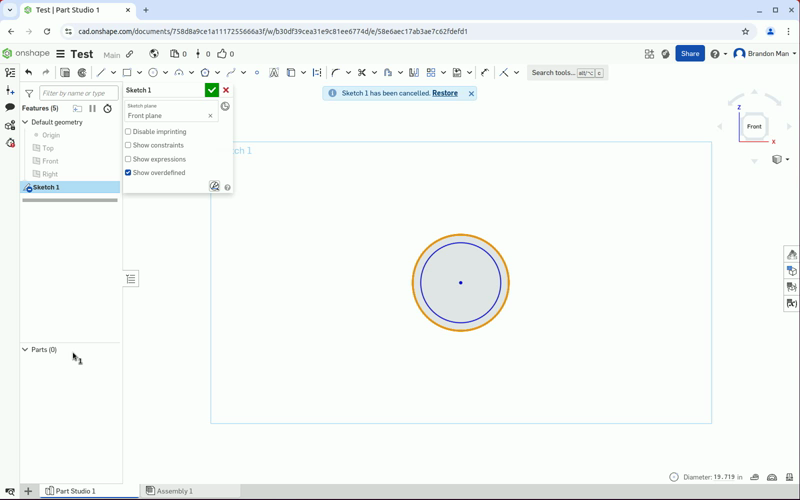
key(shift+y)
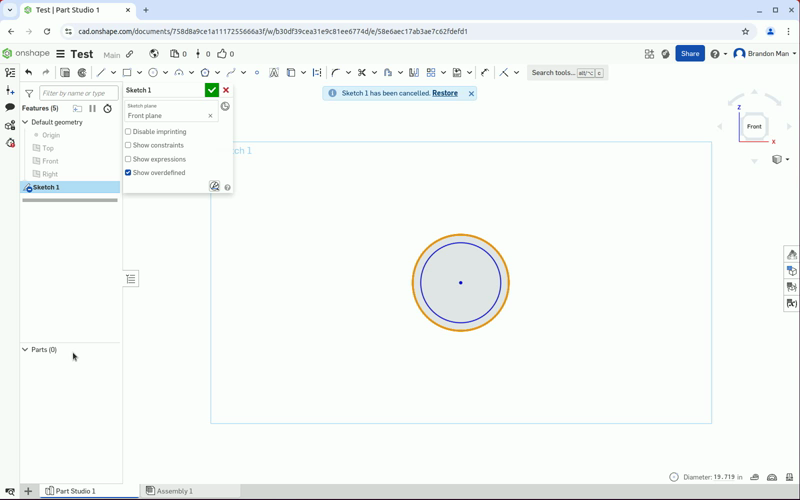
key(shift+e)
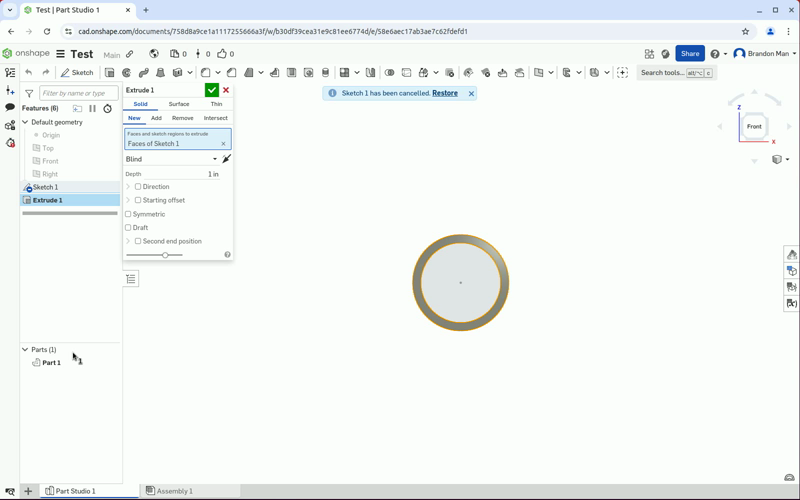
mouse_move(143, 106)
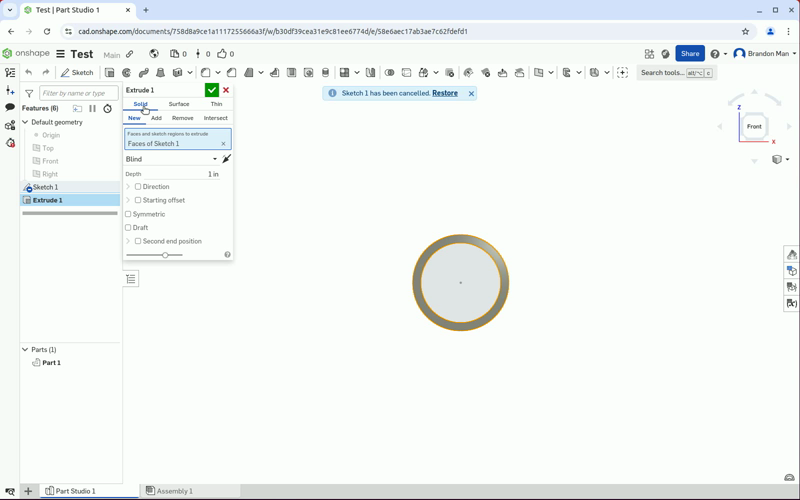
click(143, 106)
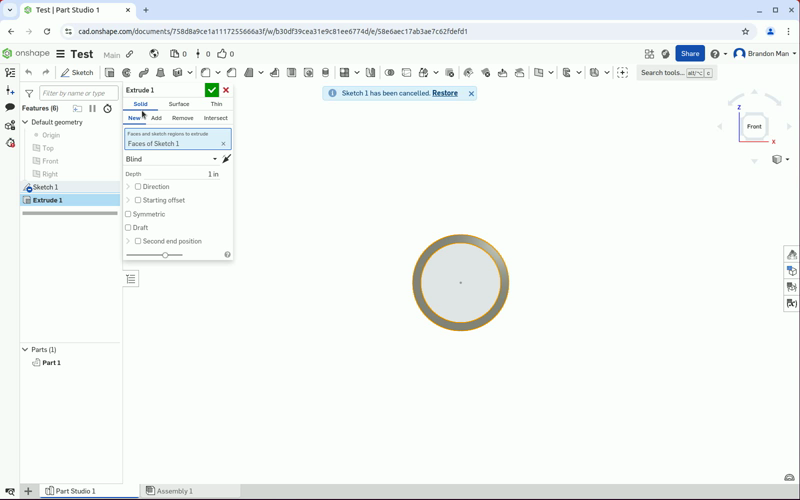
mouse_move(137, 120)
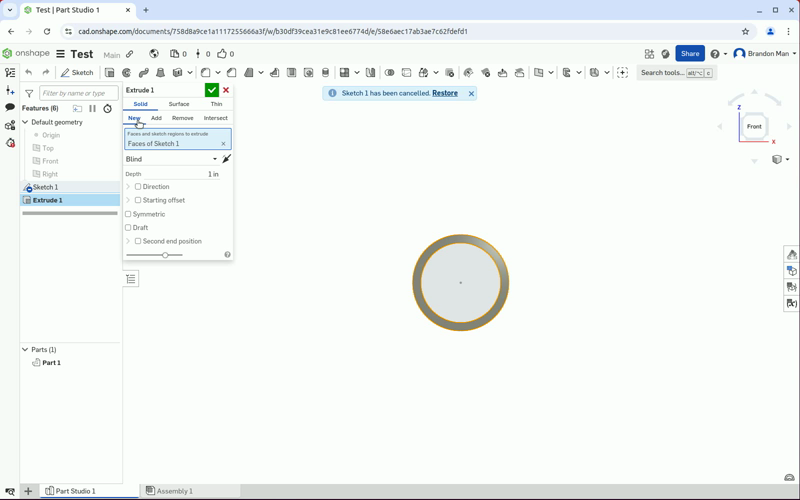
click(137, 120)
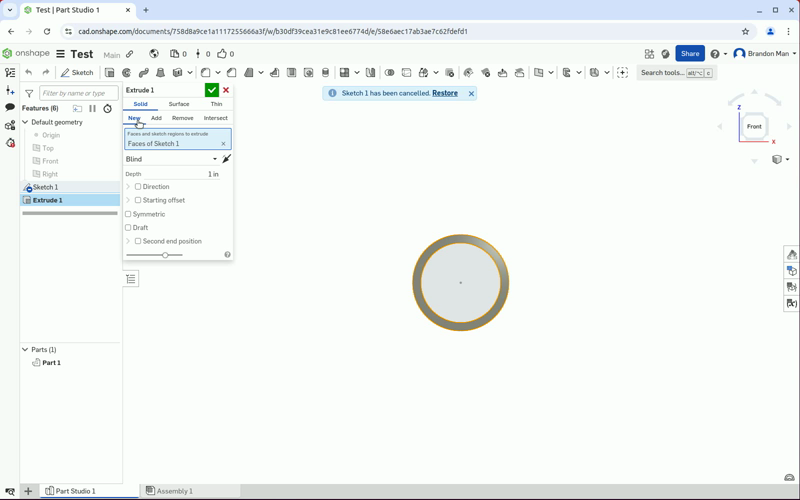
key(tab, 4)
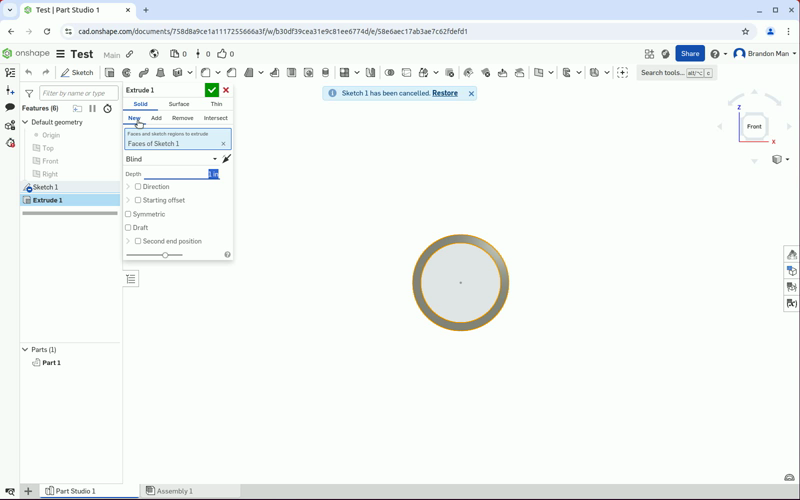
text(2.889)
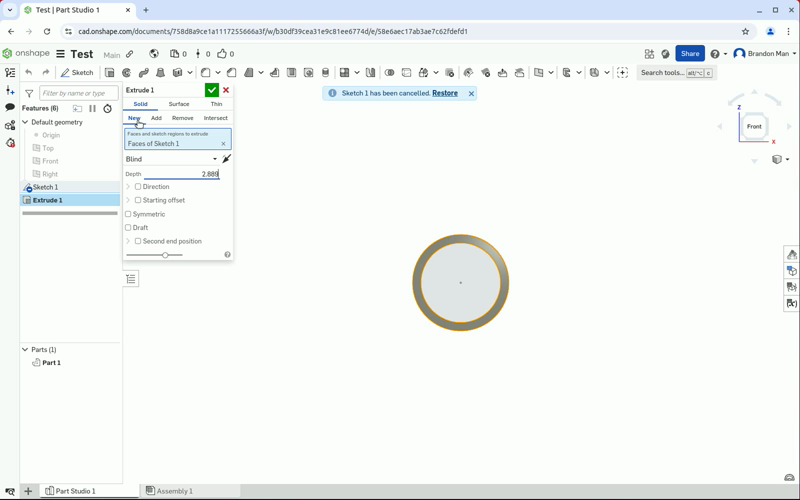
key(enter)
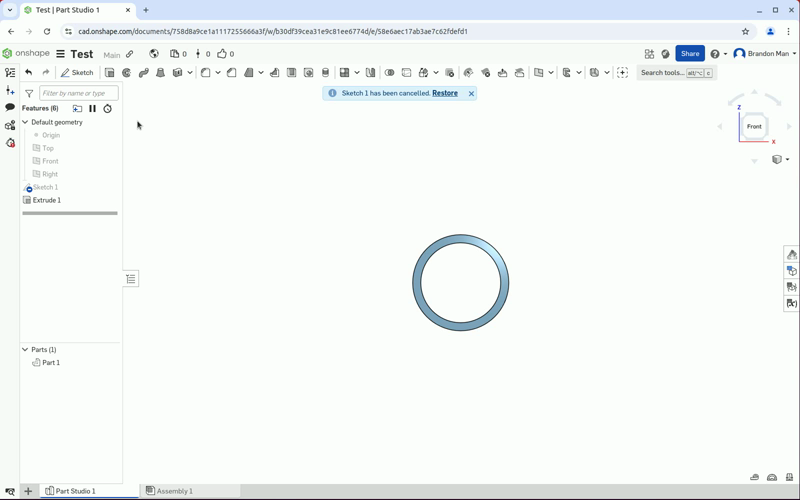
key(shift+h)
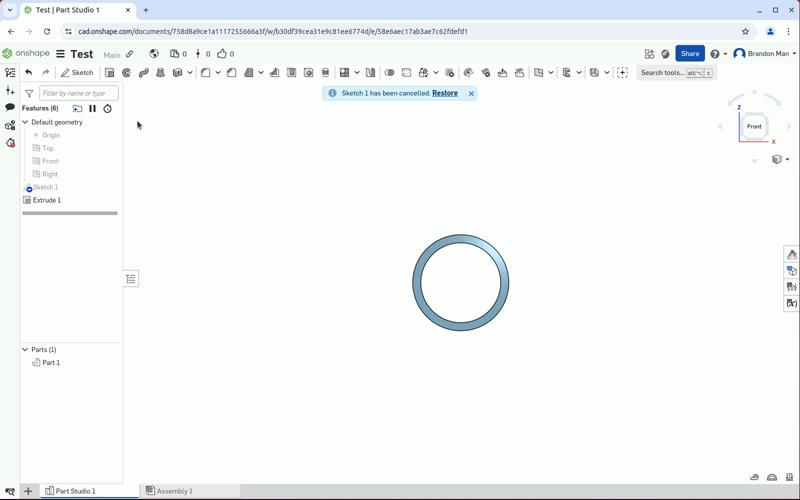
key(shift+h)
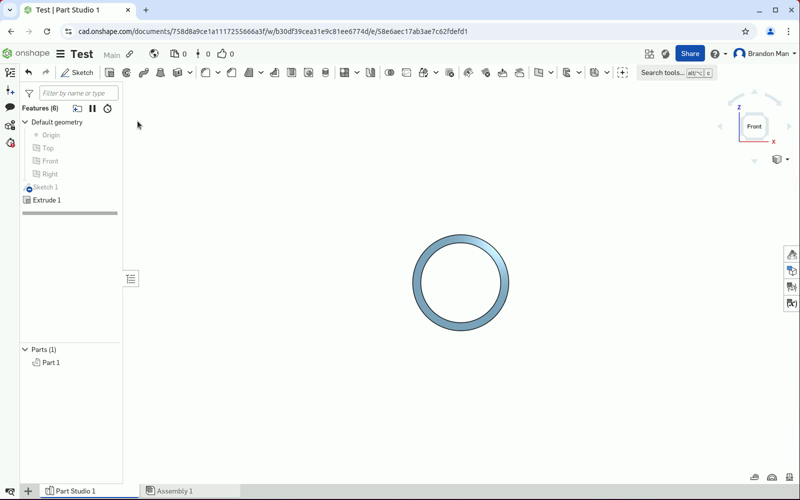
mouse_move(73, 189)
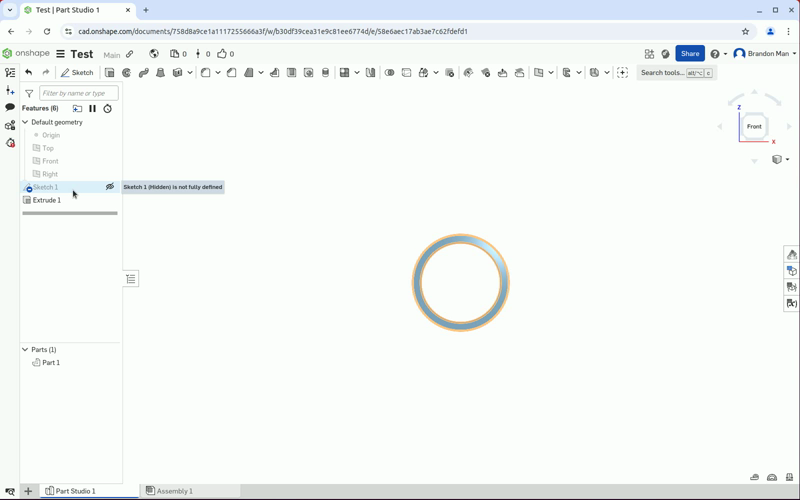
click(73, 189)
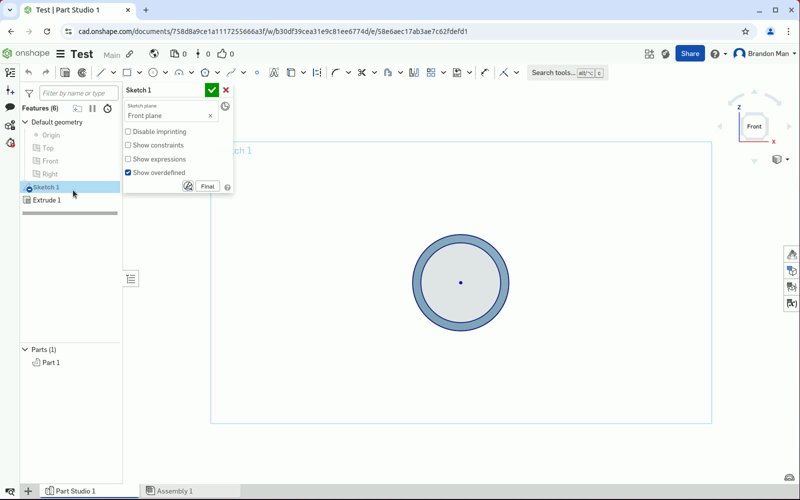
mouse_move(229, 92)
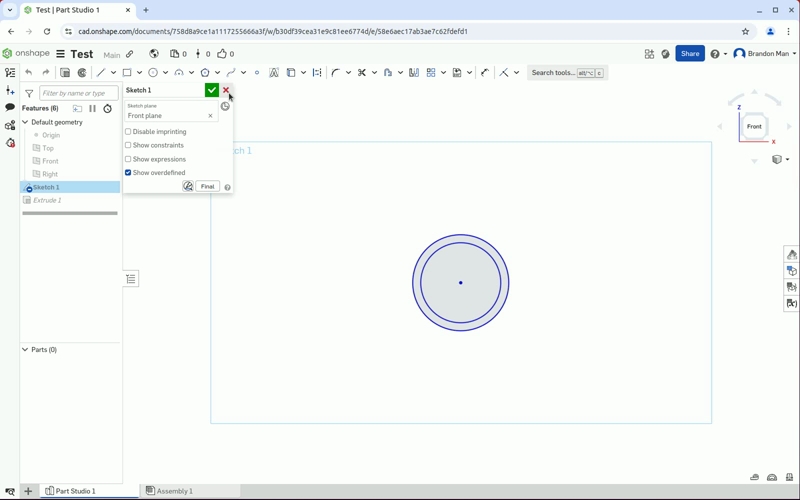
click(229, 92)
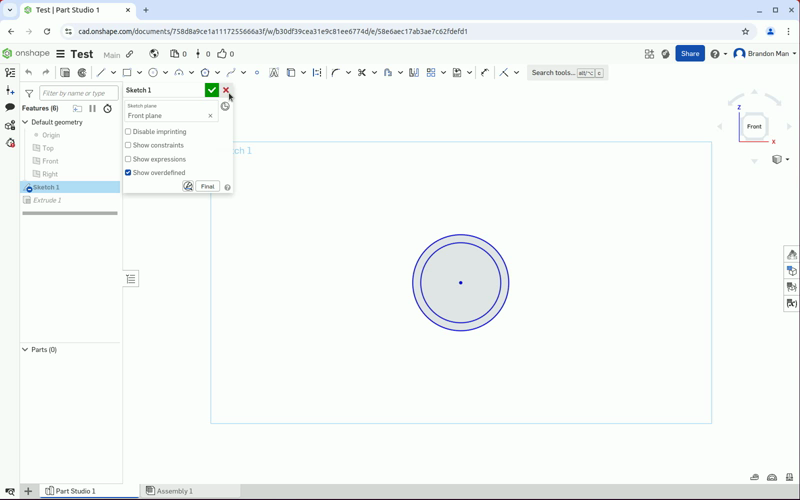
key(shift+s)
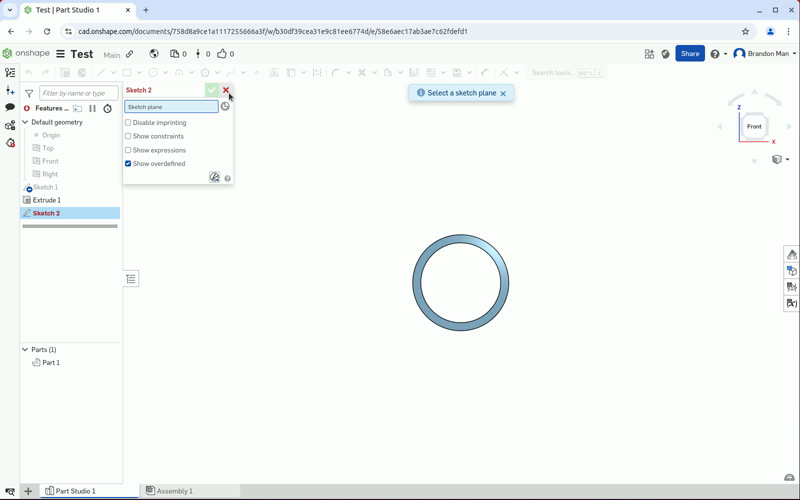
mouse_move(73, 163)
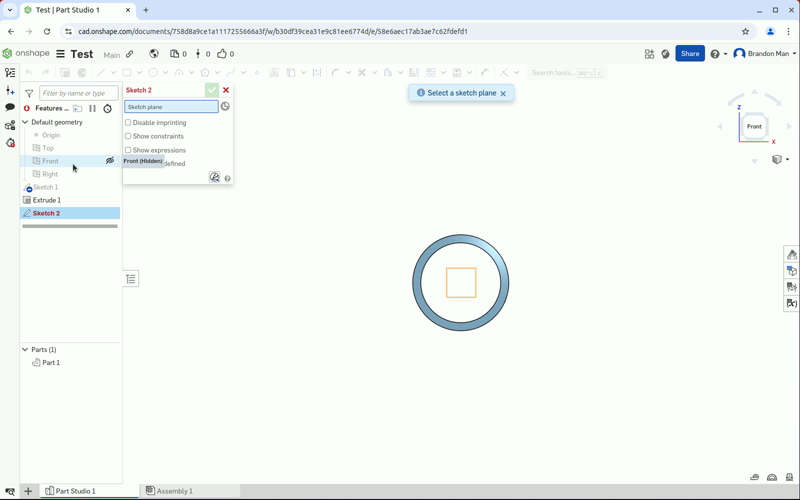
click(73, 163)
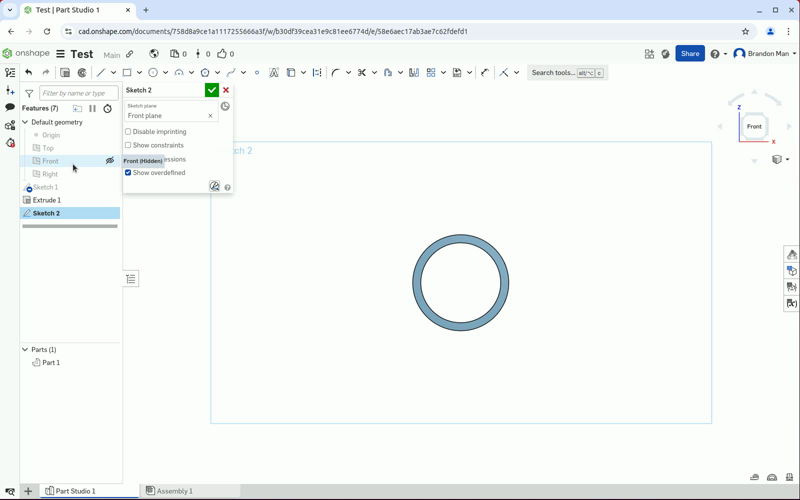
mouse_move(73, 352)
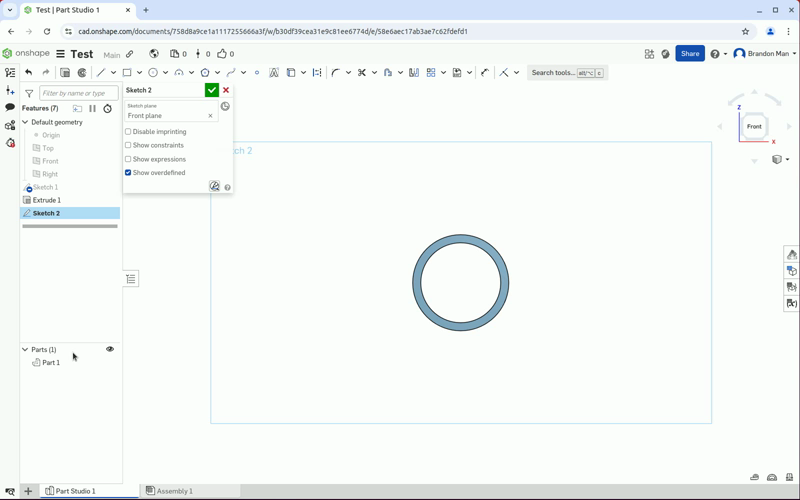
key(y)
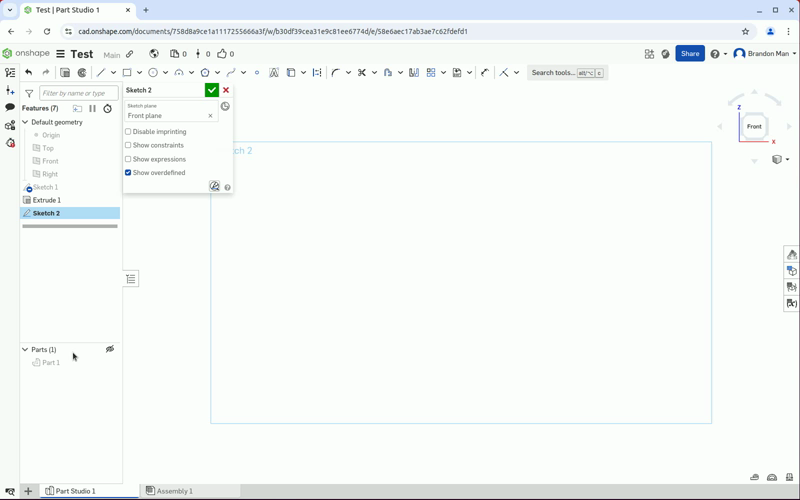
key(c)
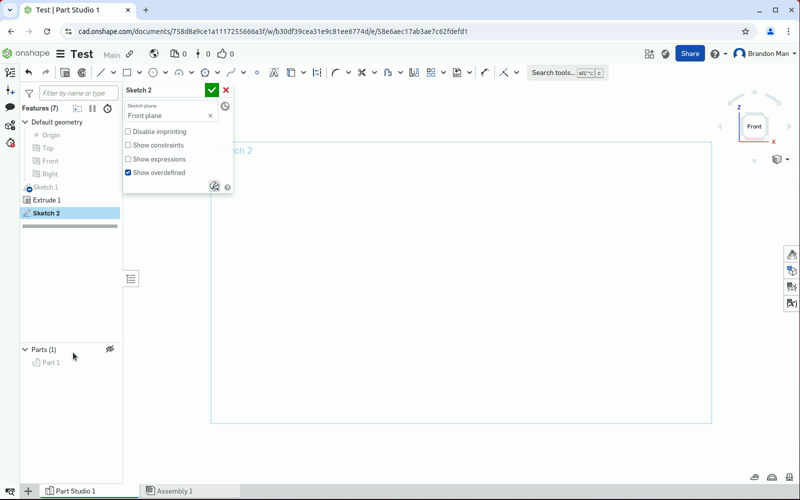
key_down(shift)
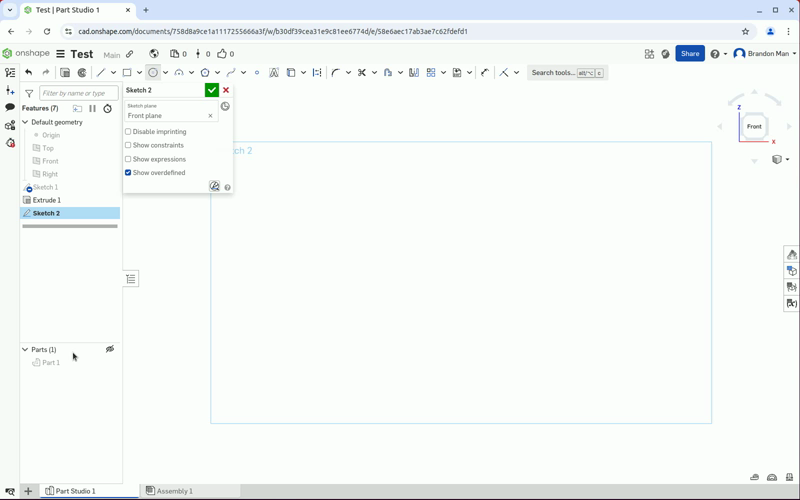
mouse_move(461, 282)
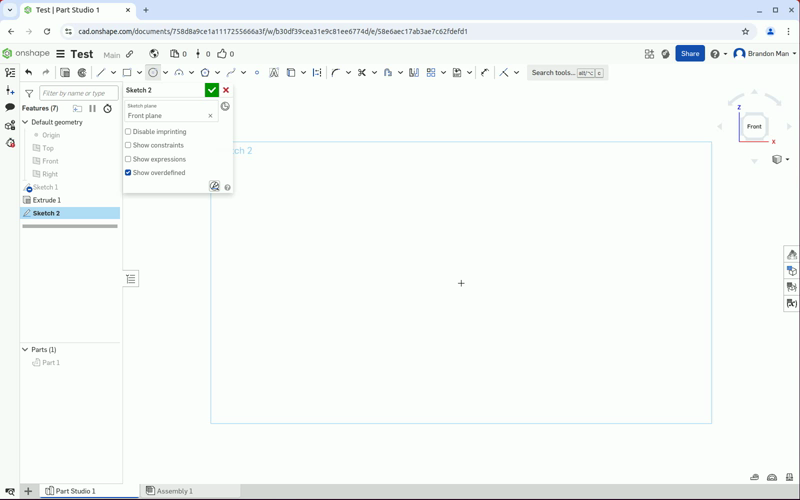
click(461, 282)
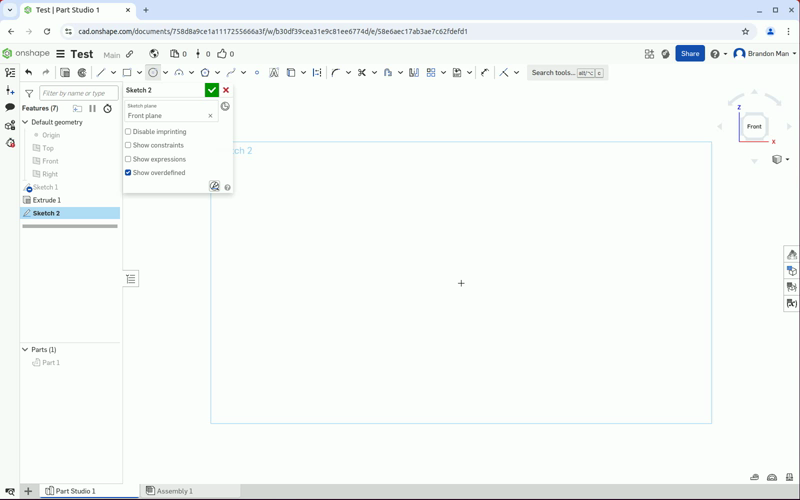
key_up(shift)
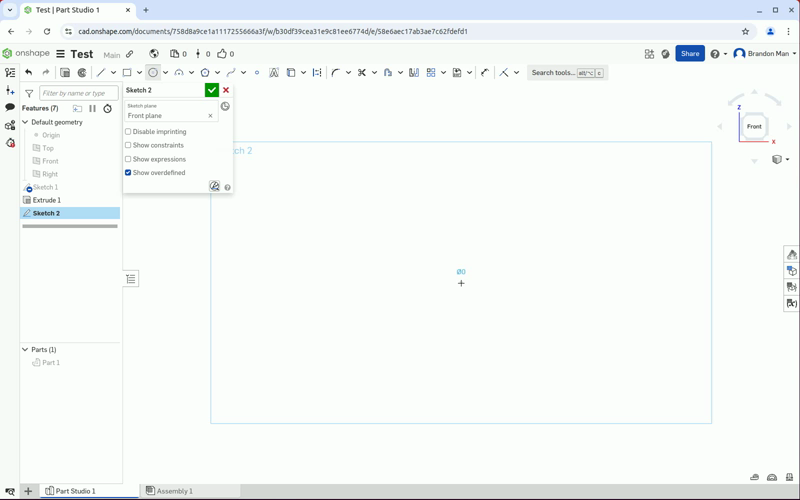
mouse_move(521, 282)
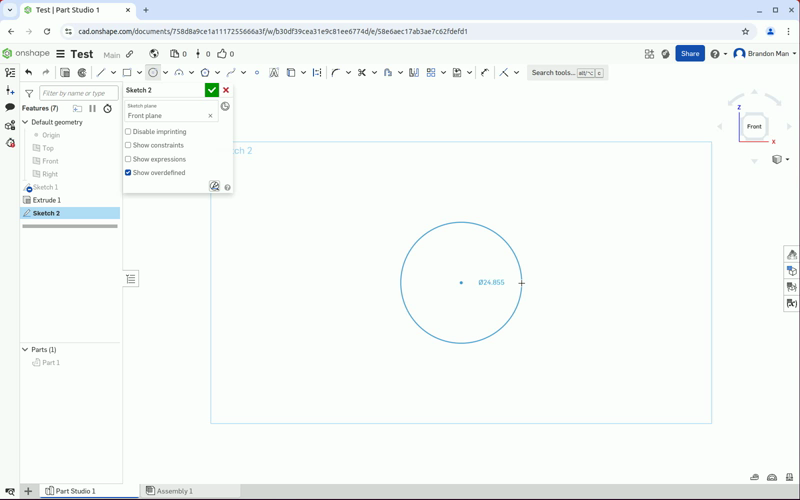
click(521, 282)
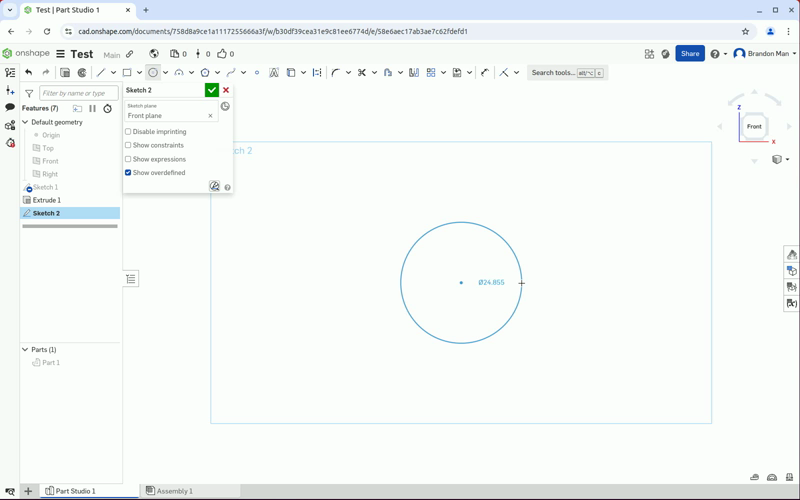
key(esc)
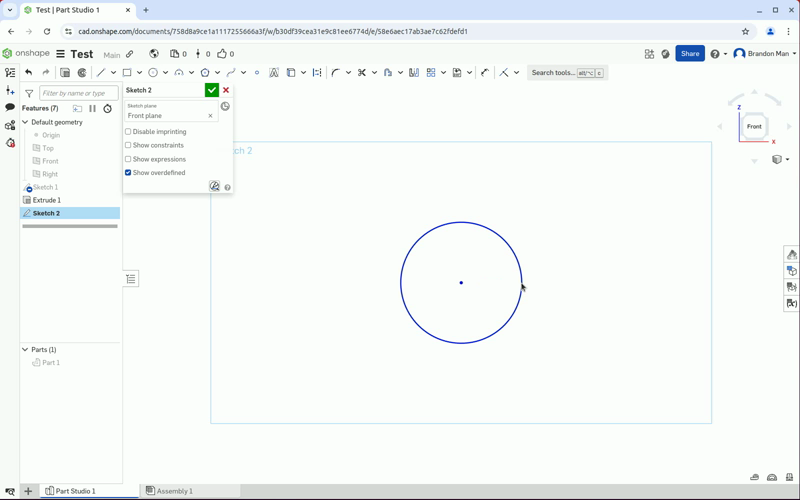
key(c)
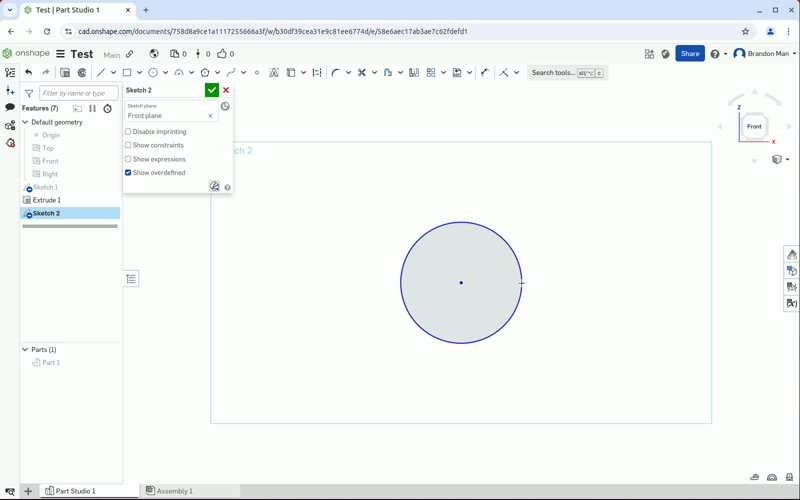
key_down(shift)
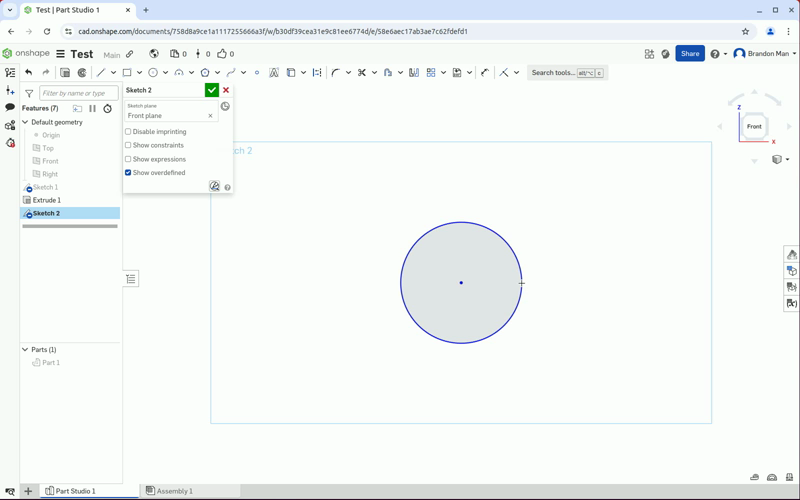
mouse_move(461, 282)
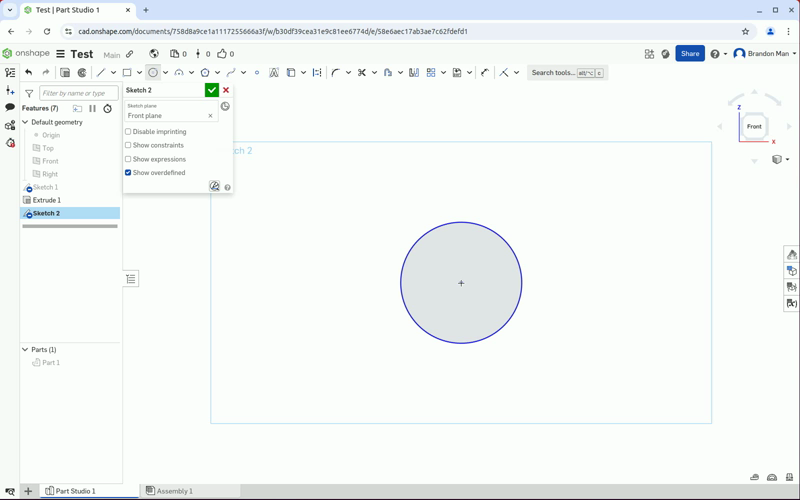
click(461, 282)
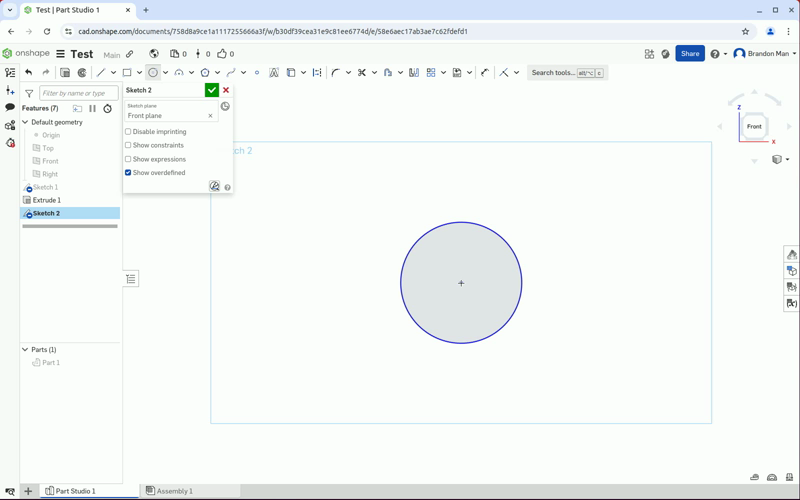
key_up(shift)
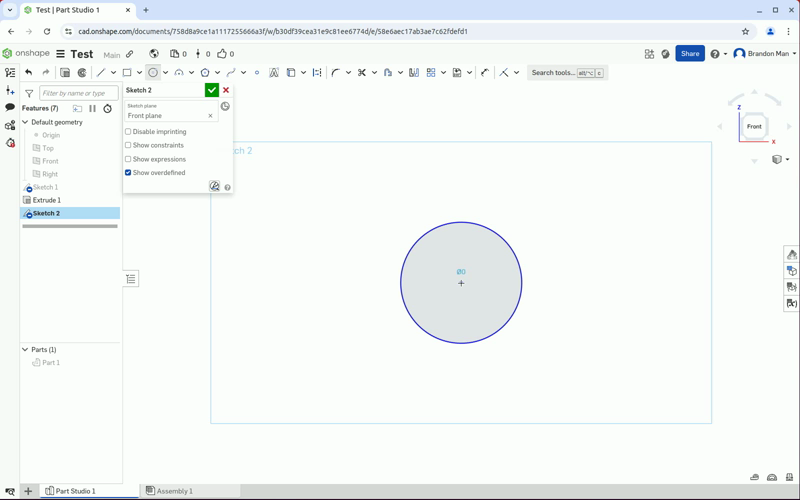
mouse_move(514, 282)
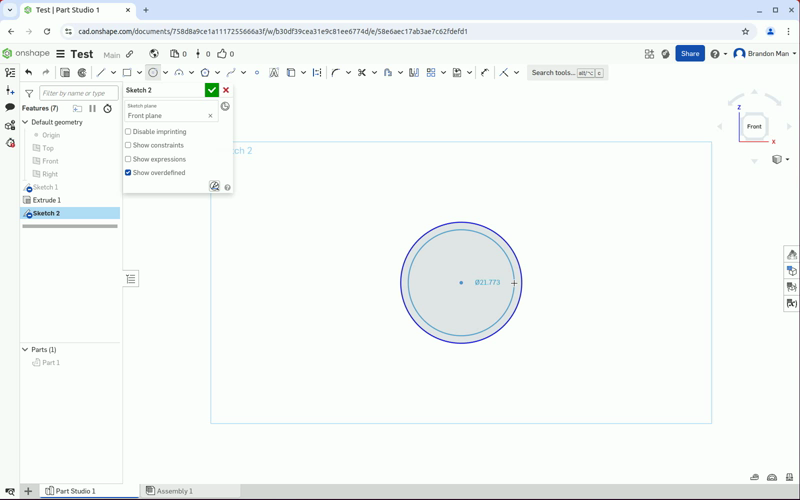
click(514, 282)
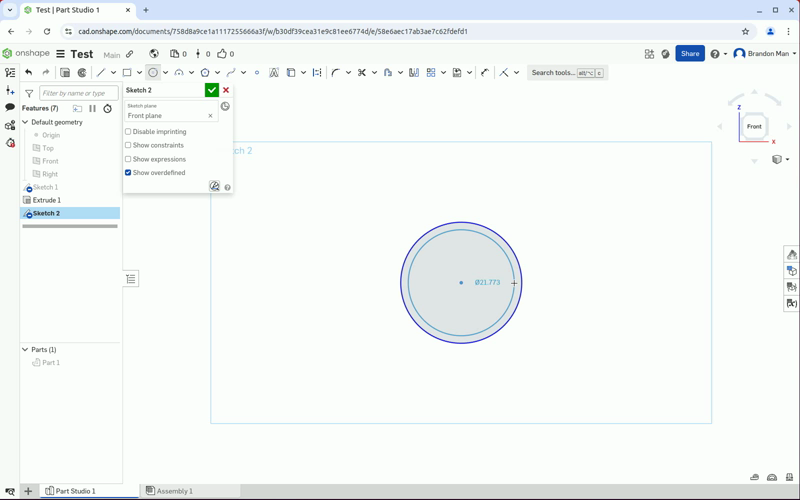
key(esc)
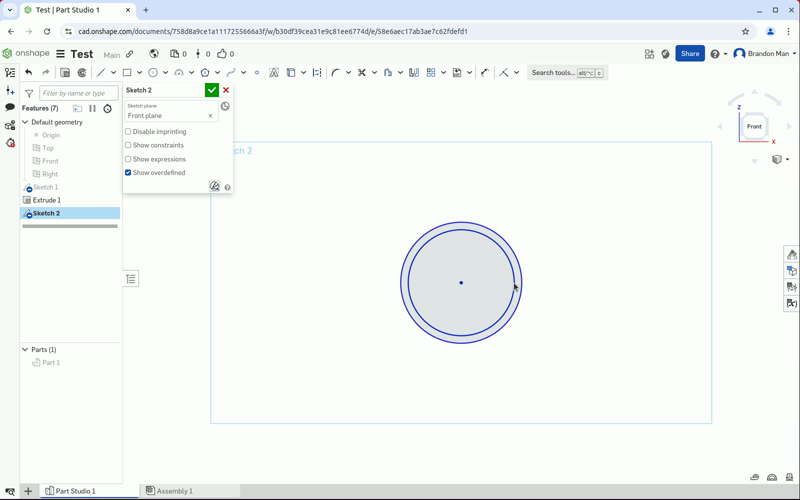
mouse_move(498, 326)
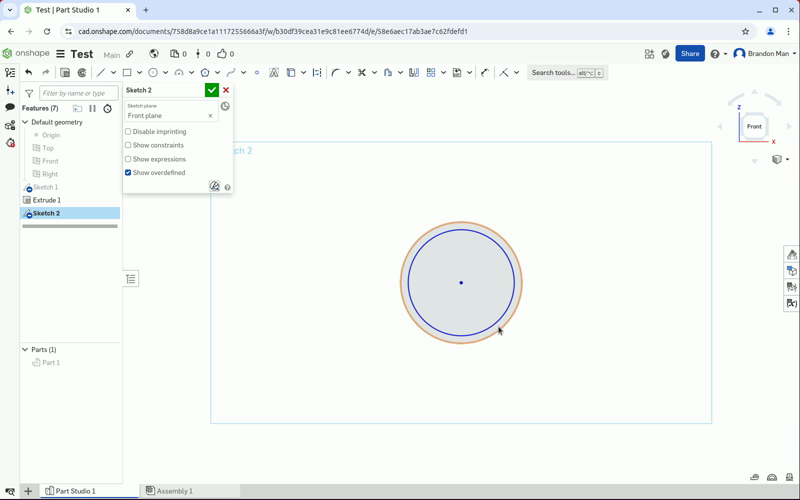
click(498, 326)
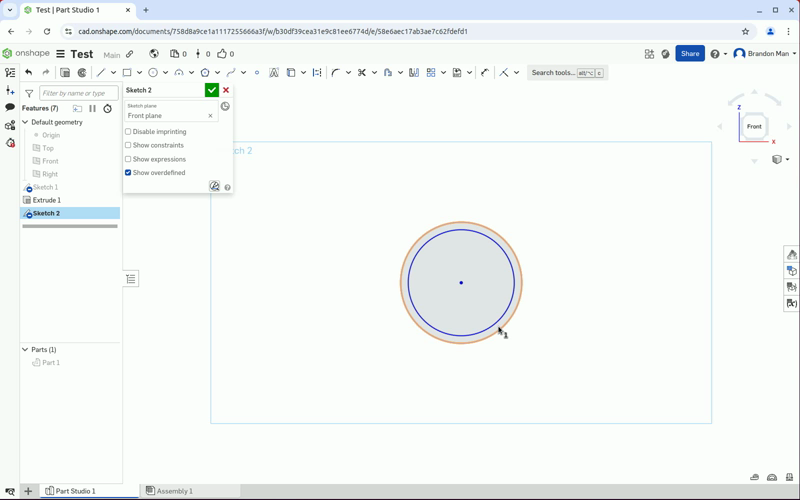
mouse_move(73, 352)
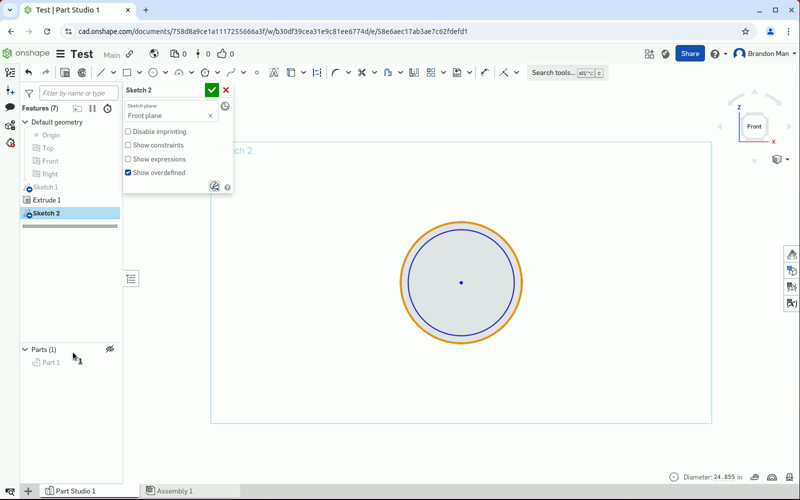
key(shift+y)
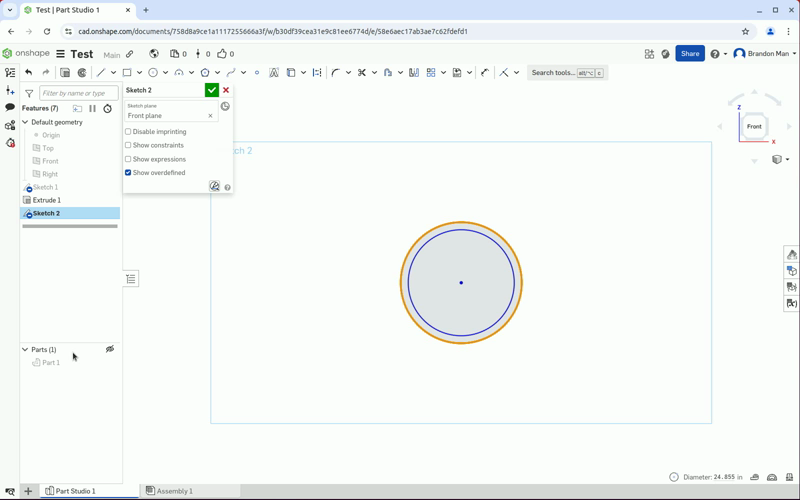
key(shift+e)
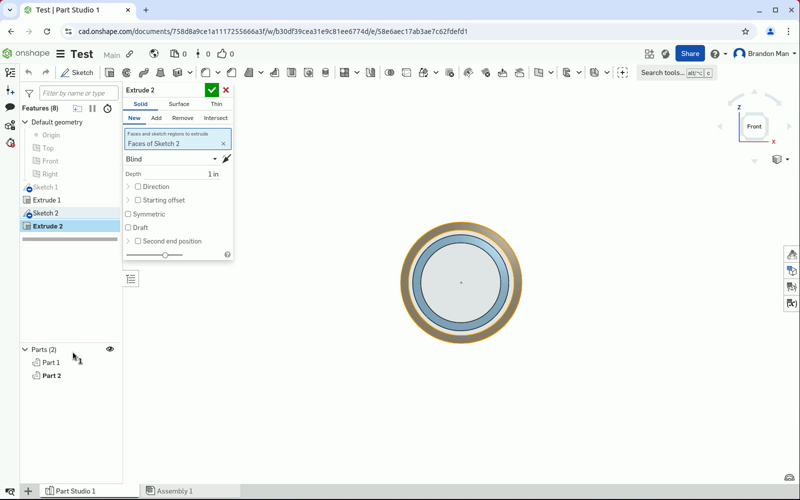
mouse_move(143, 106)
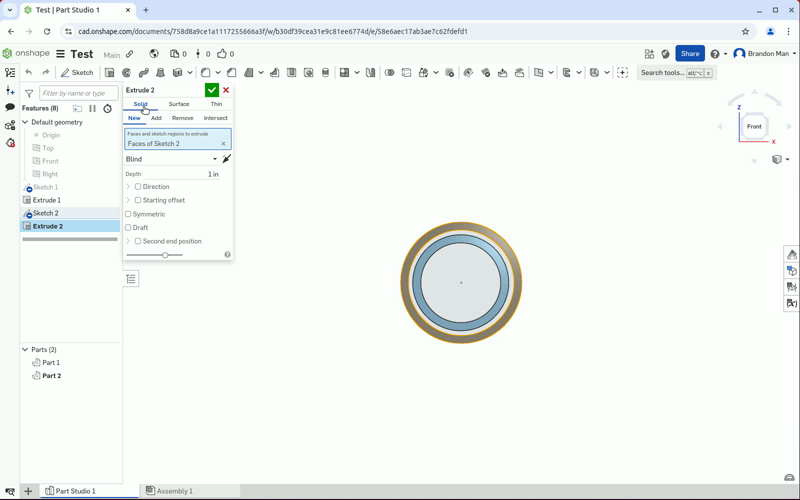
click(143, 106)
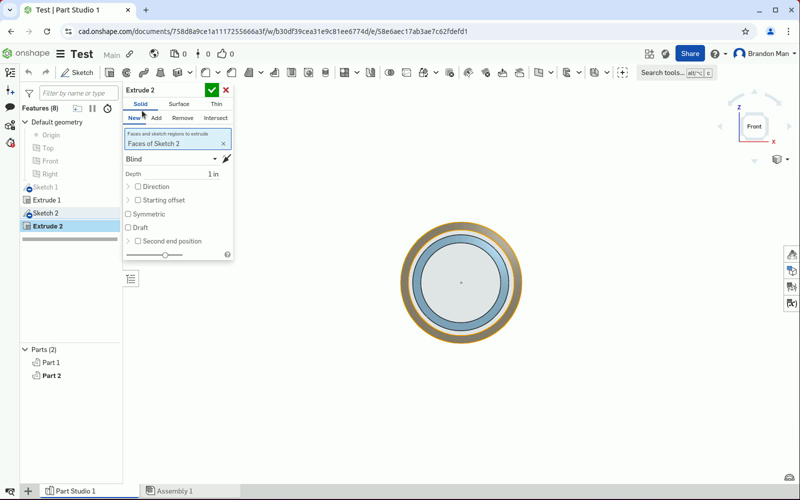
mouse_move(137, 120)
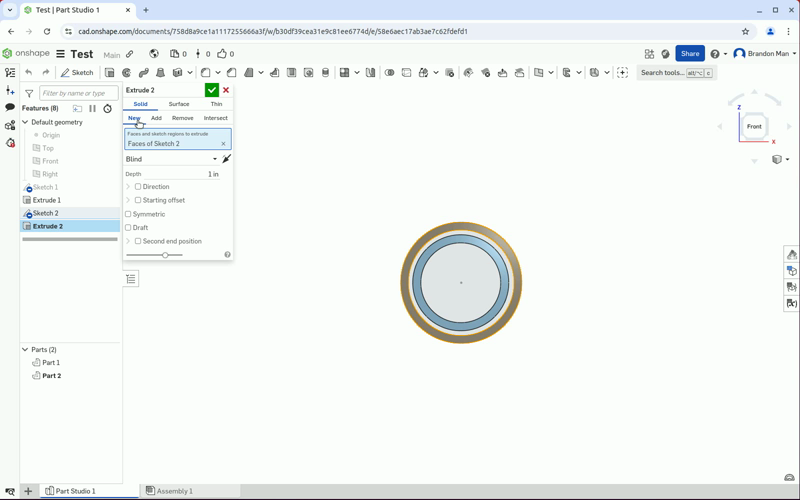
click(137, 120)
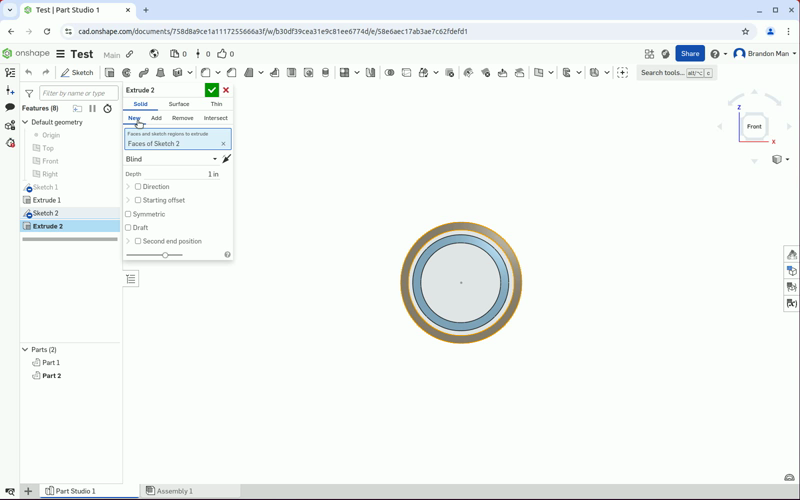
key(tab, 4)
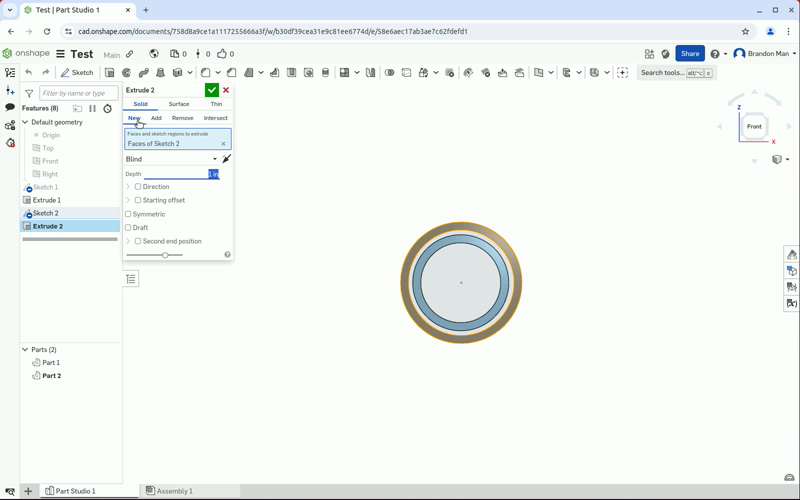
text(2.889)
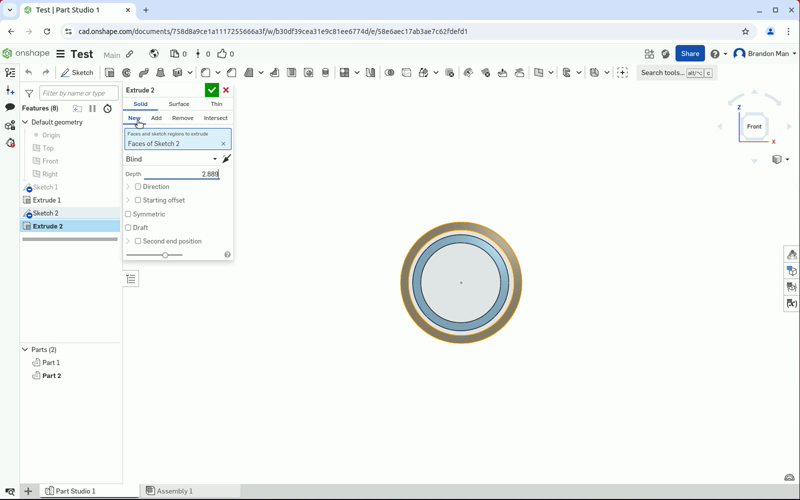
key(enter)
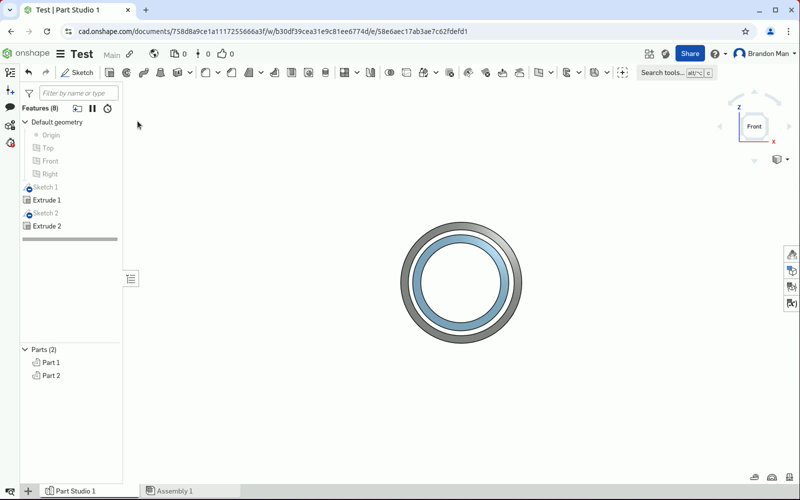
key(shift+h)
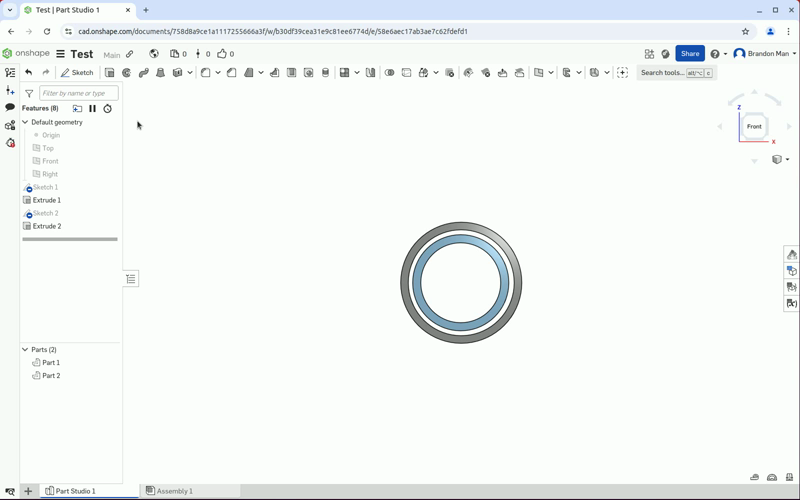
key(shift+h)
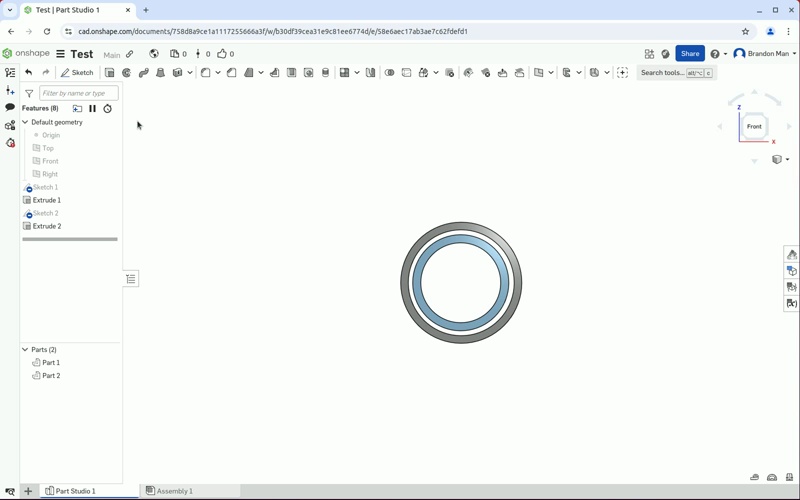
mouse_move(73, 189)
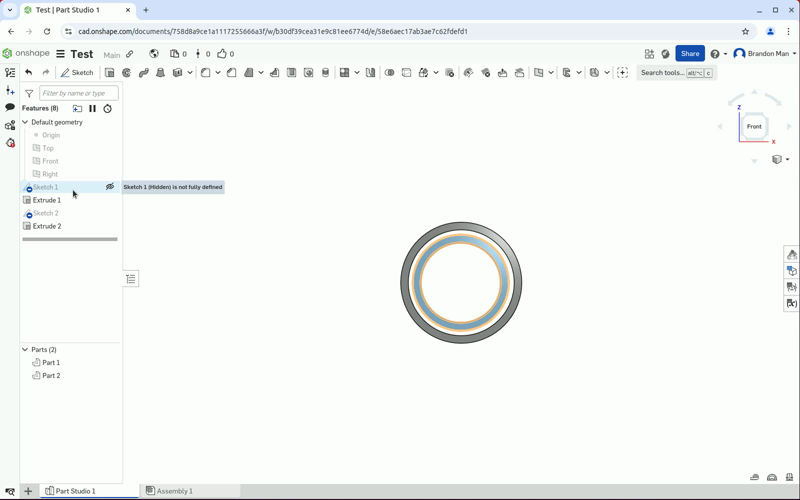
click(73, 189)
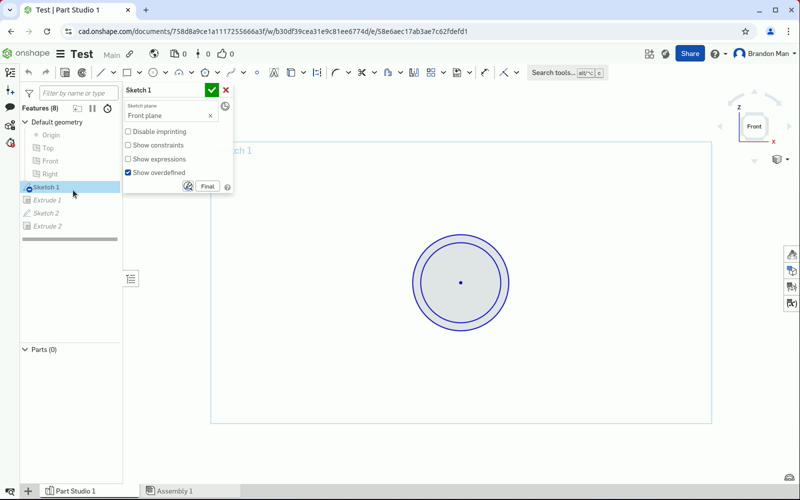
mouse_move(229, 92)
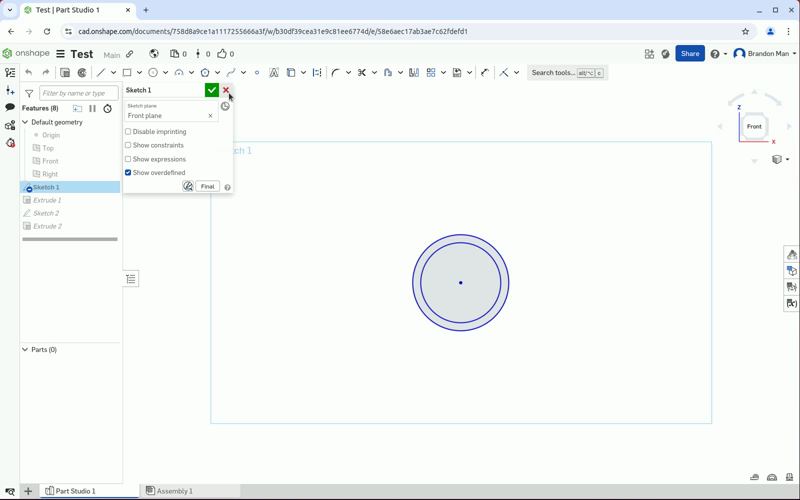
click(229, 92)
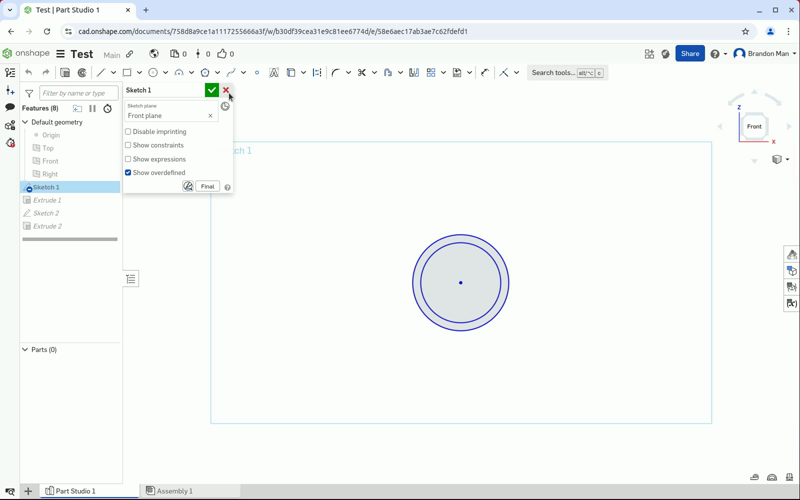
key(shift+s)
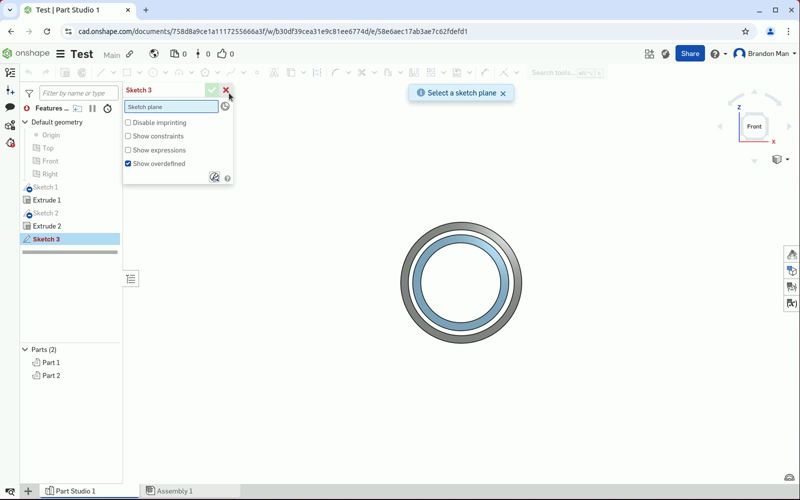
mouse_move(73, 163)
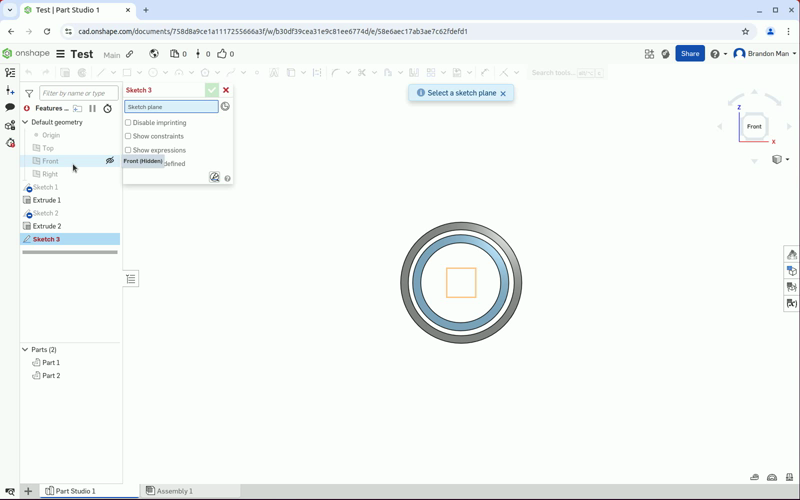
click(73, 163)
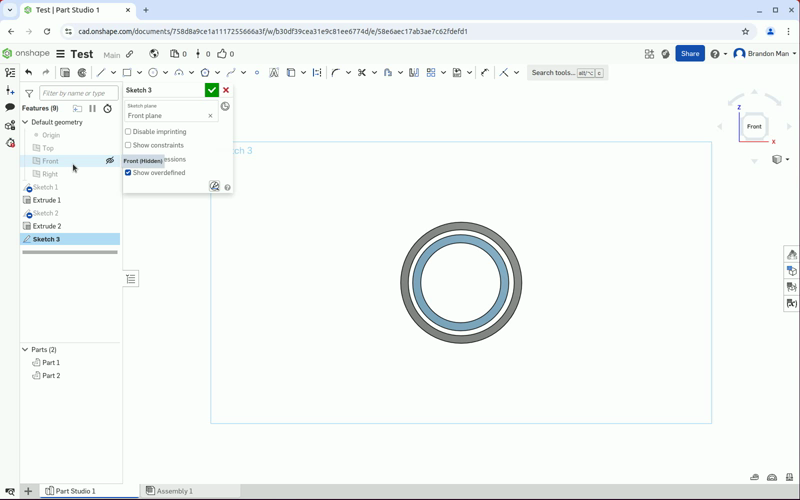
mouse_move(73, 352)
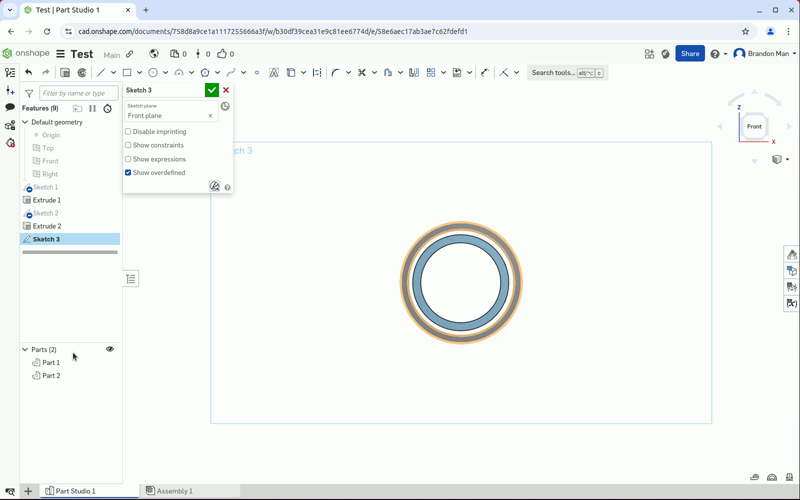
key(y)
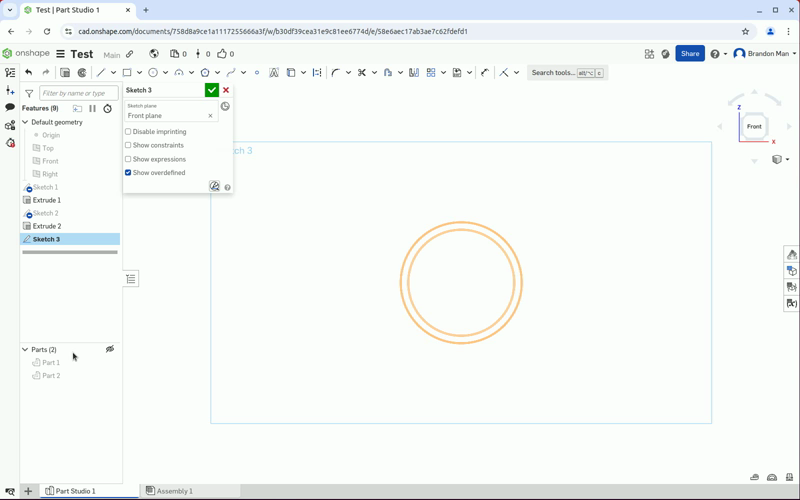
key(c)
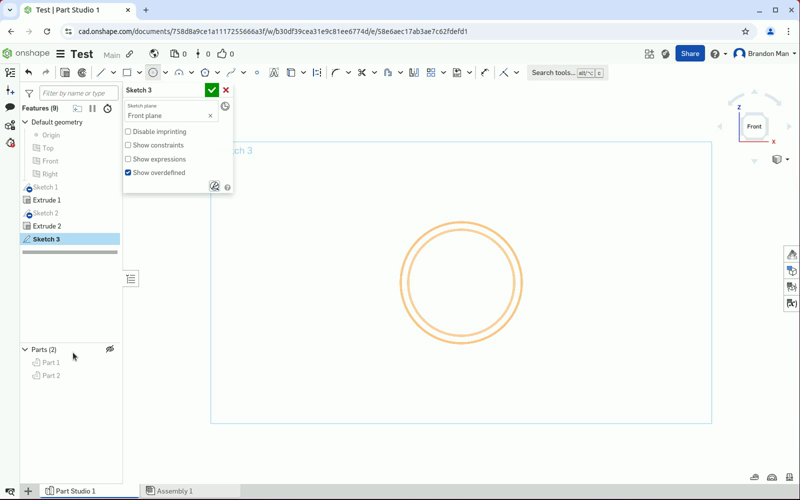
key_down(shift)
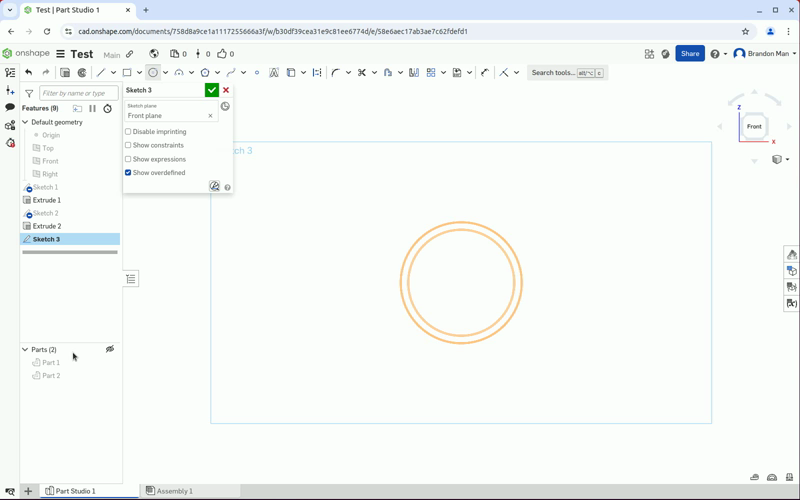
mouse_move(461, 282)
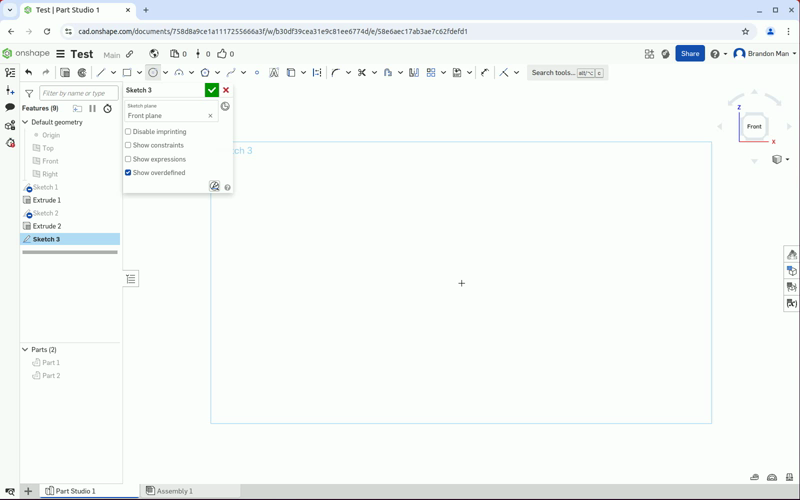
click(461, 282)
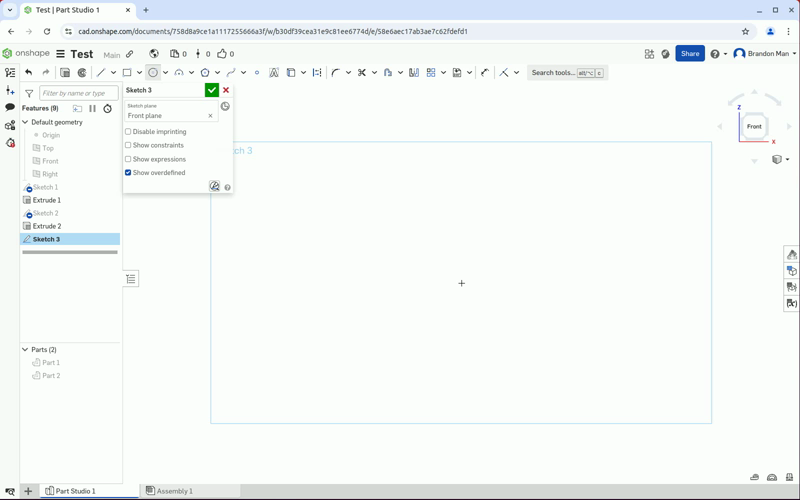
key_up(shift)
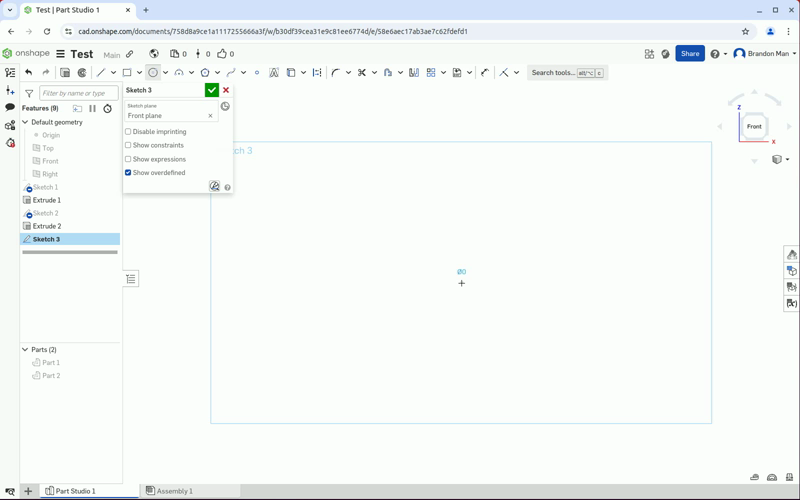
mouse_move(534, 282)
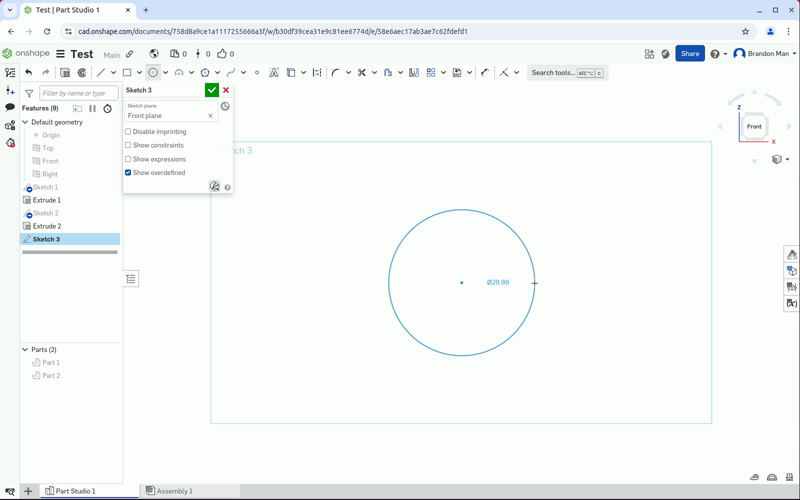
click(534, 282)
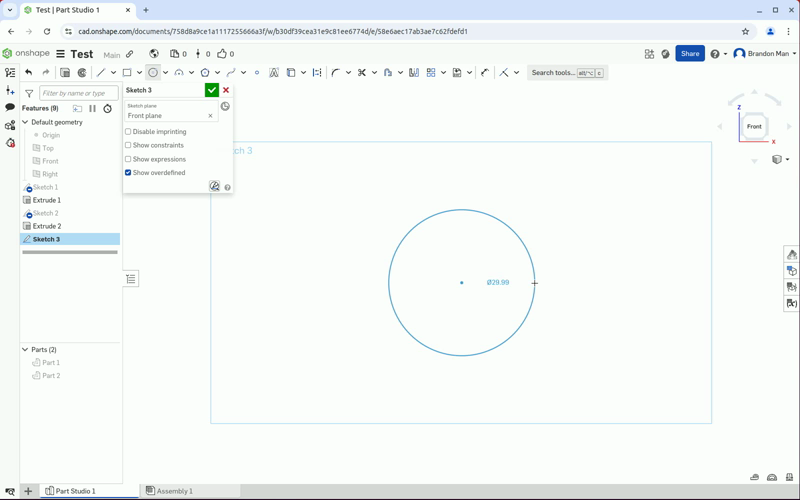
key(esc)
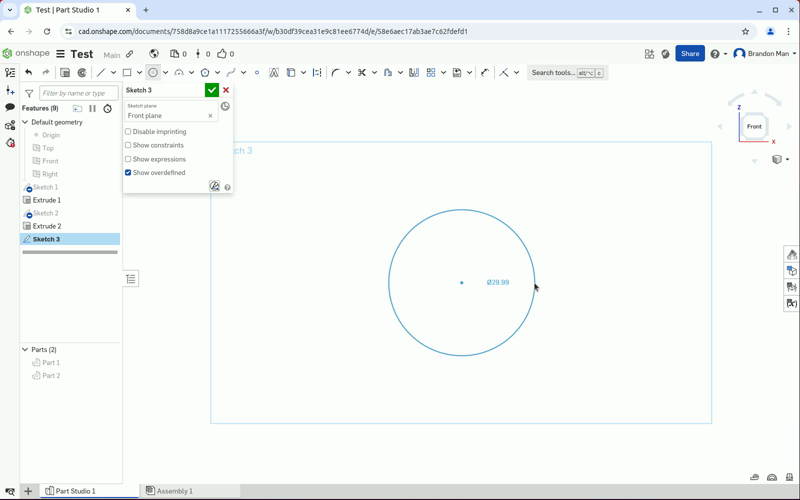
key(c)
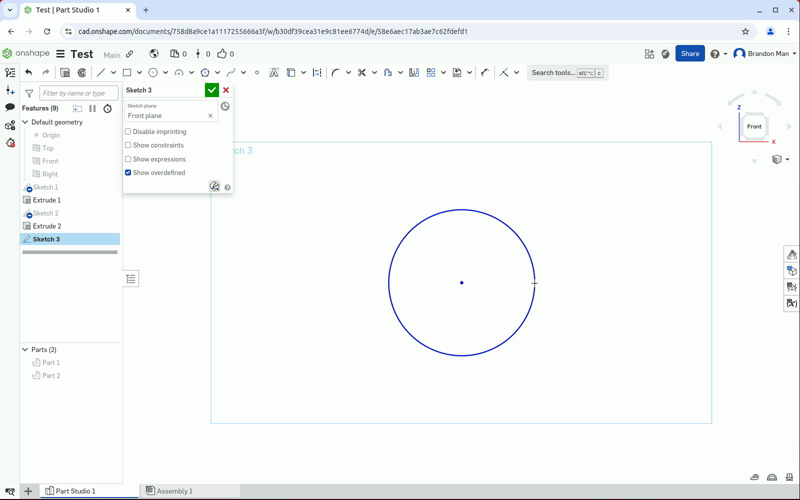
key_down(shift)
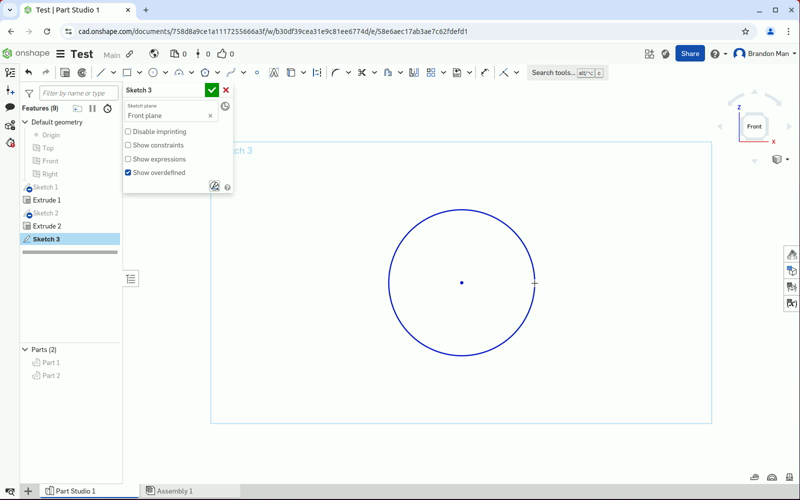
mouse_move(461, 282)
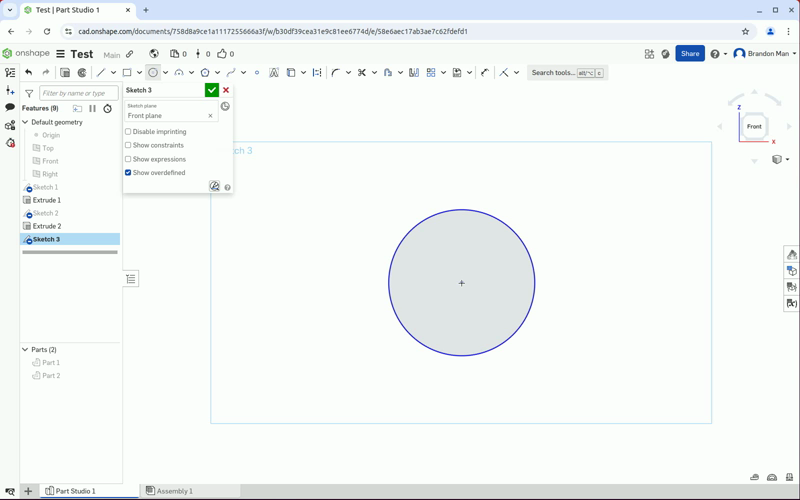
click(461, 282)
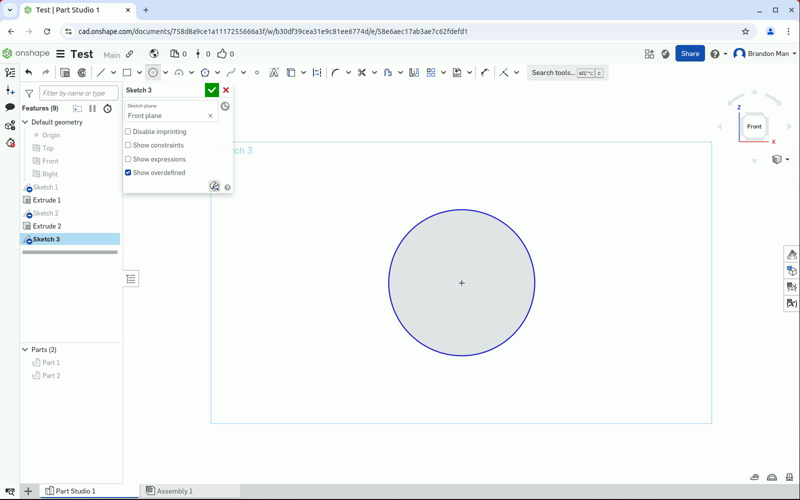
key_up(shift)
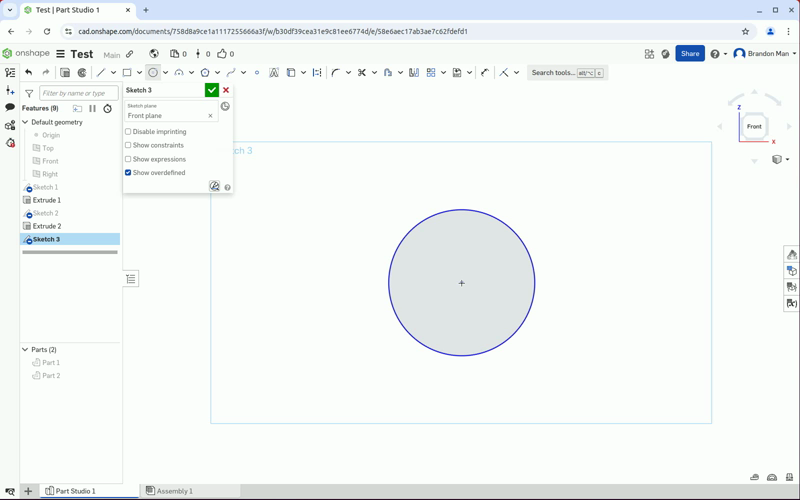
mouse_move(527, 282)
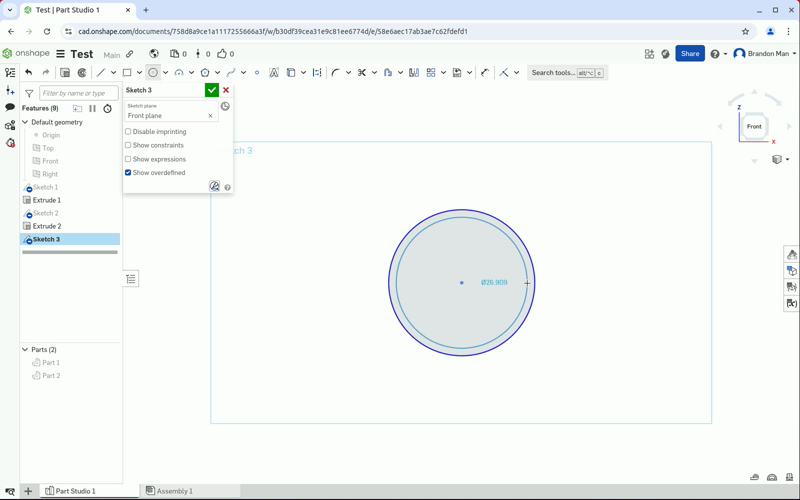
click(527, 282)
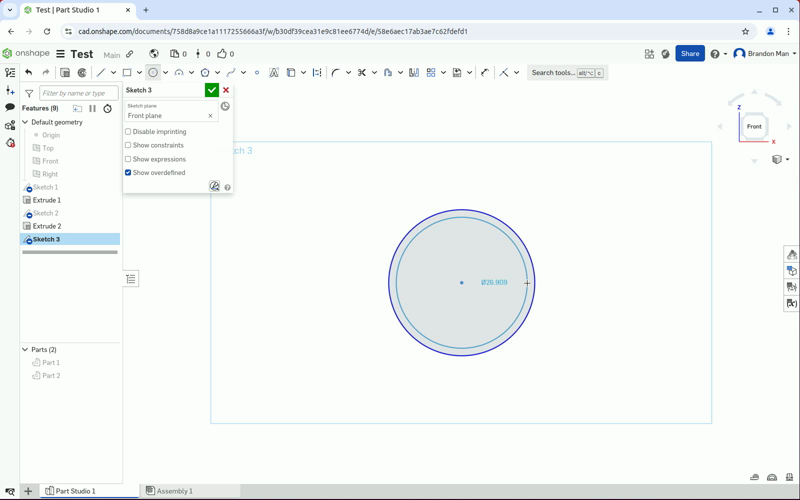
key(esc)
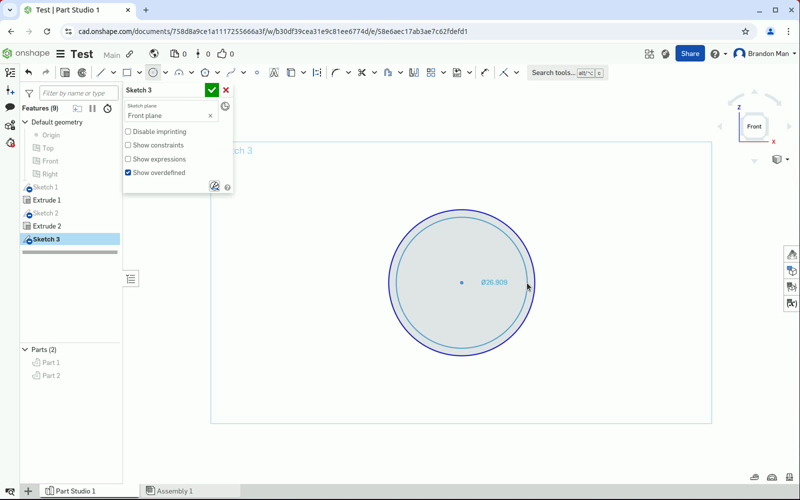
mouse_move(468, 214)
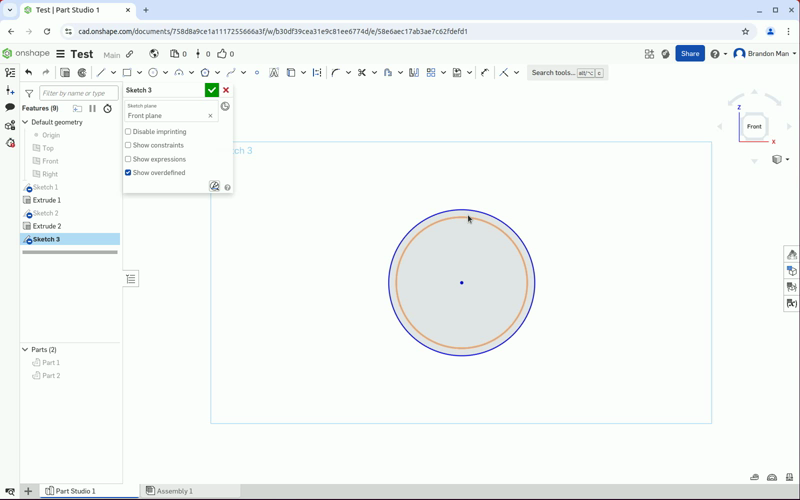
click(468, 214)
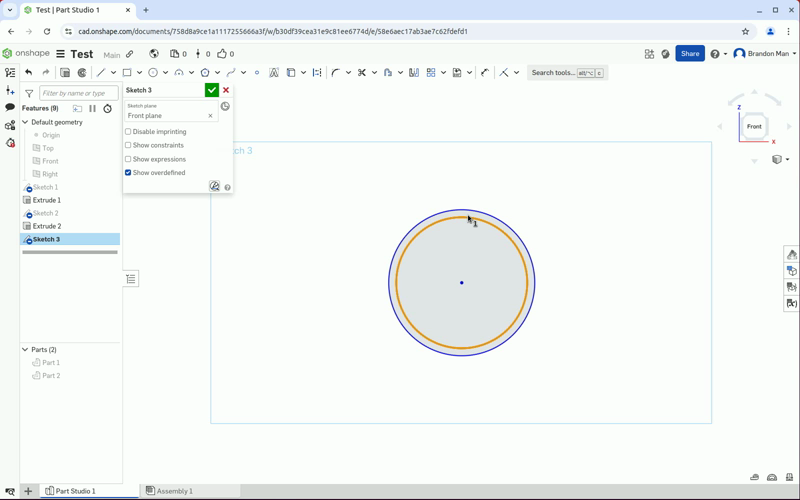
mouse_move(73, 352)
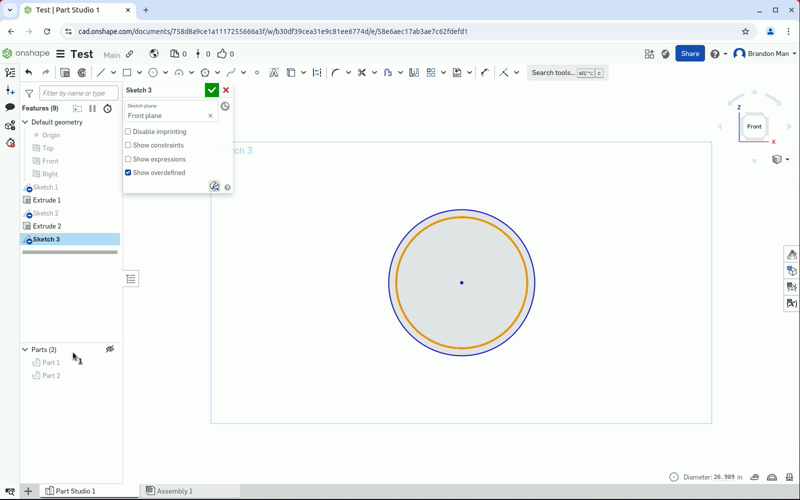
key(shift+y)
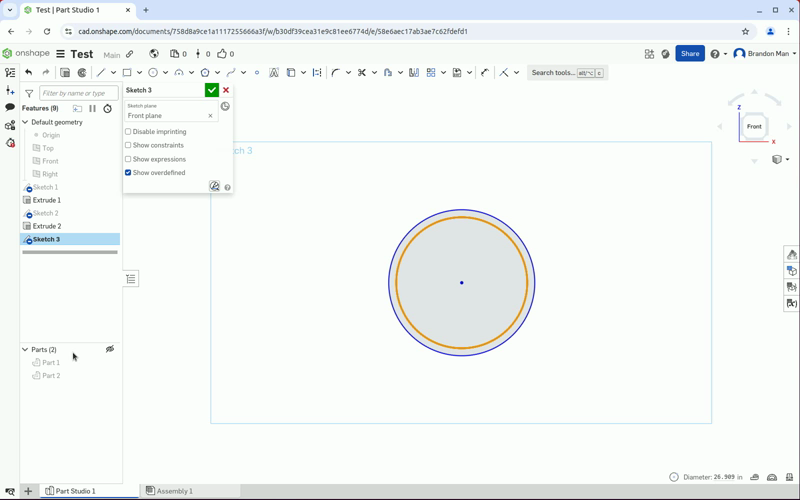
key(shift+e)
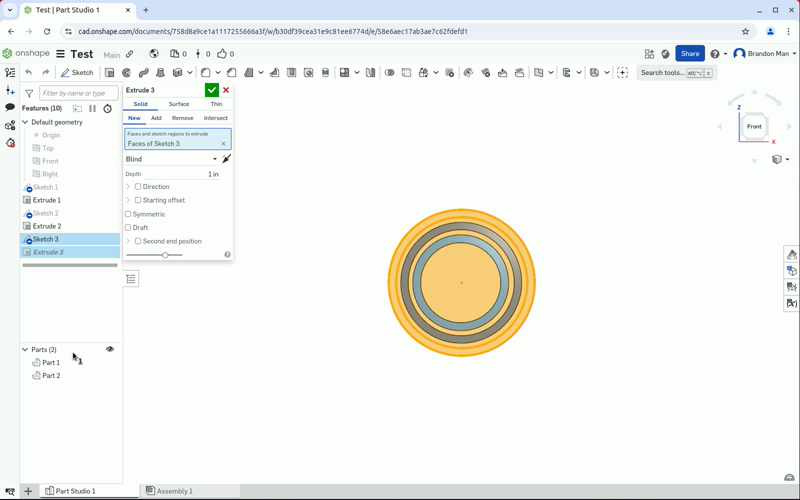
mouse_move(143, 106)
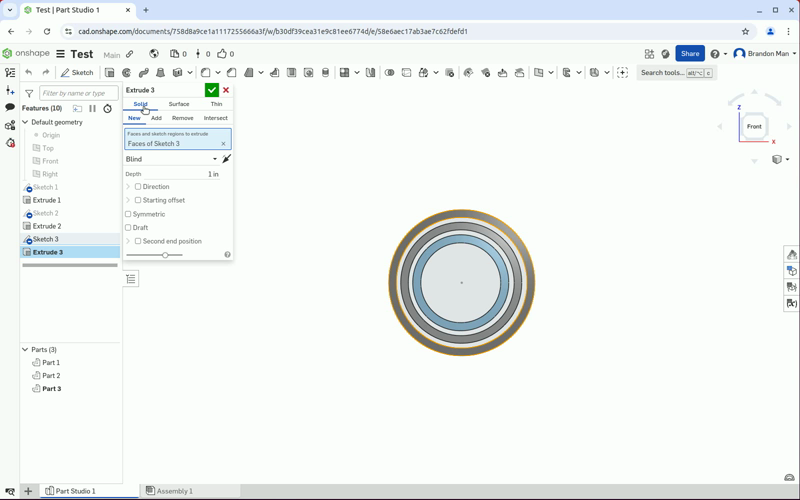
click(143, 106)
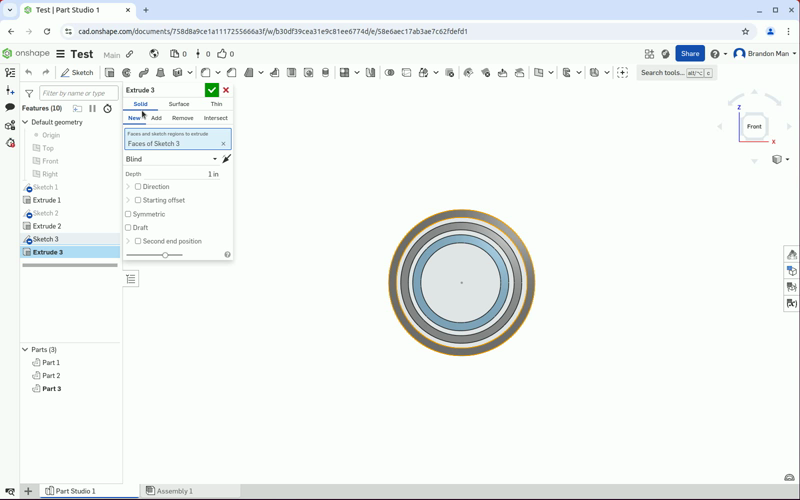
mouse_move(137, 120)
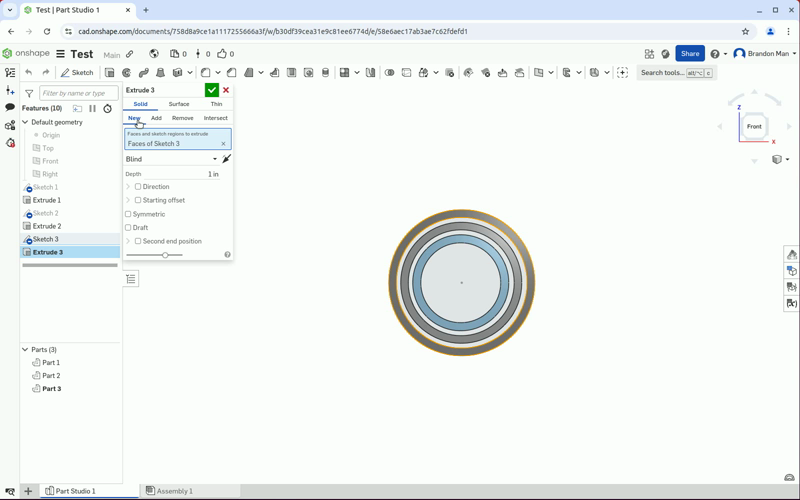
click(137, 120)
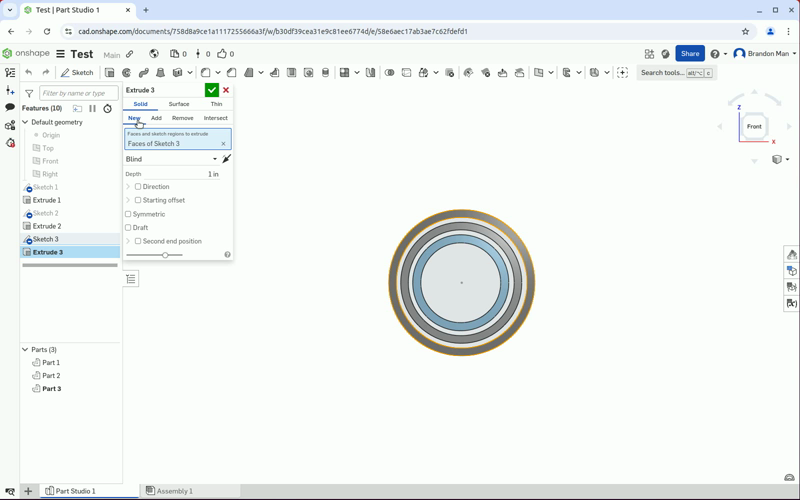
key(tab, 4)
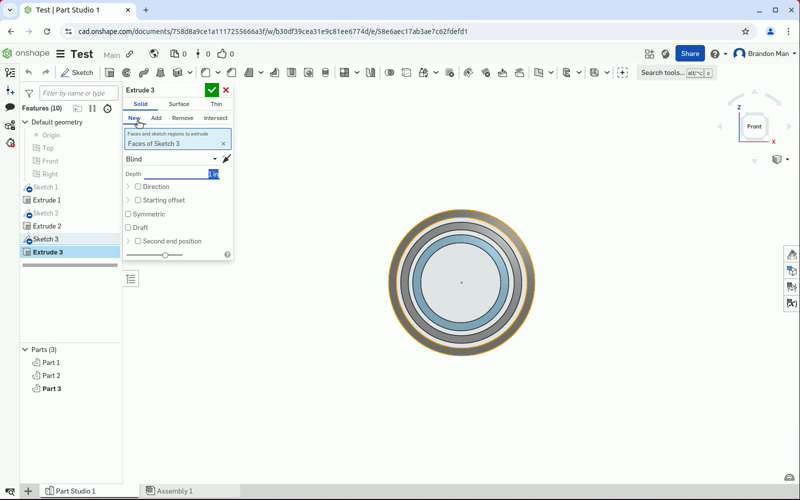
text(2.889)
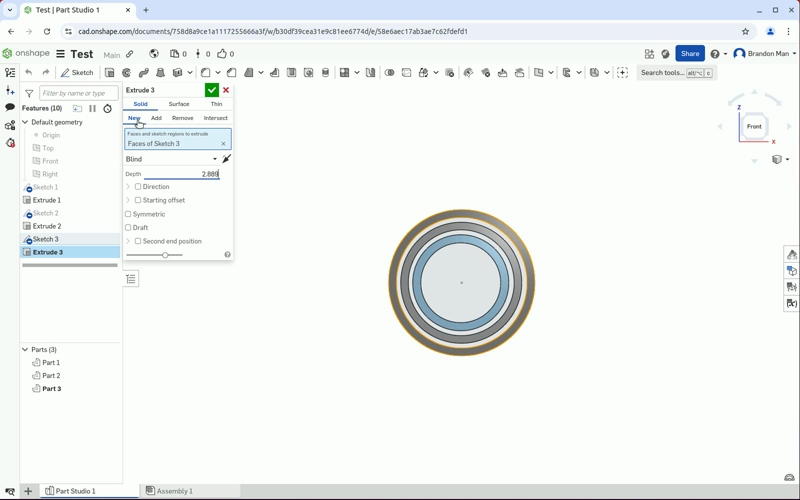
key(enter)
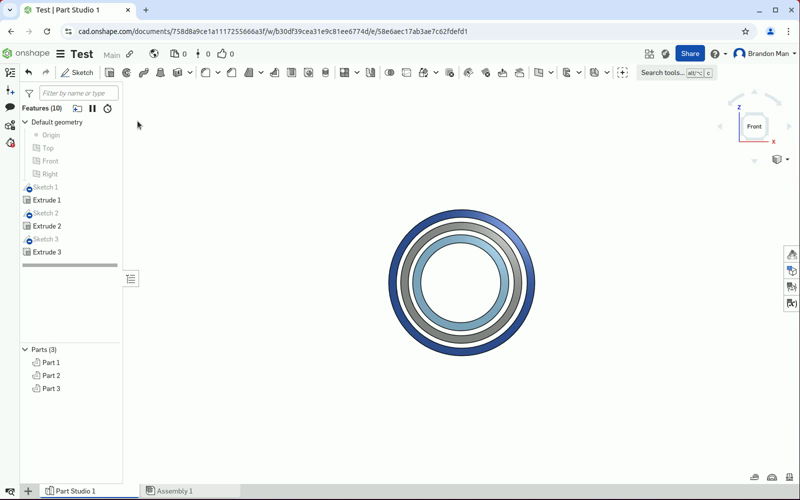
key(shift+h)
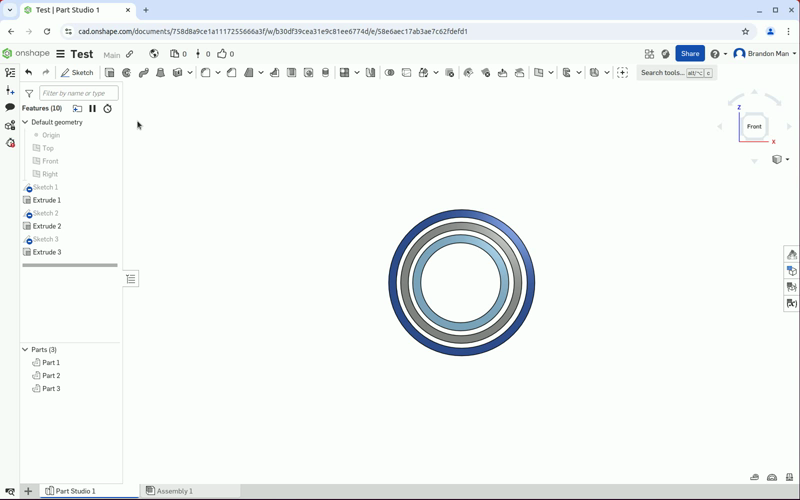
key(shift+h)
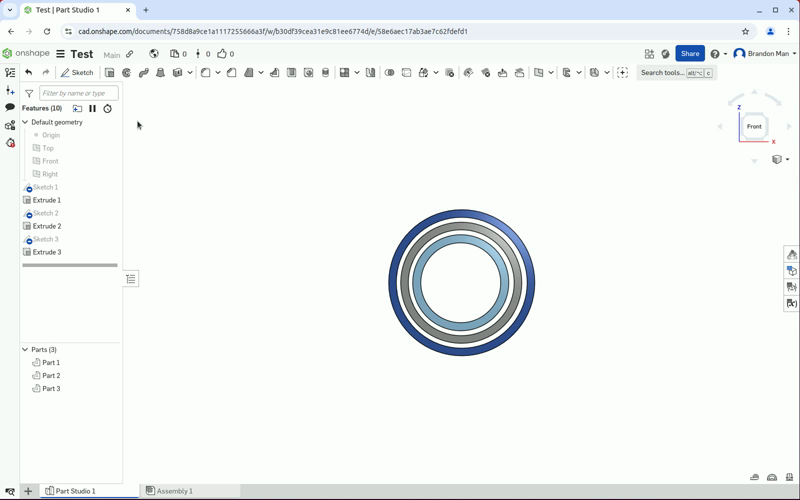
mouse_move(73, 189)
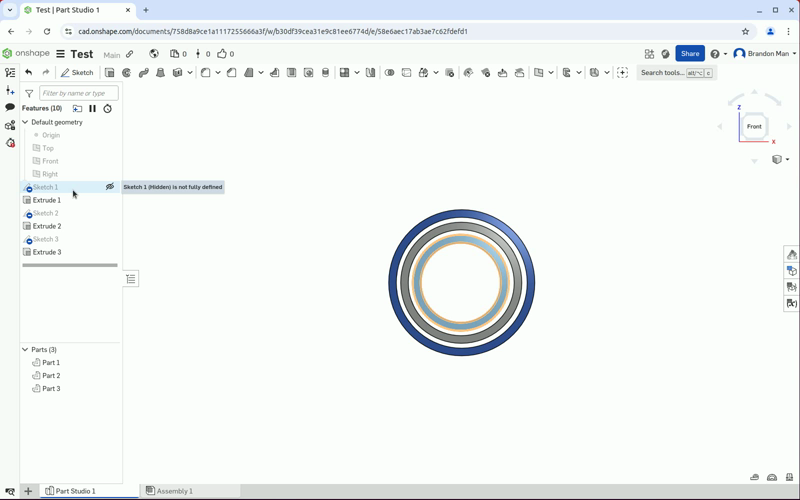
click(73, 189)
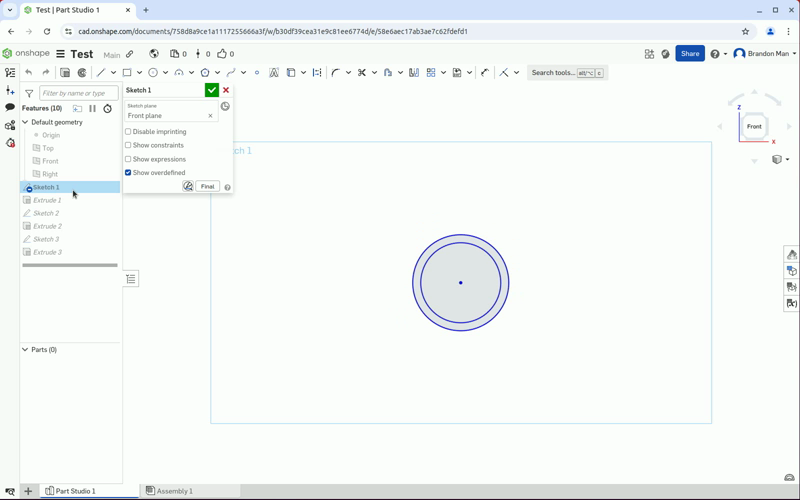
mouse_move(229, 92)
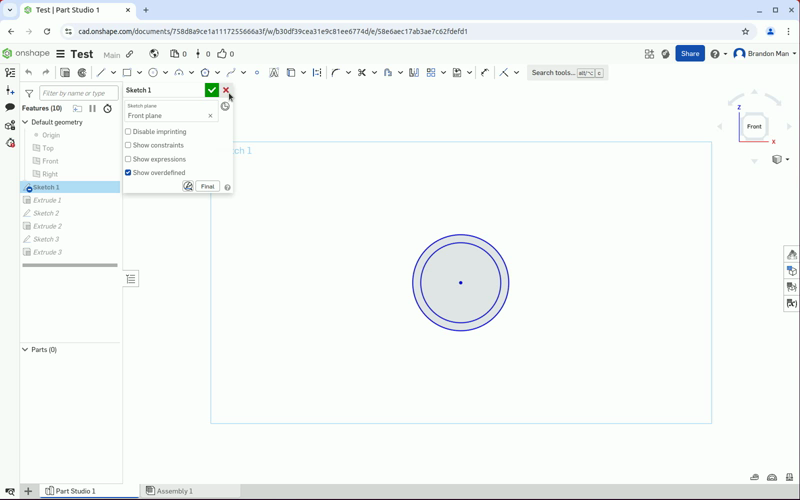
click(229, 92)
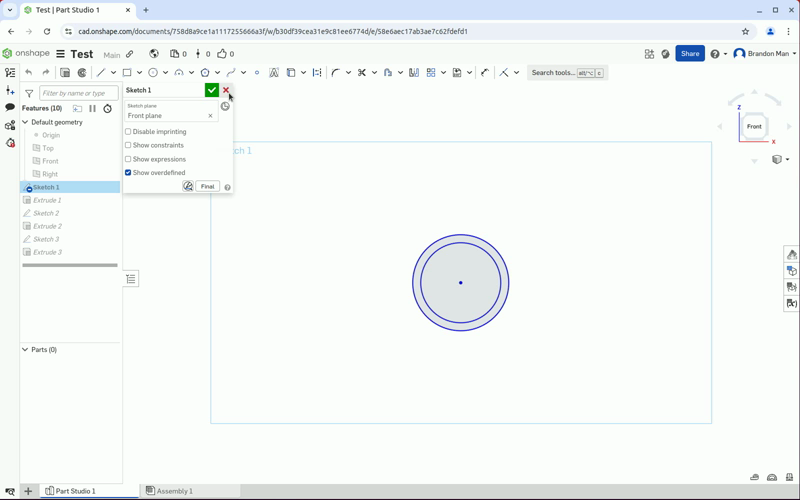
key(shift+s)
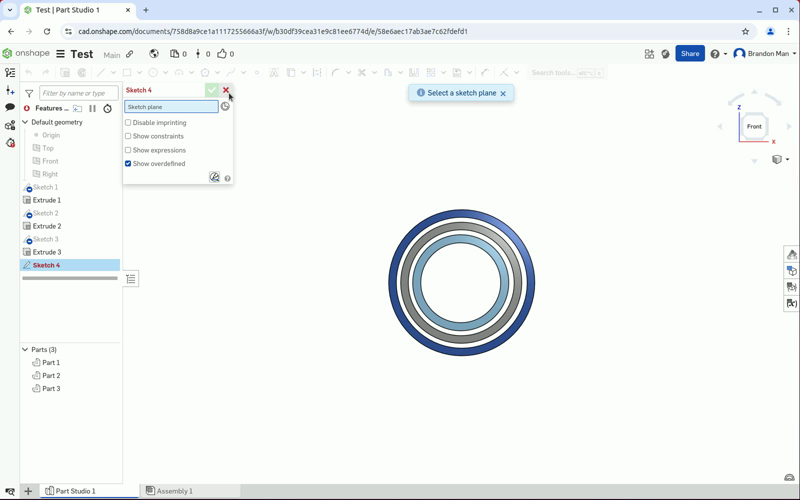
mouse_move(73, 163)
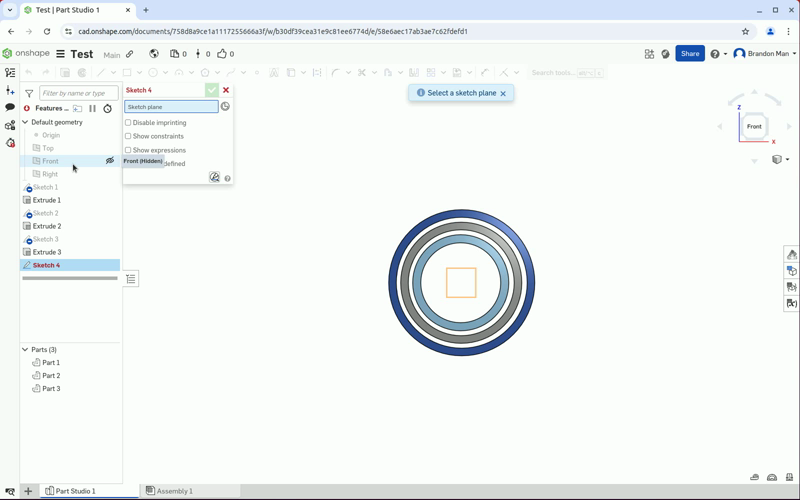
click(73, 163)
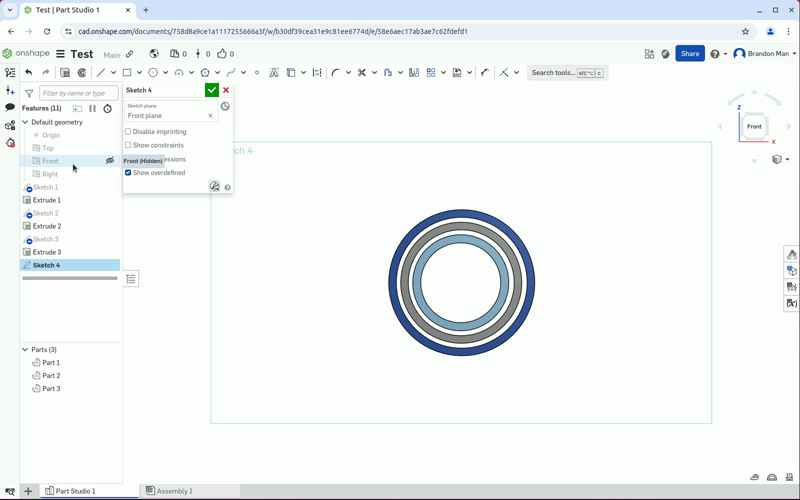
mouse_move(73, 352)
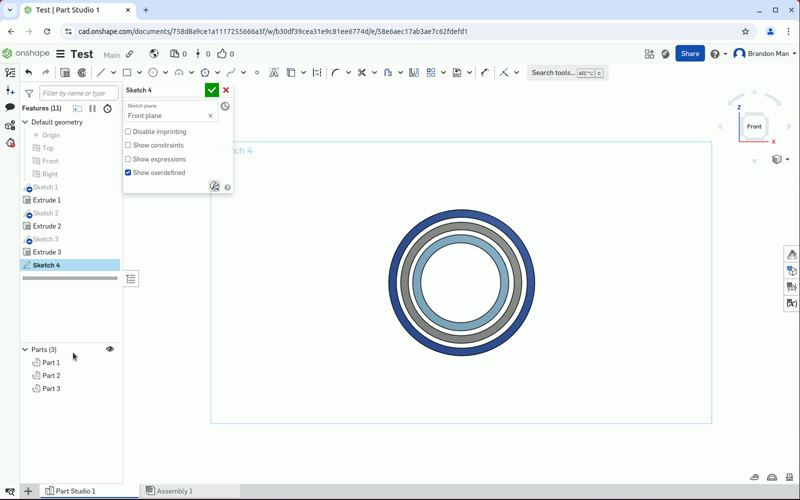
key(y)
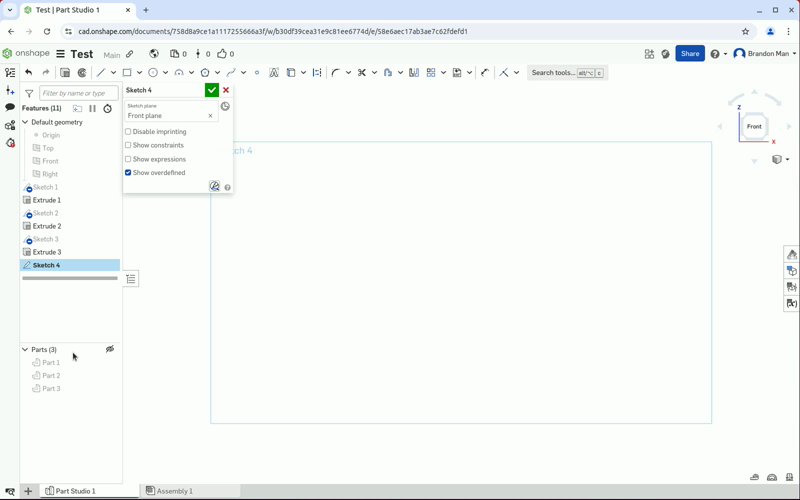
key(c)
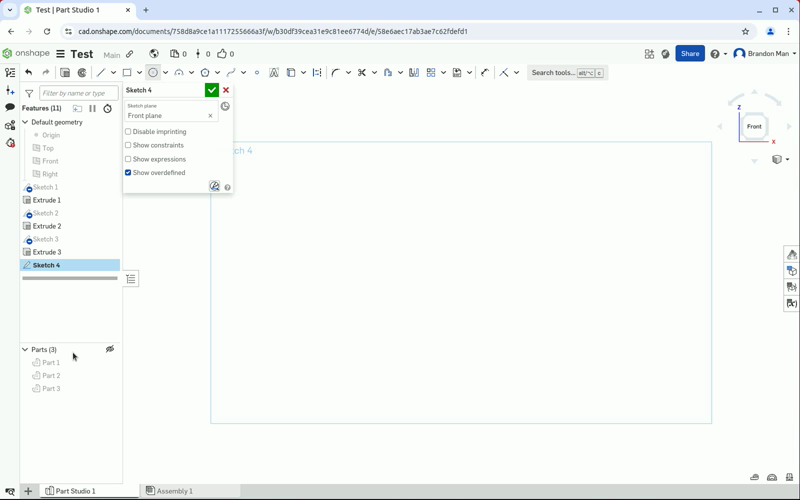
key_down(shift)
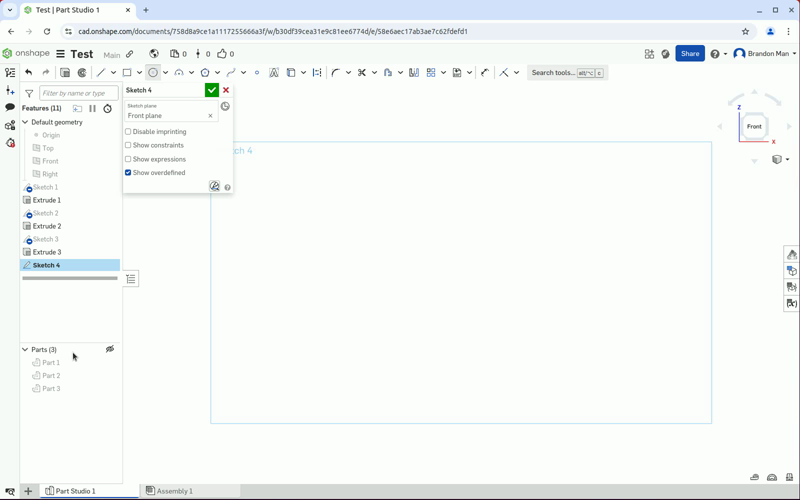
mouse_move(461, 282)
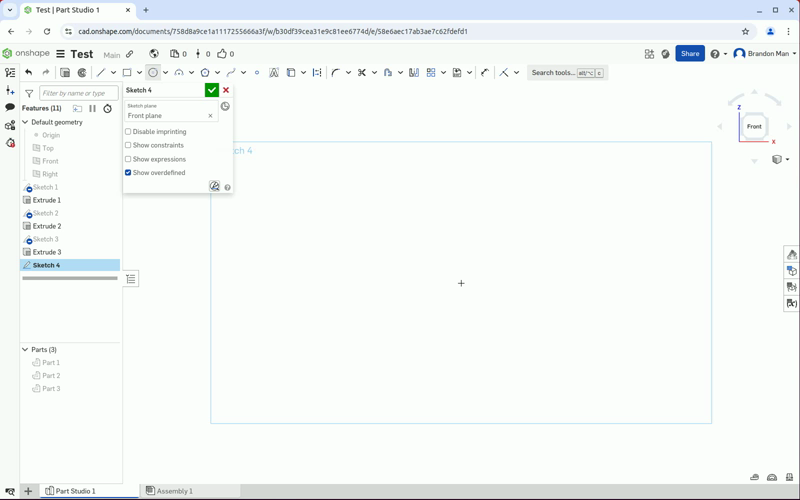
click(461, 282)
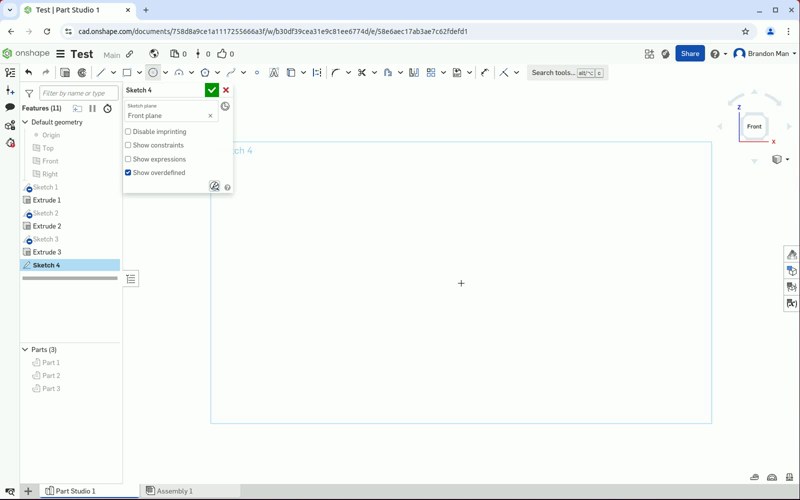
key_up(shift)
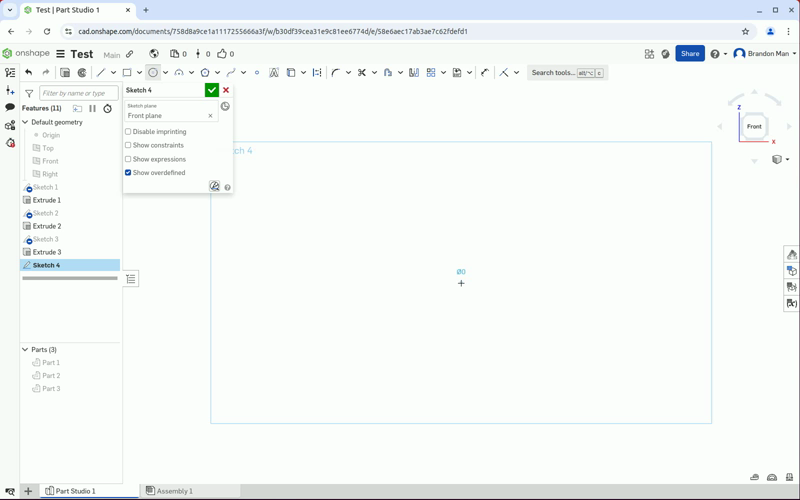
mouse_move(544, 282)
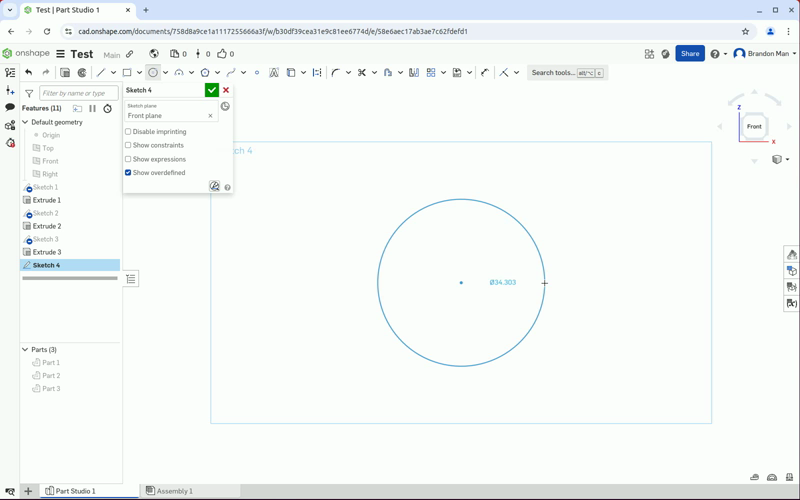
click(544, 282)
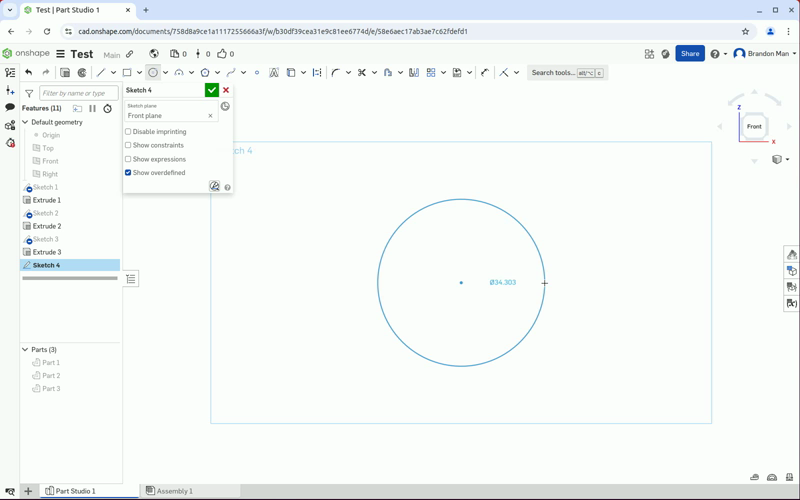
key(esc)
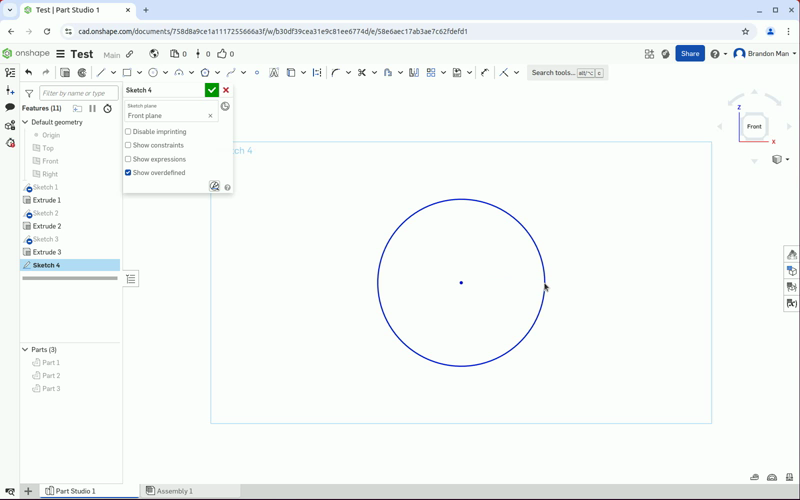
key(c)
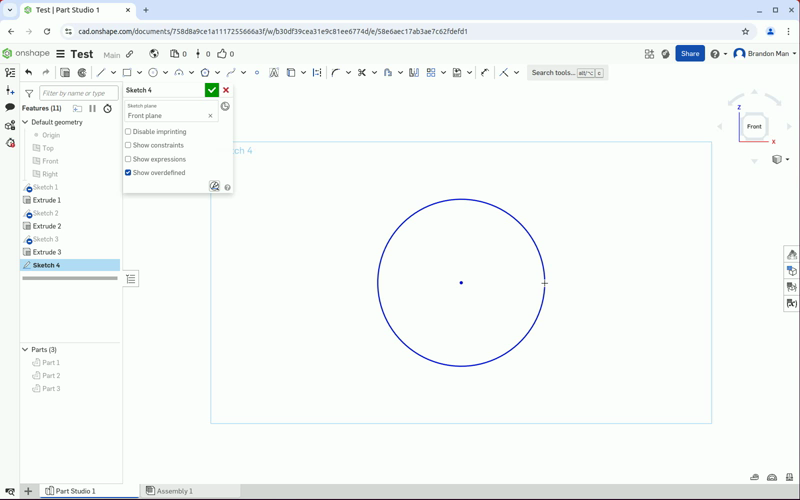
key_down(shift)
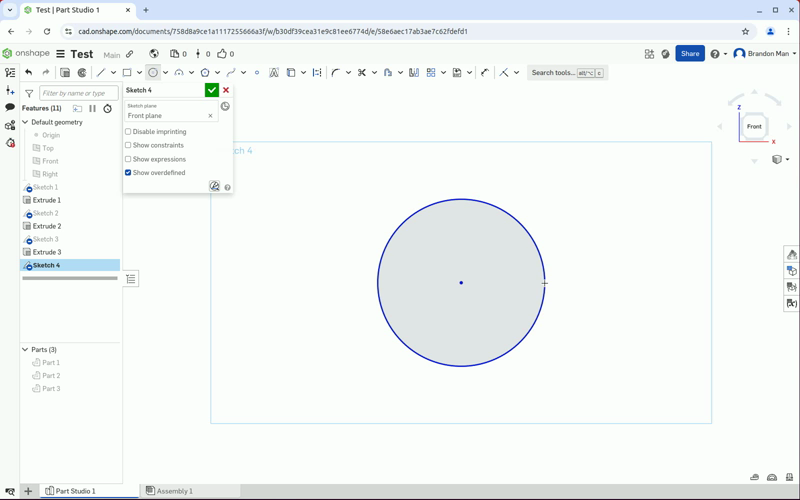
mouse_move(461, 282)
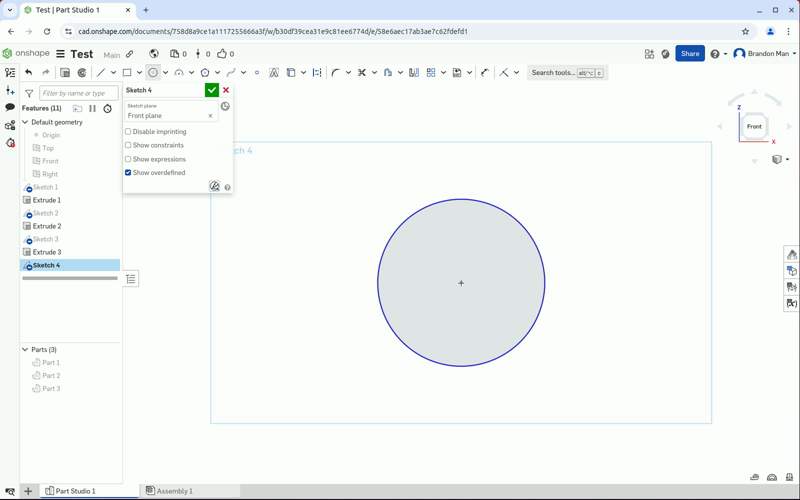
click(461, 282)
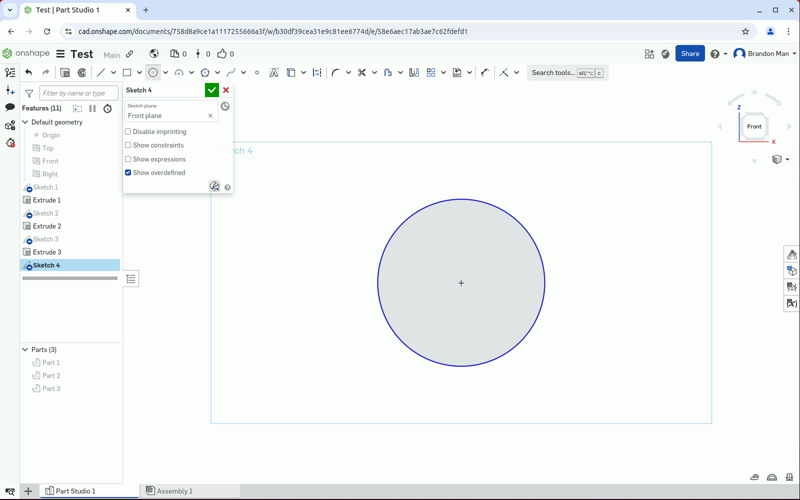
key_up(shift)
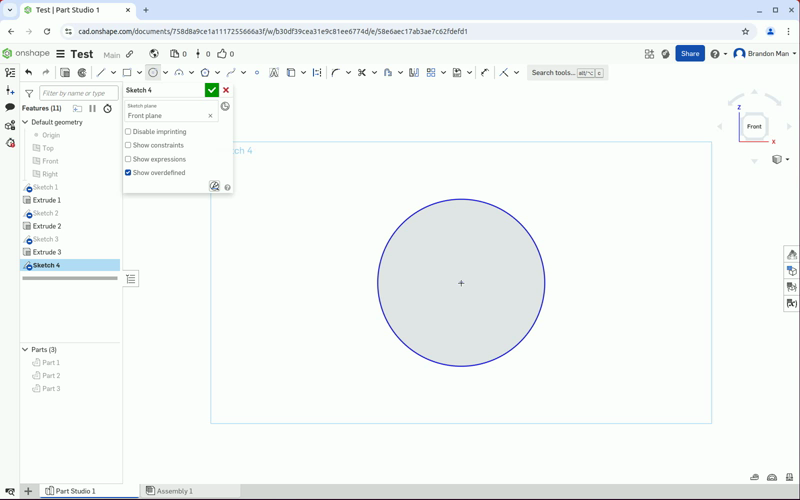
mouse_move(537, 282)
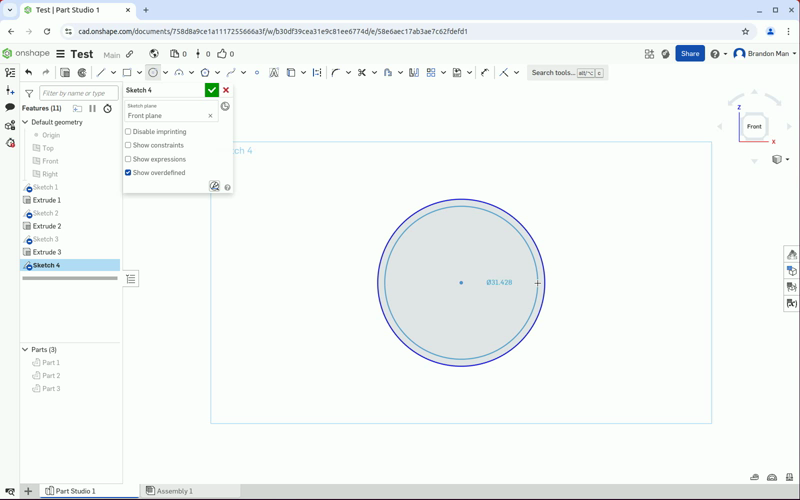
click(537, 282)
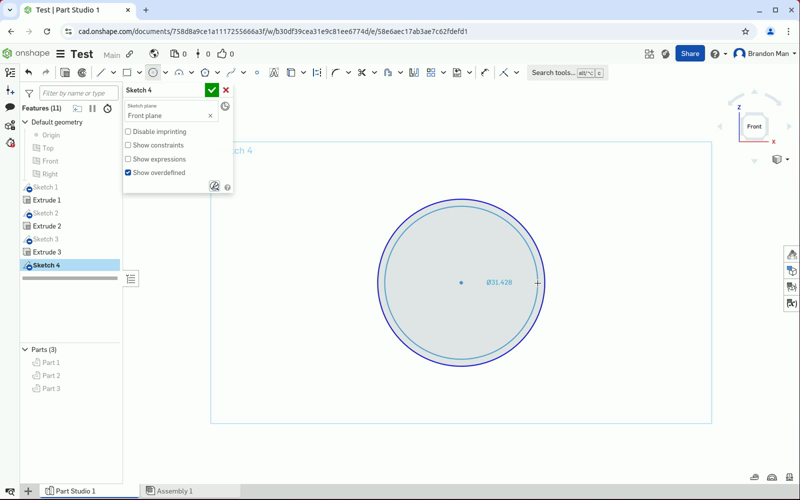
key(esc)
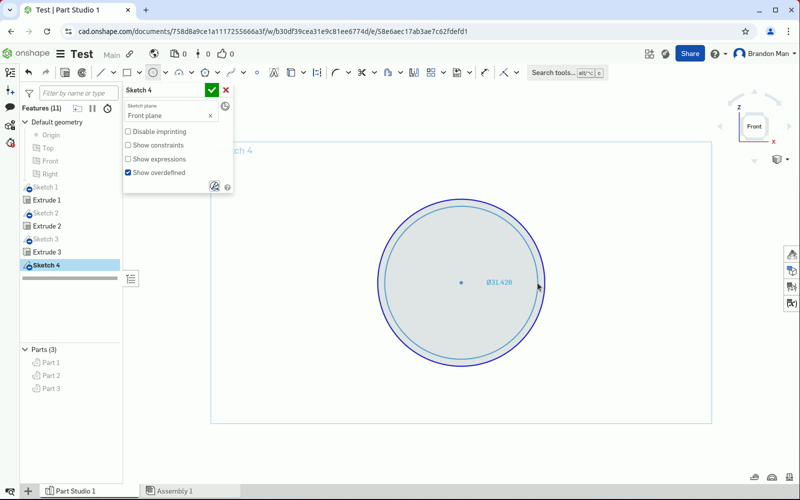
mouse_move(383, 279)
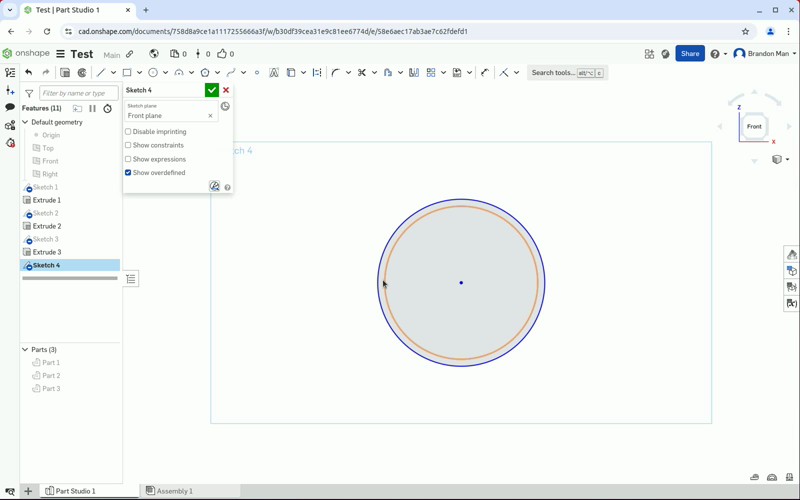
click(383, 279)
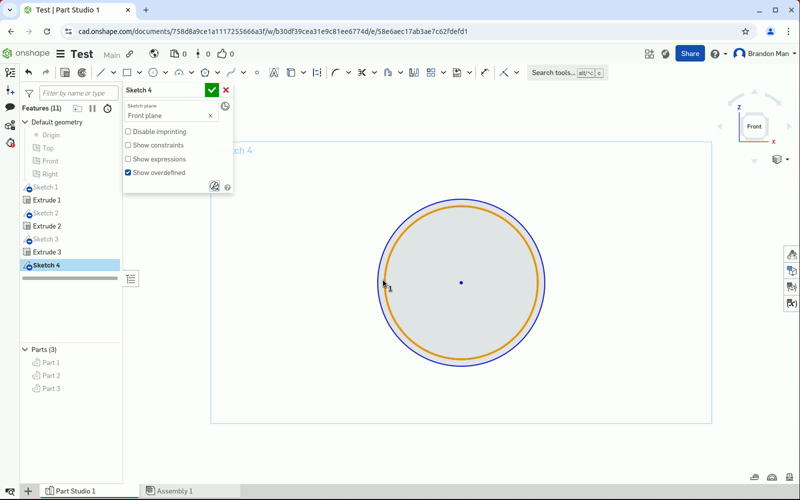
mouse_move(73, 352)
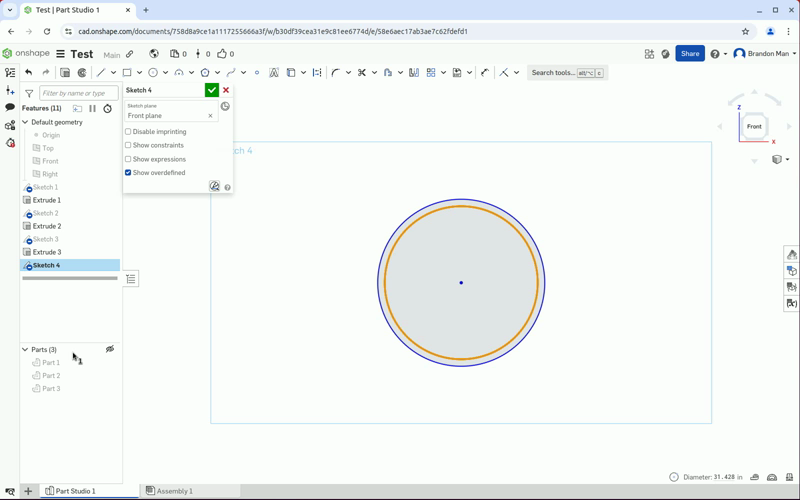
key(shift+y)
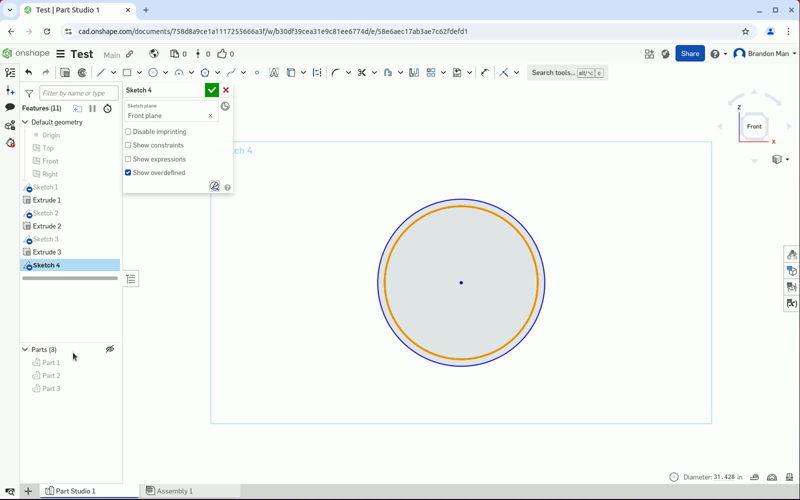
key(shift+e)
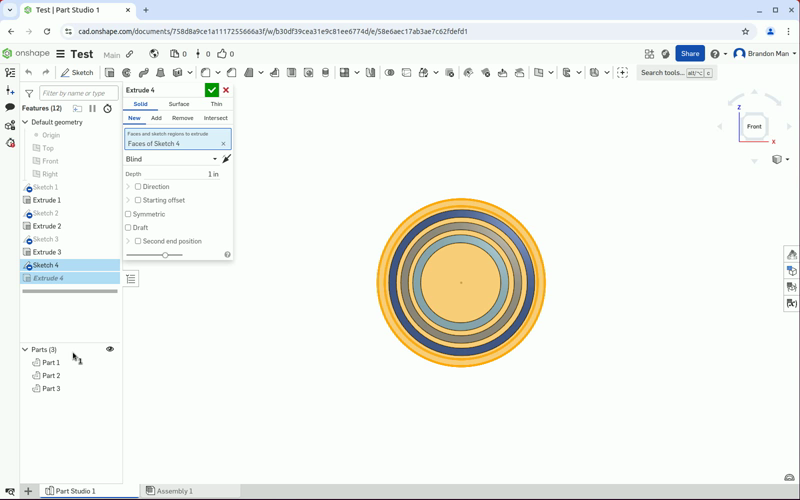
mouse_move(143, 106)
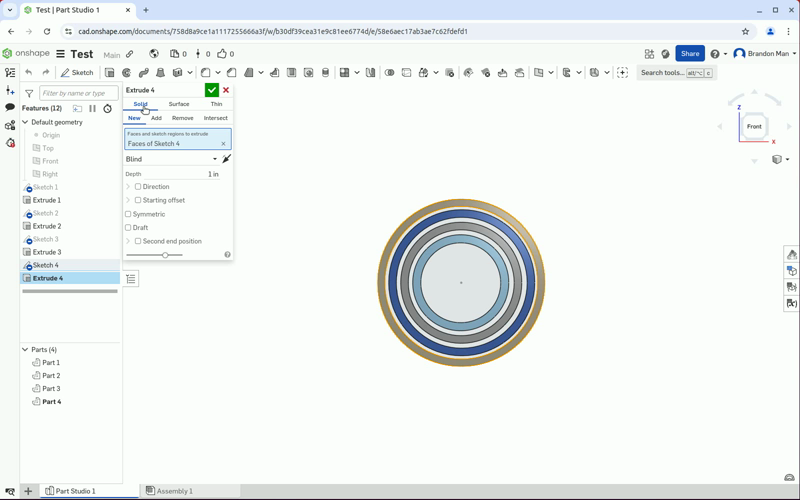
click(143, 106)
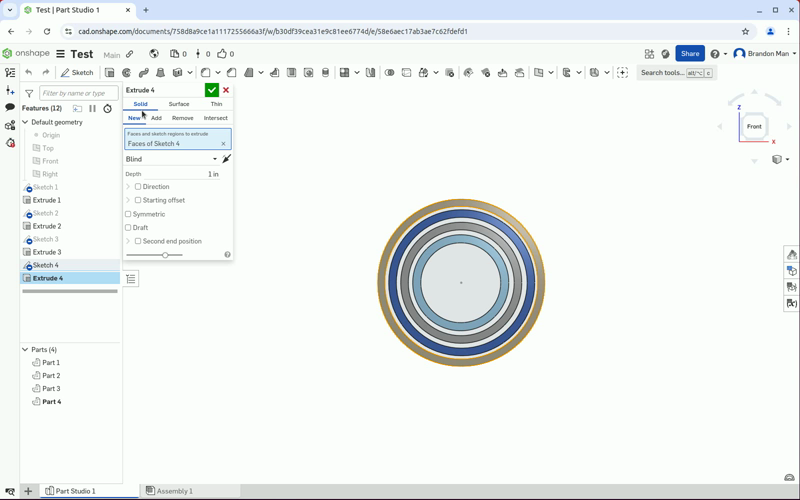
mouse_move(137, 120)
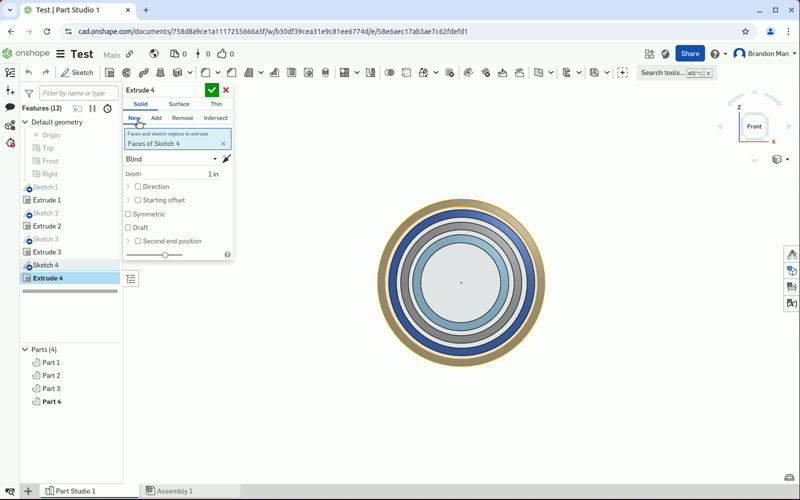
click(137, 120)
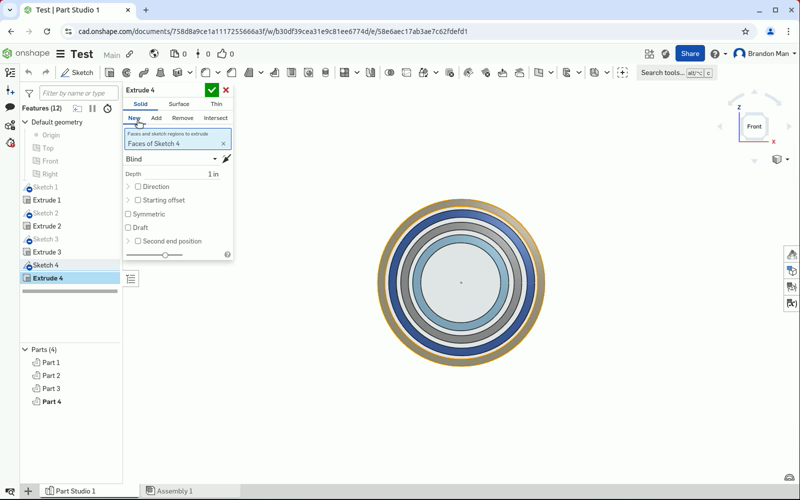
key(tab, 4)
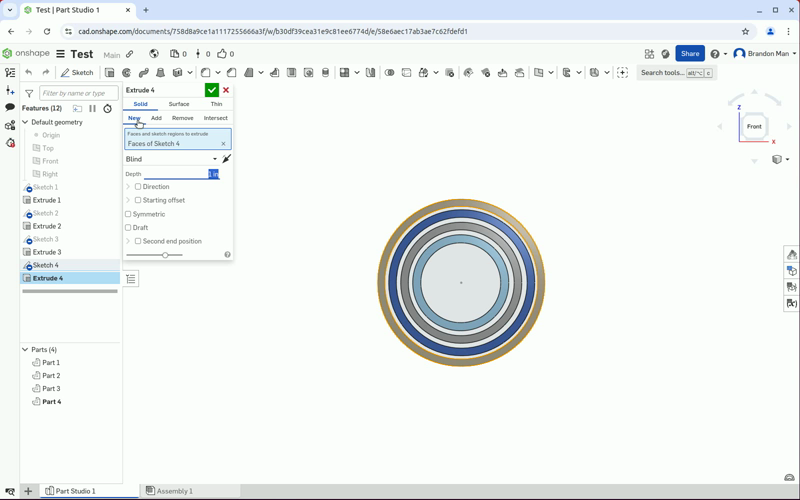
text(2.889)
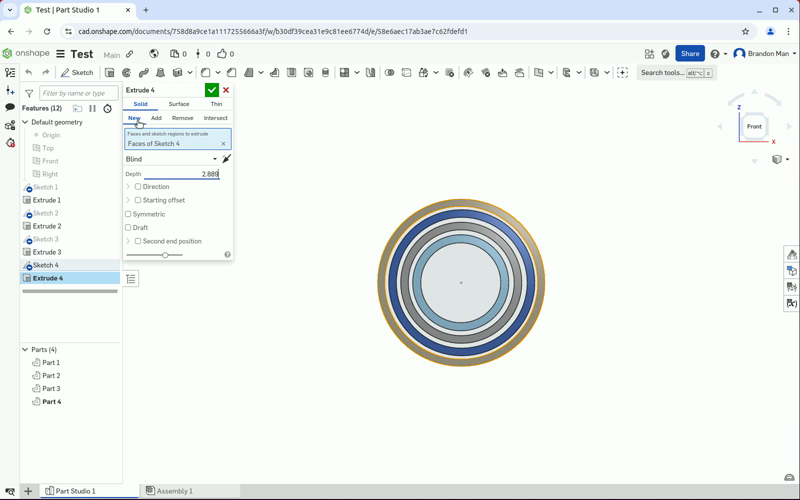
key(enter)
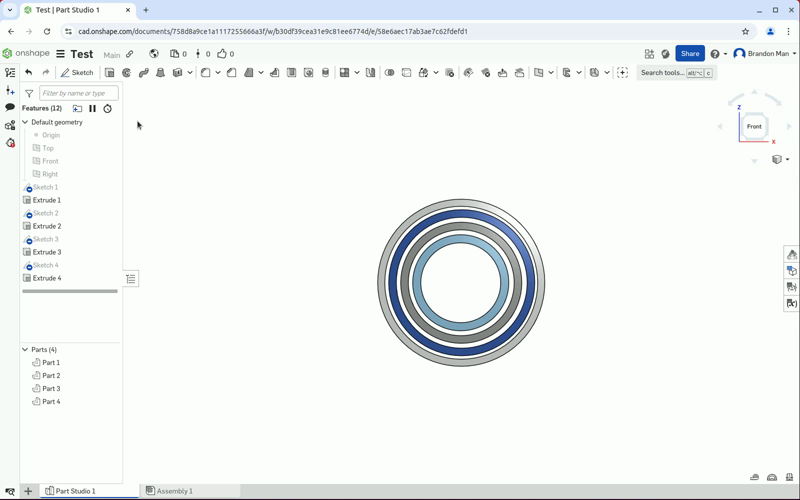
key(shift+h)
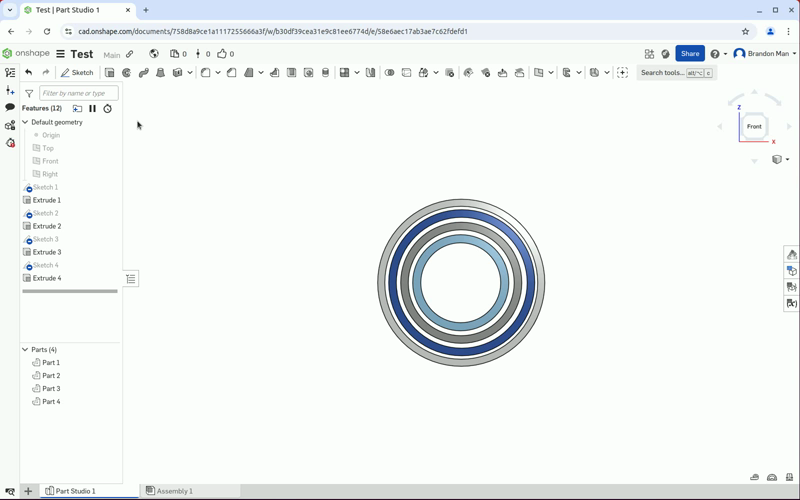
key(shift+h)
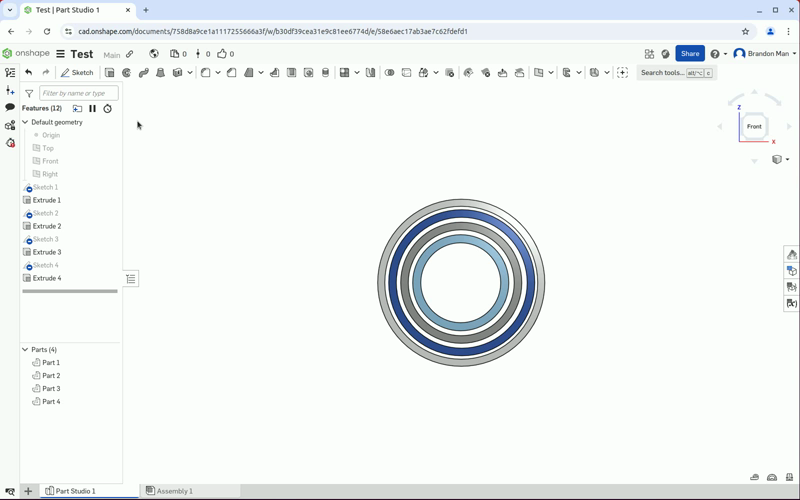
mouse_move(73, 189)
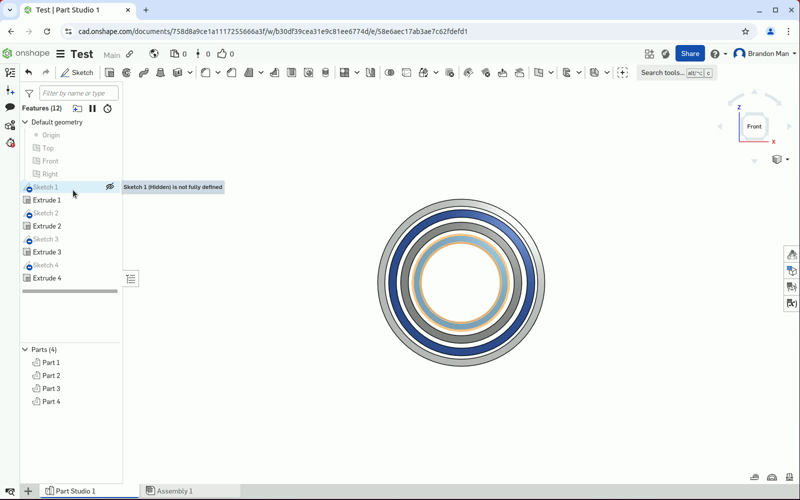
click(73, 189)
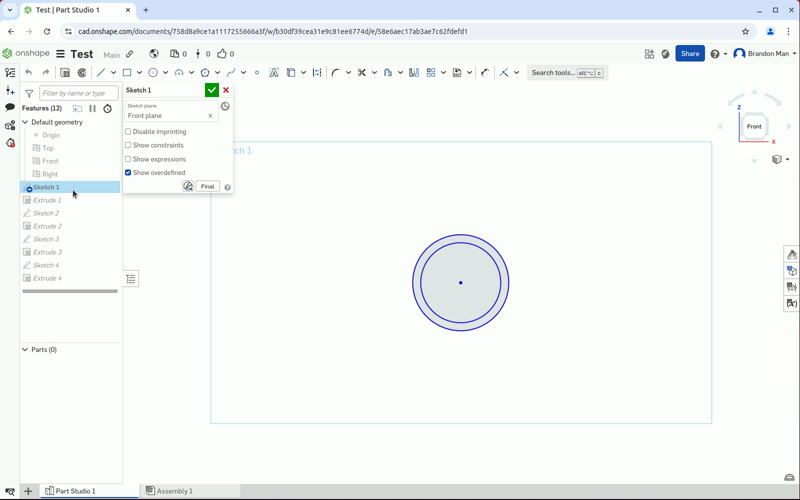
mouse_move(229, 92)
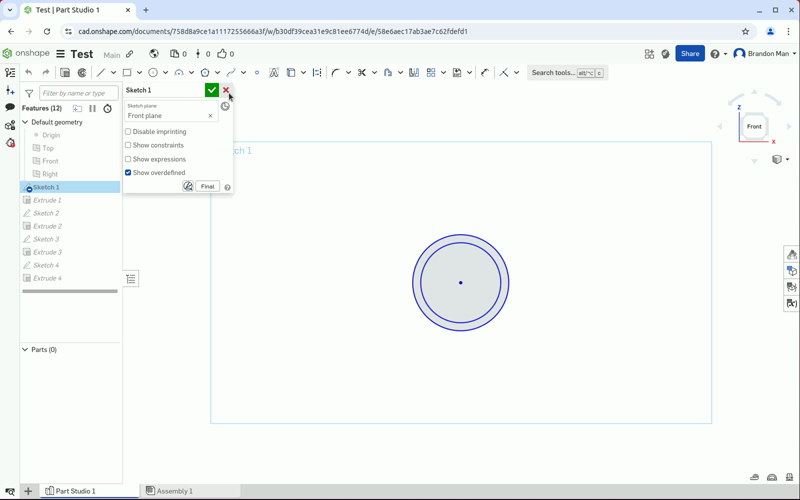
click(229, 92)
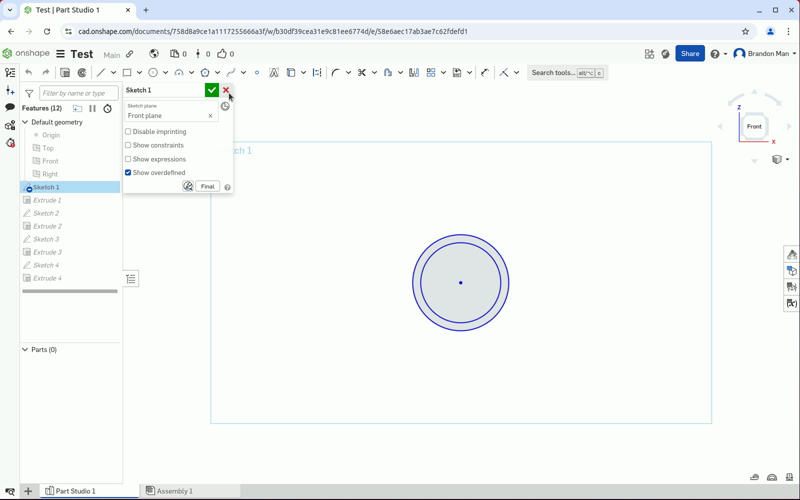
key(shift+s)
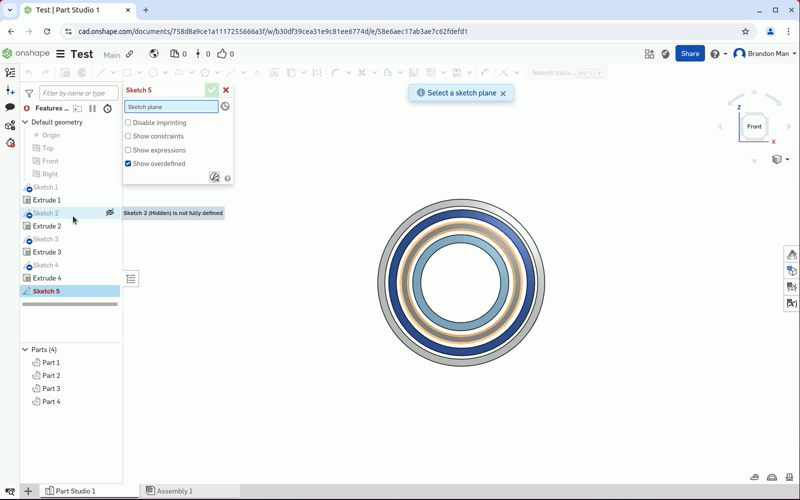
scroll(3)
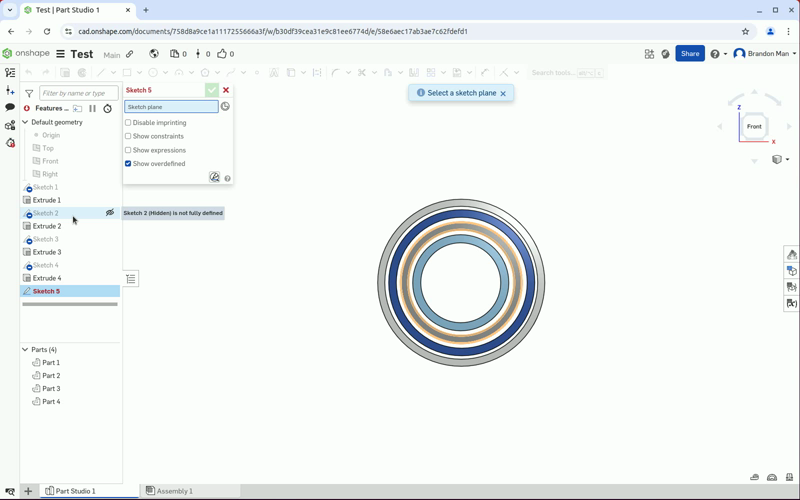
mouse_move(73, 163)
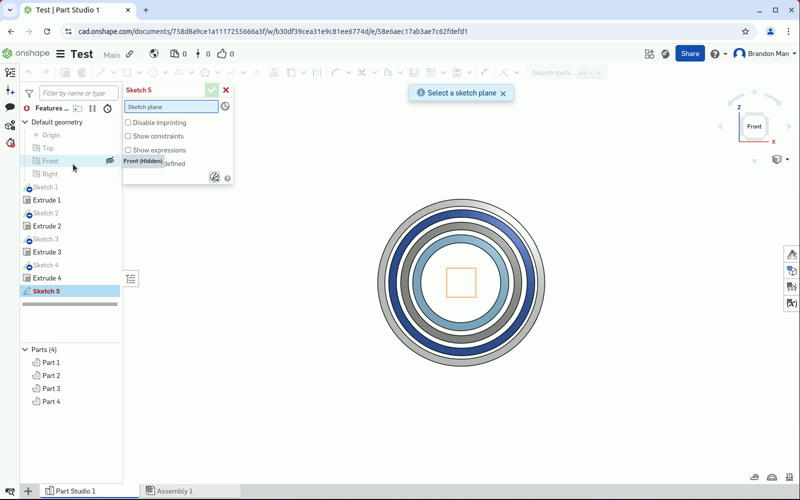
click(73, 163)
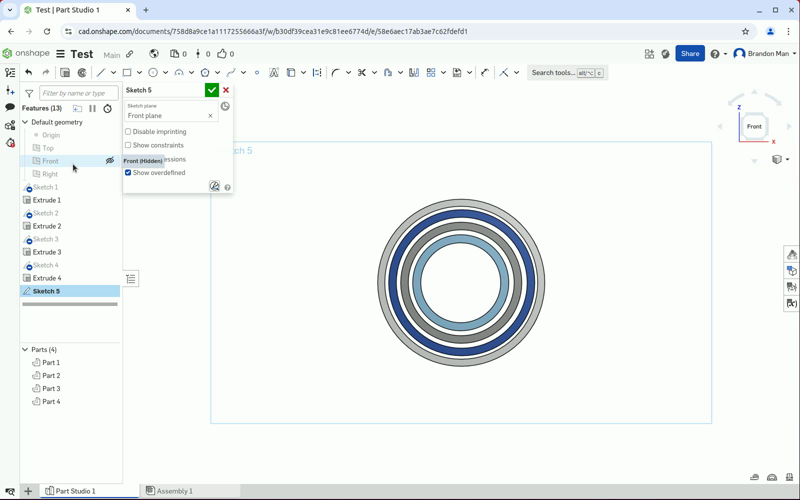
mouse_move(73, 352)
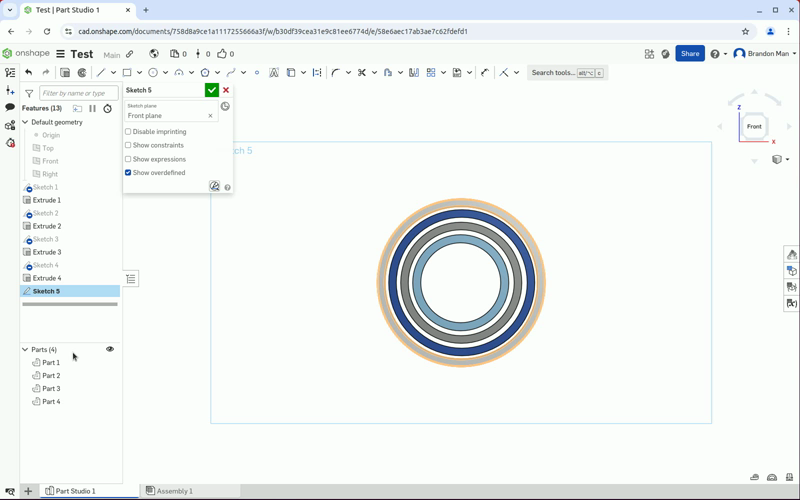
key(y)
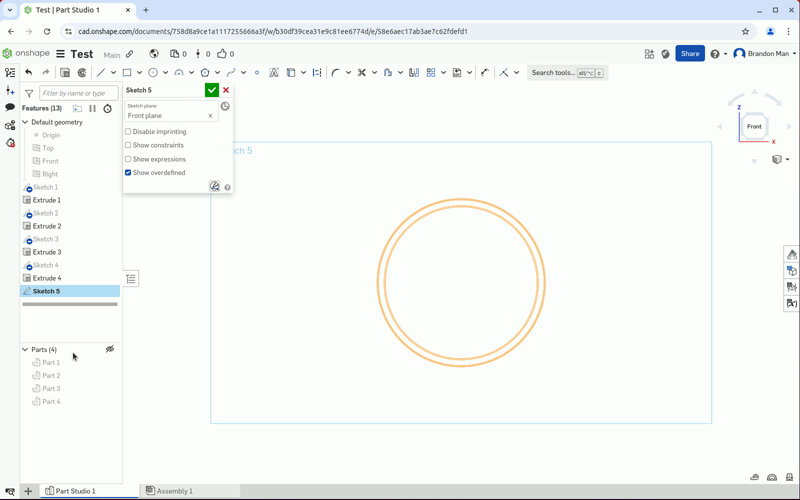
key(c)
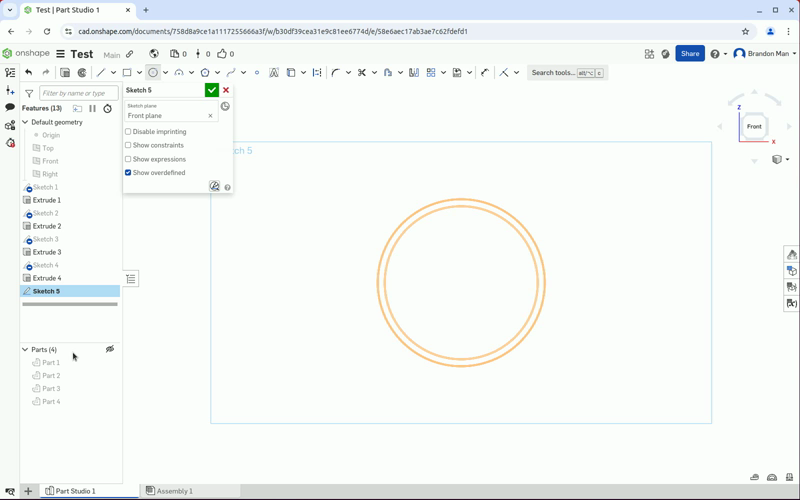
key_down(shift)
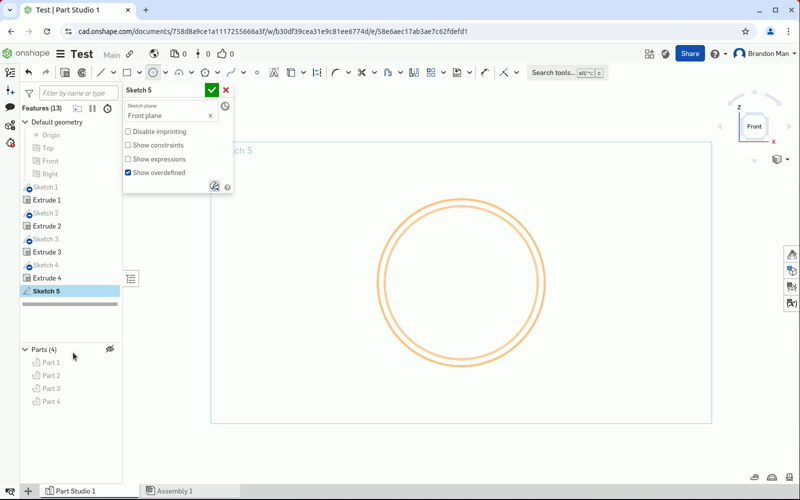
mouse_move(461, 282)
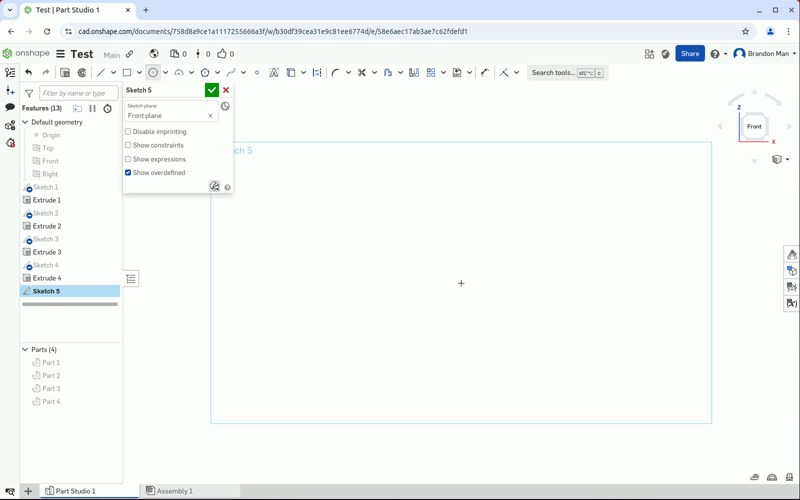
click(461, 282)
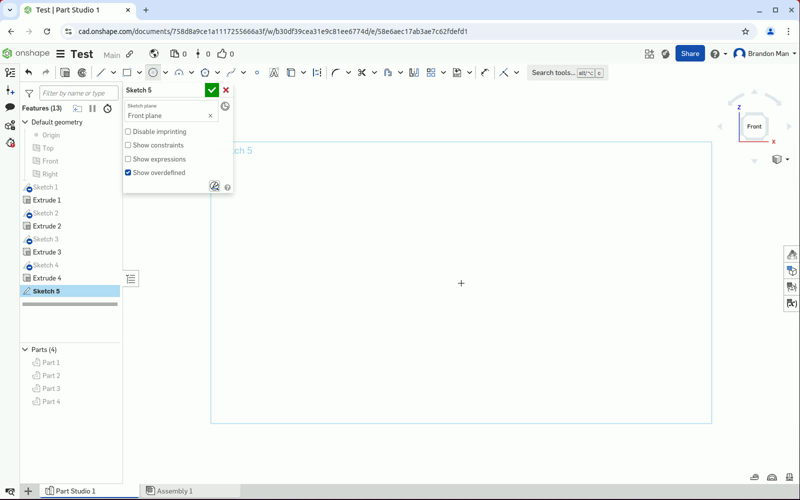
key_up(shift)
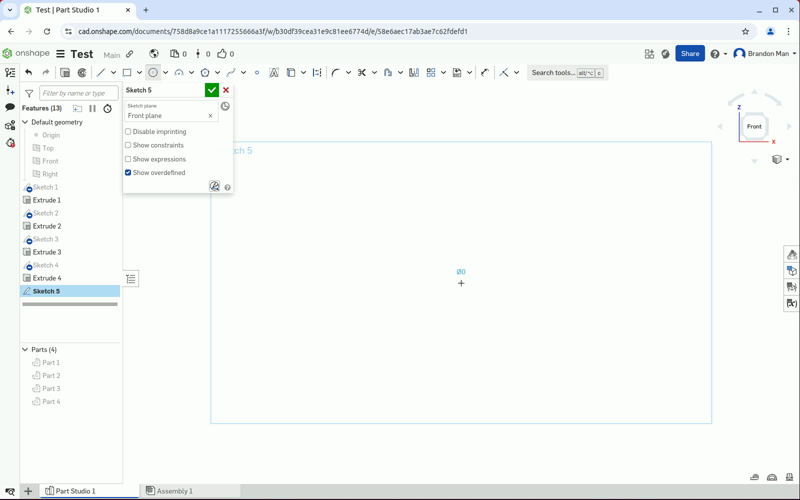
mouse_move(574, 282)
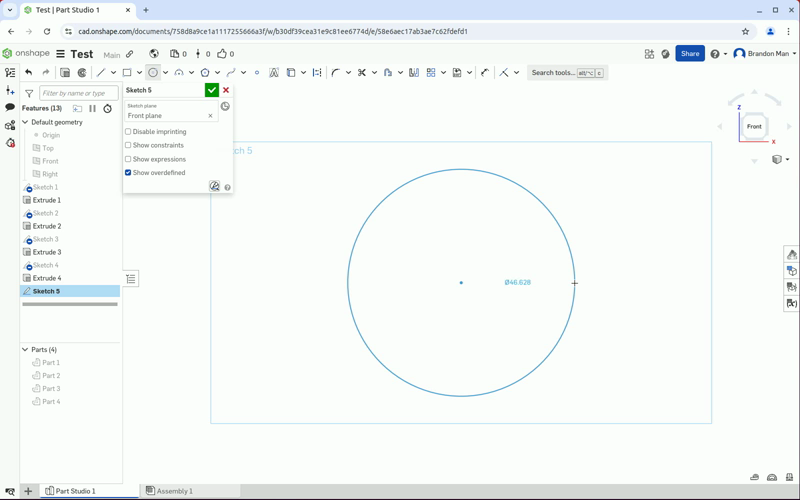
click(574, 282)
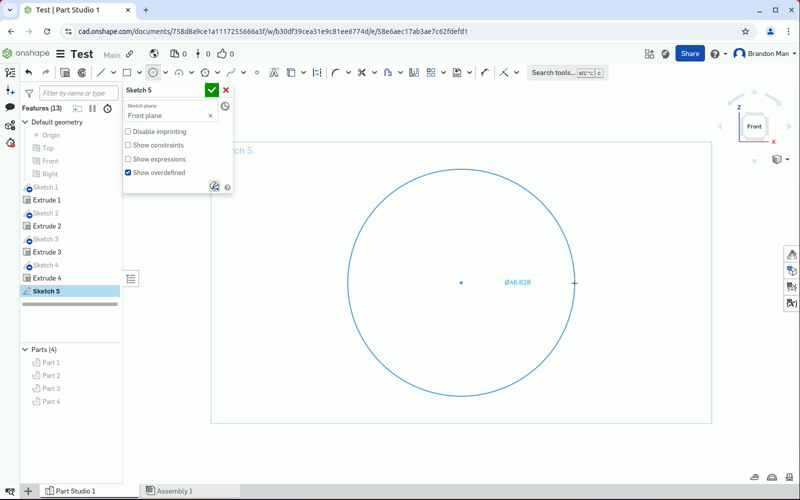
key(esc)
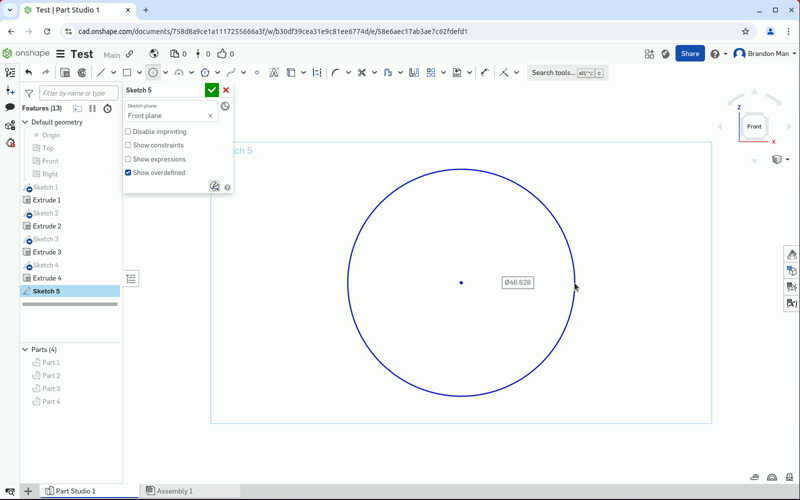
key(c)
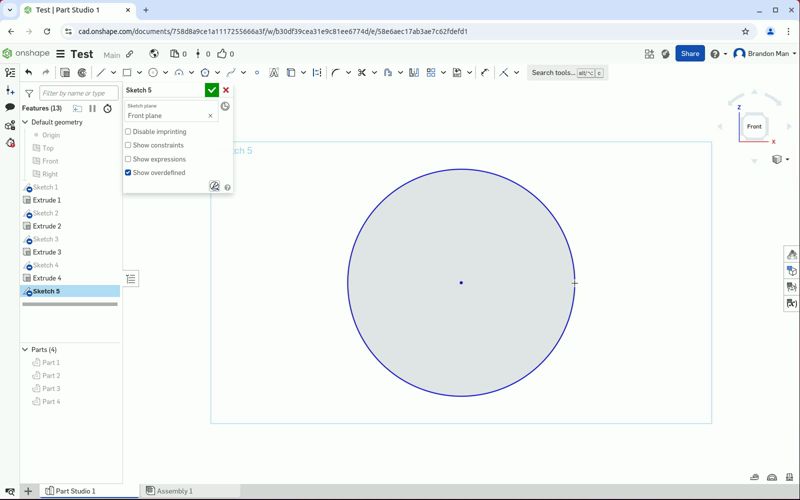
key_down(shift)
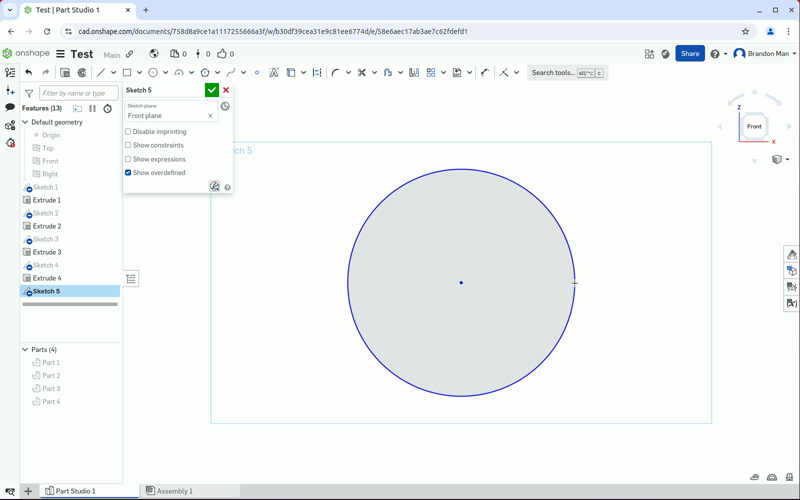
mouse_move(461, 282)
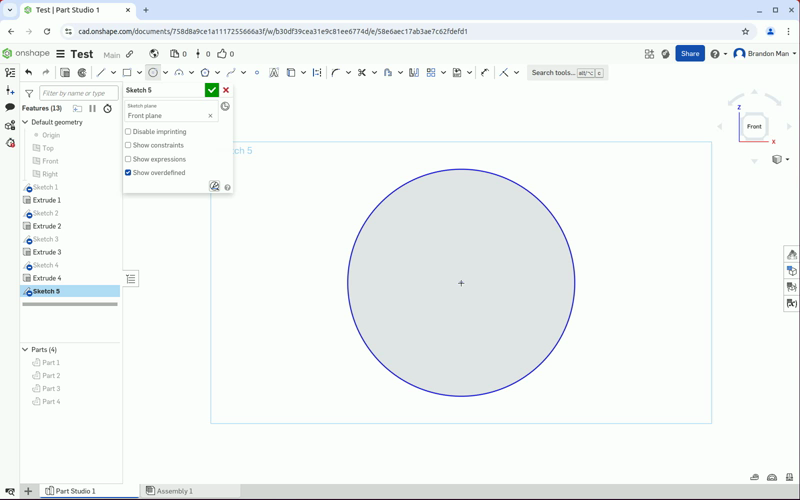
click(461, 282)
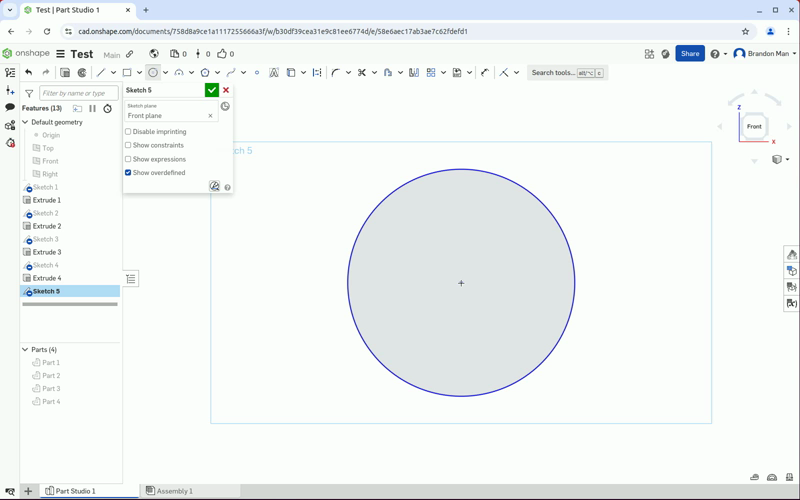
key_up(shift)
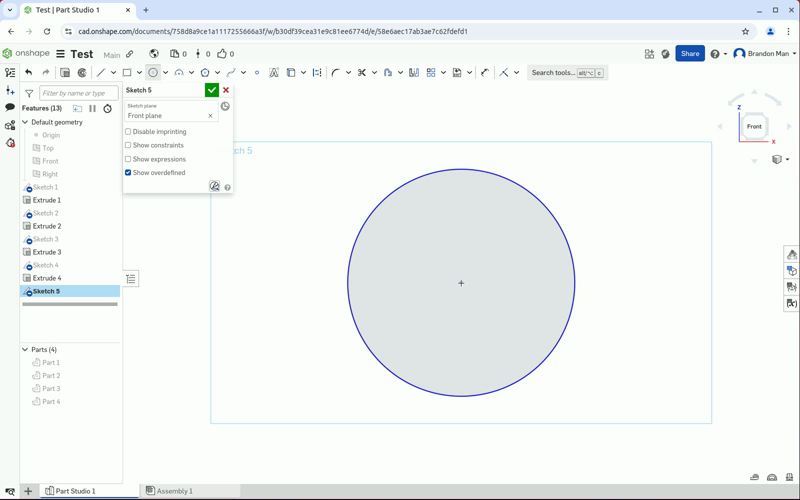
mouse_move(550, 282)
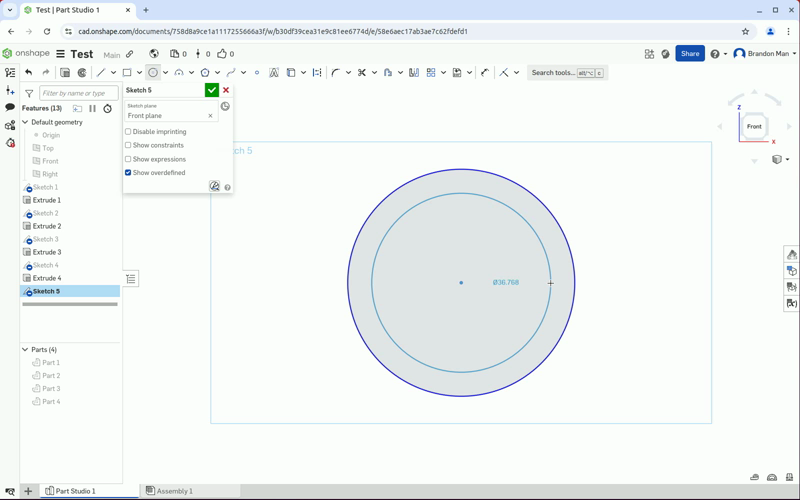
click(550, 282)
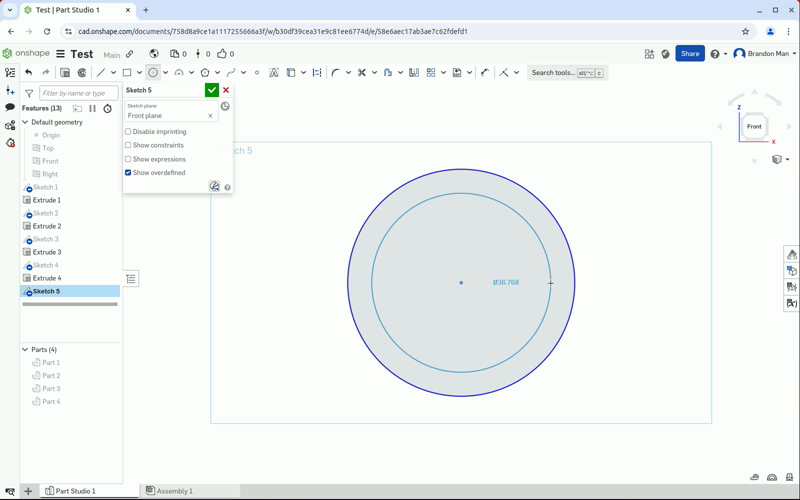
key(esc)
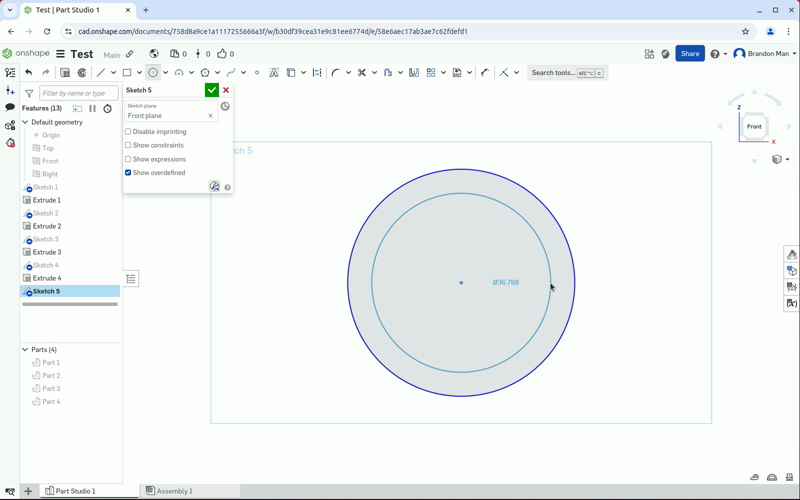
mouse_move(446, 182)
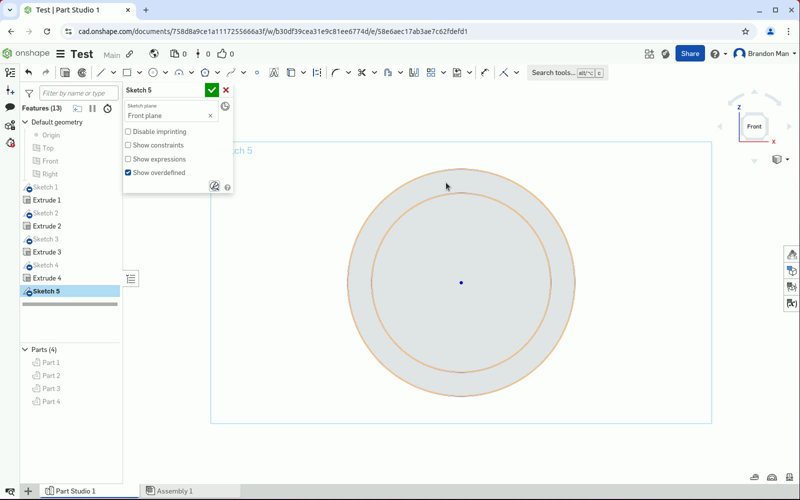
click(446, 182)
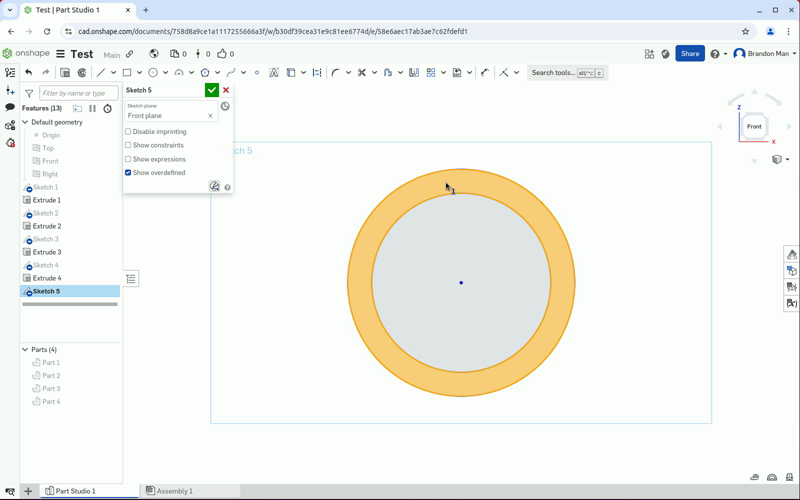
mouse_move(73, 352)
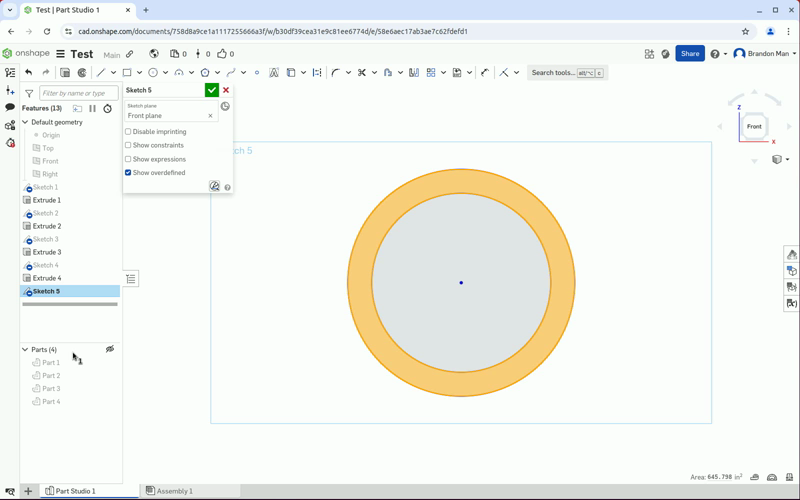
key(shift+y)
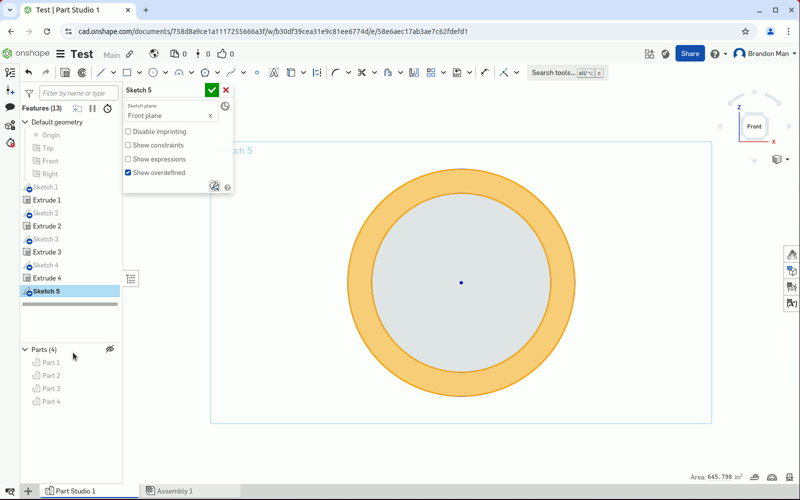
key(shift+e)
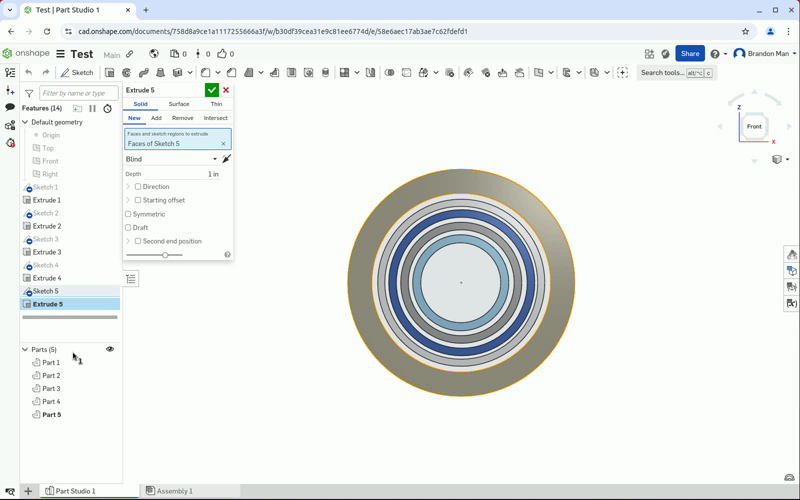
mouse_move(143, 106)
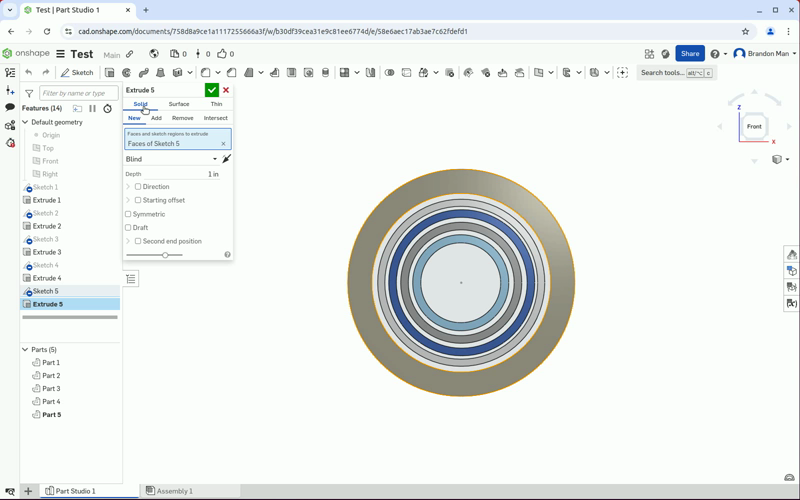
click(143, 106)
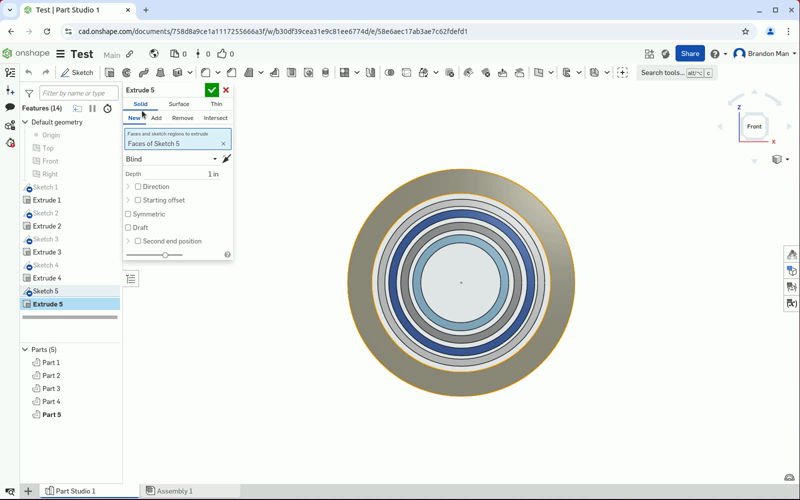
mouse_move(137, 120)
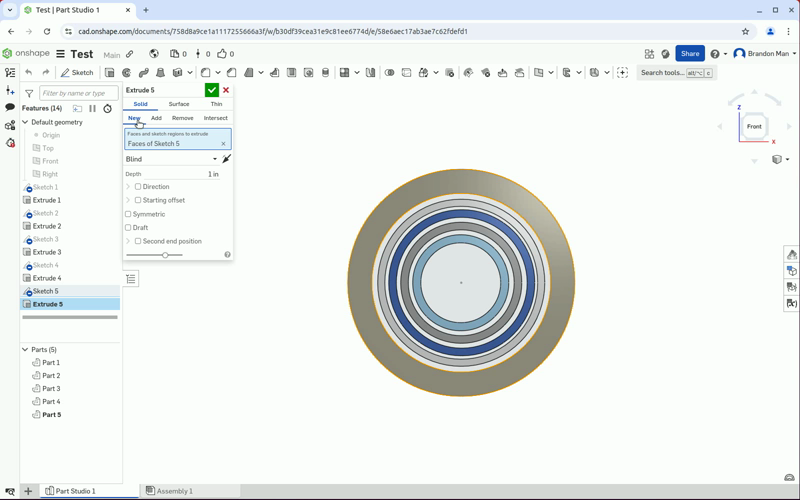
click(137, 120)
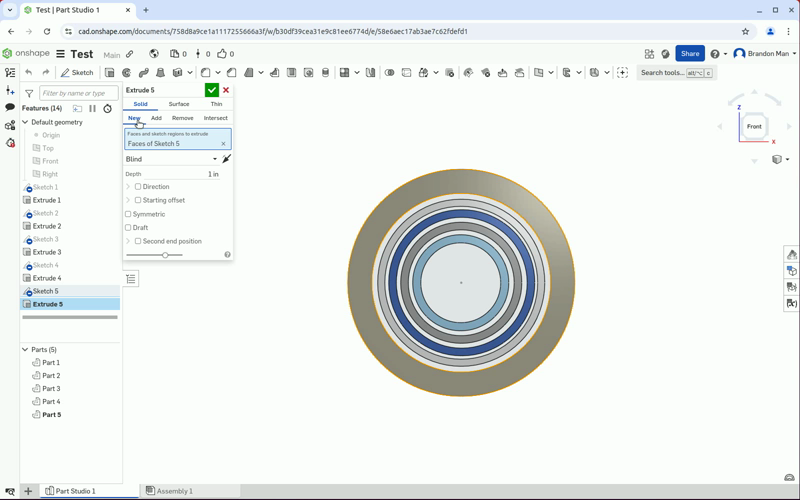
key(tab, 4)
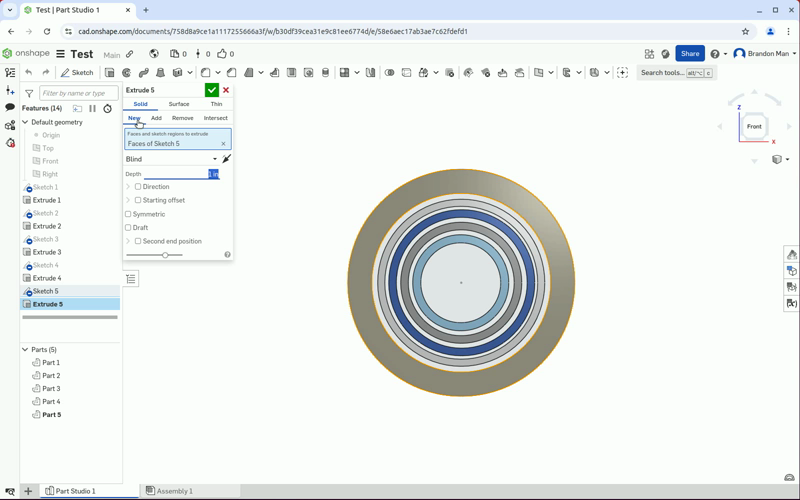
text(4.814)
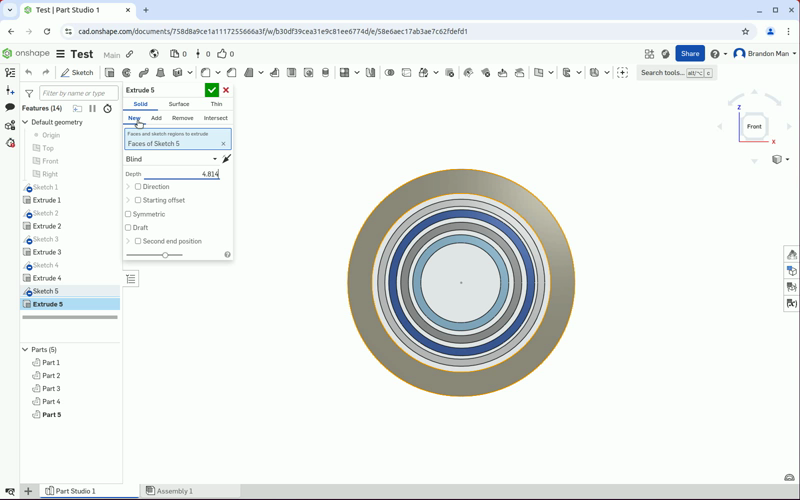
key(enter)
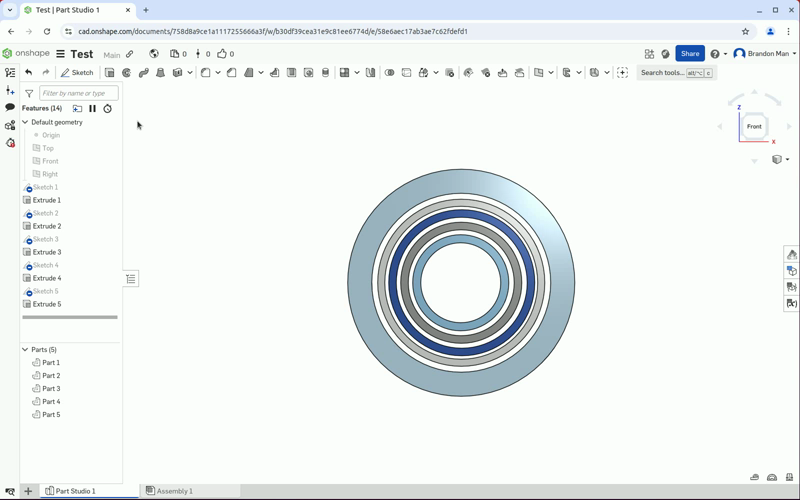
key(shift+h)
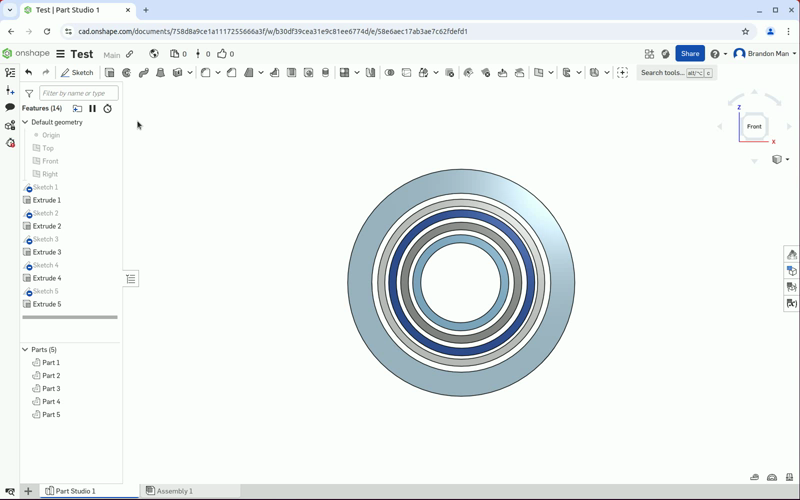
key(shift+h)
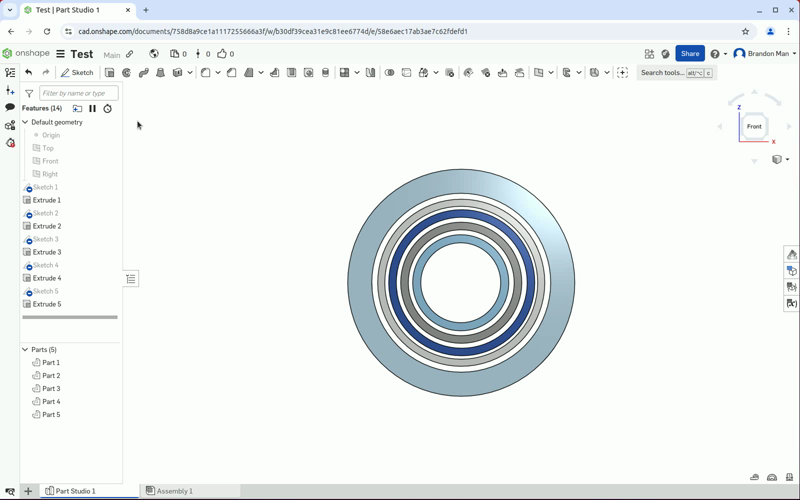
key(shift+7)
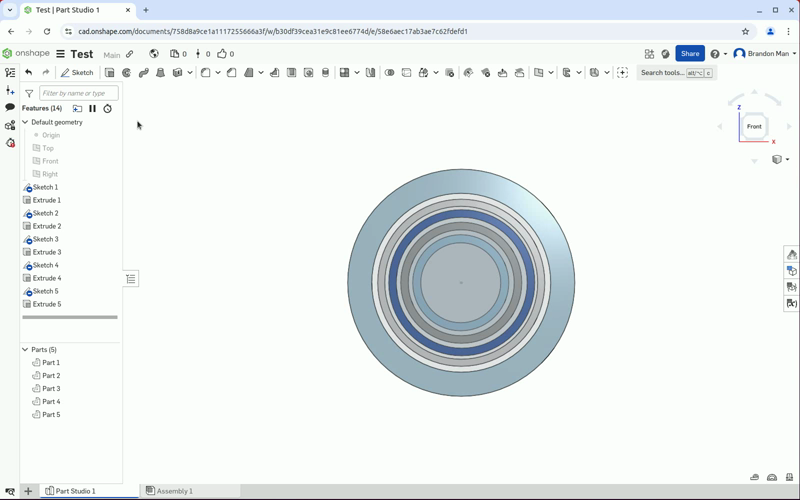
key(left, 2)
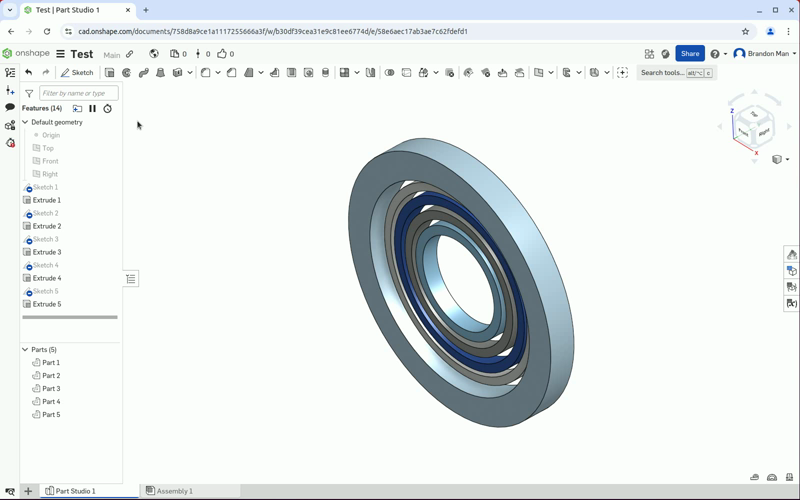
key(down, 2)
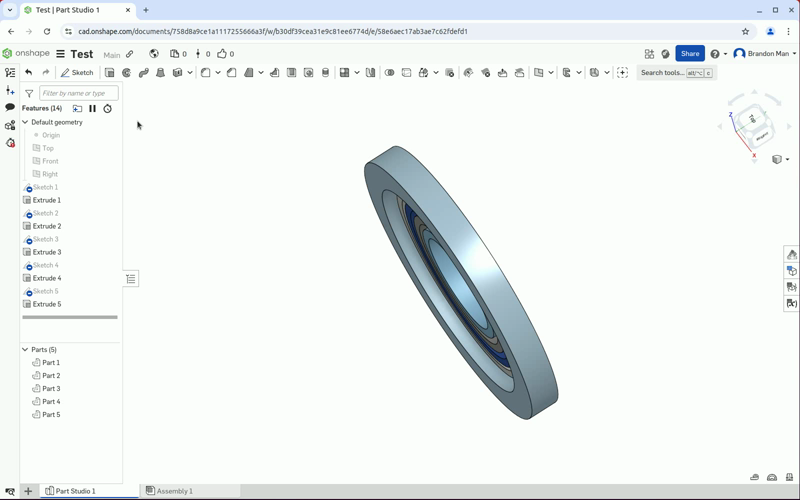
key(up, 2)
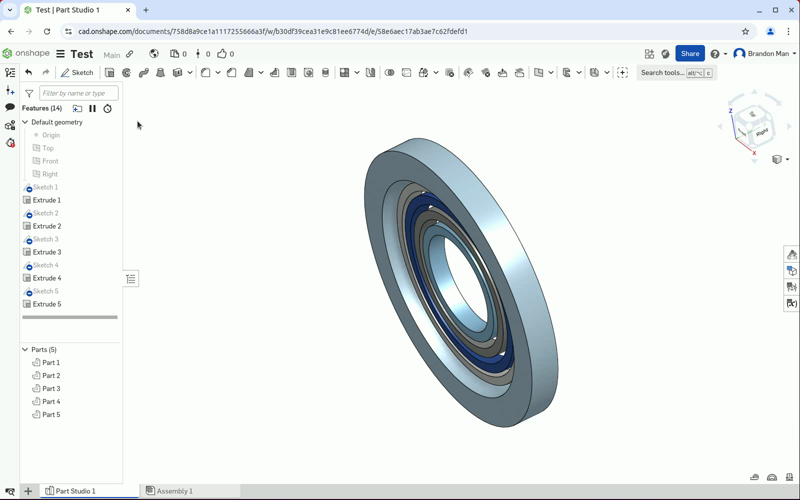
key(right, 2)
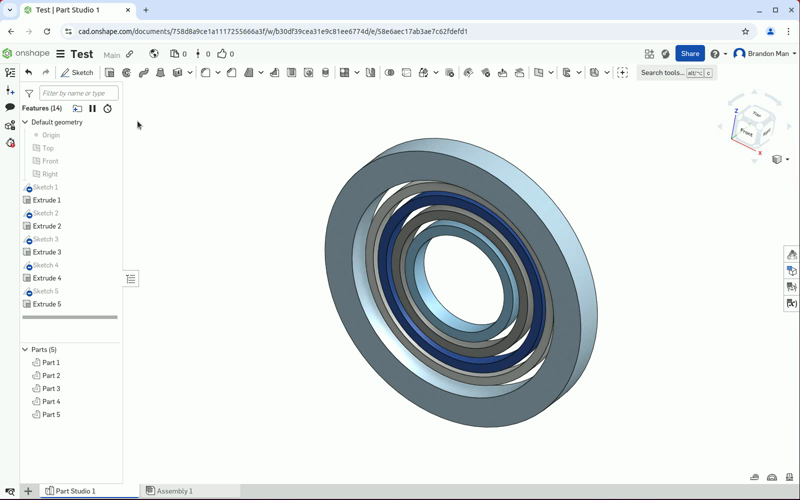
mouse_move(73, 189)
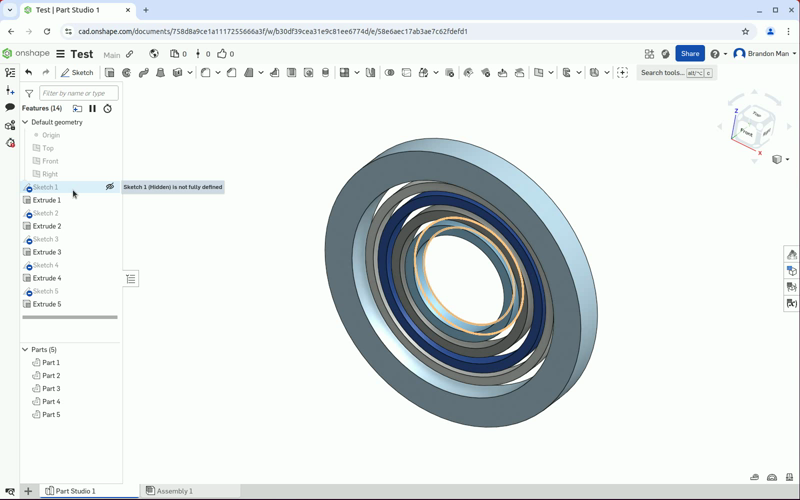
click(73, 189)